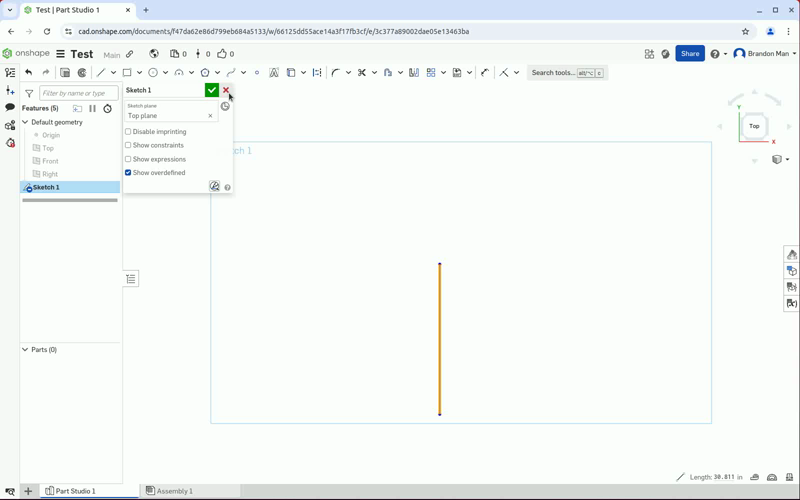
key(shift+h)
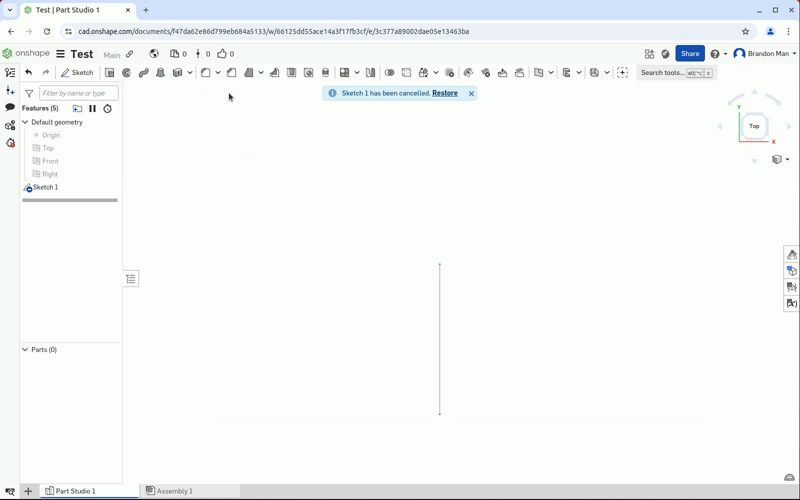
key(shift+s)
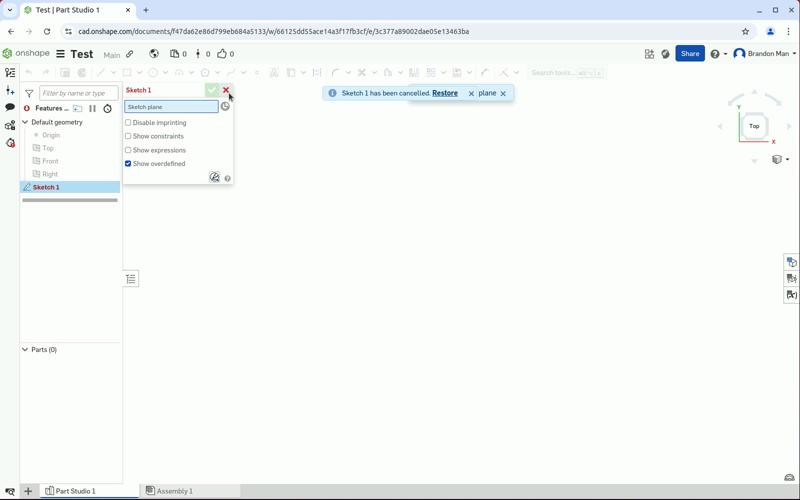
mouse_move(73, 150)
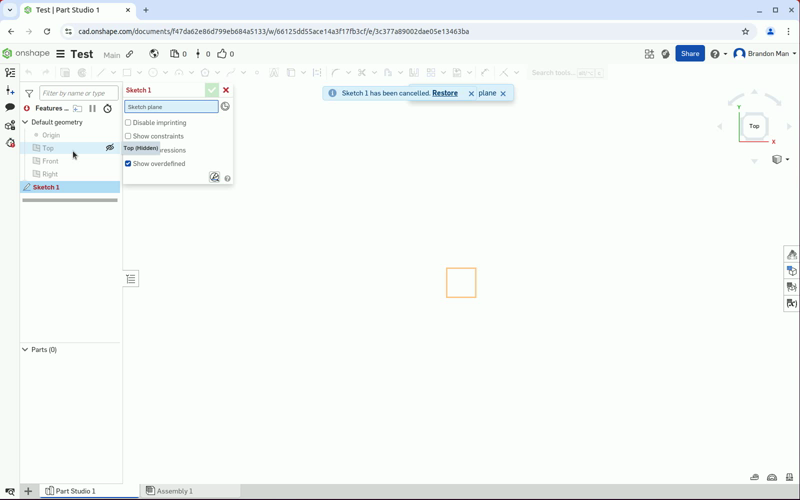
click(73, 150)
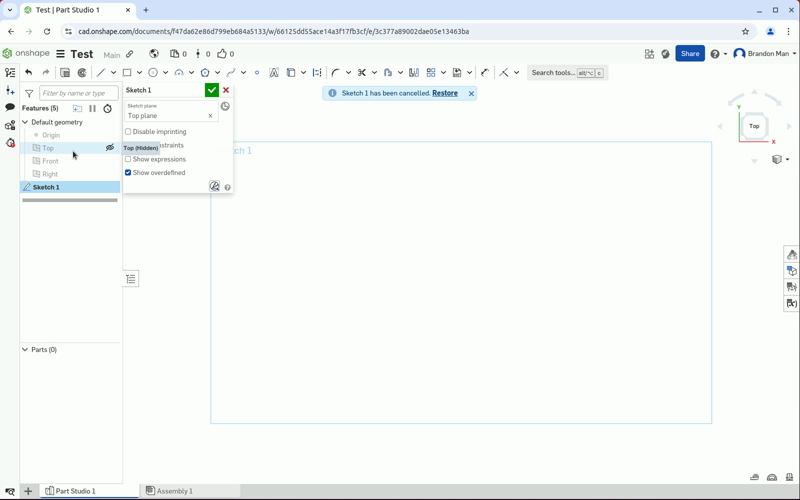
mouse_move(73, 352)
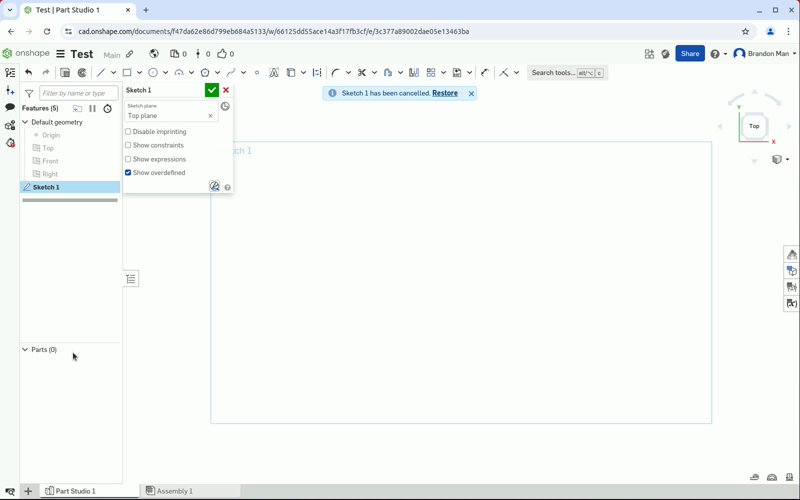
key(y)
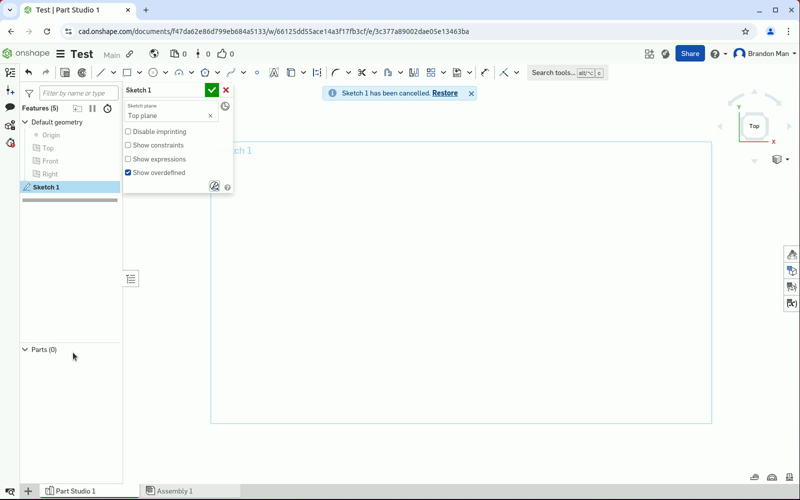
key(l)
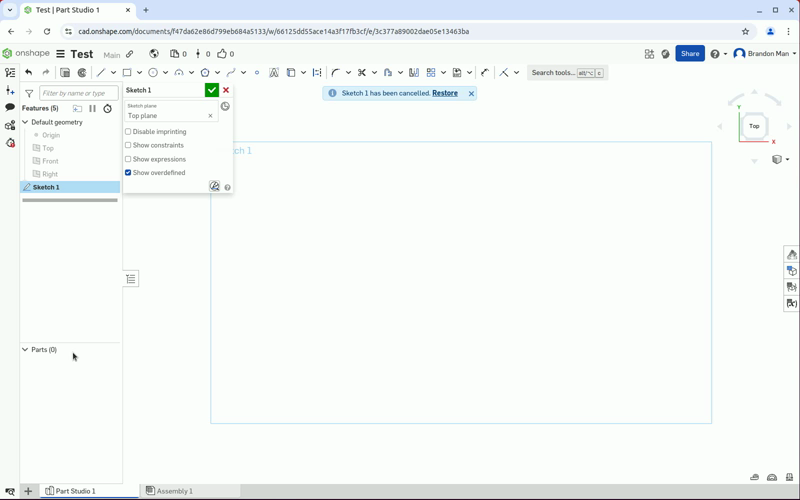
key_down(shift)
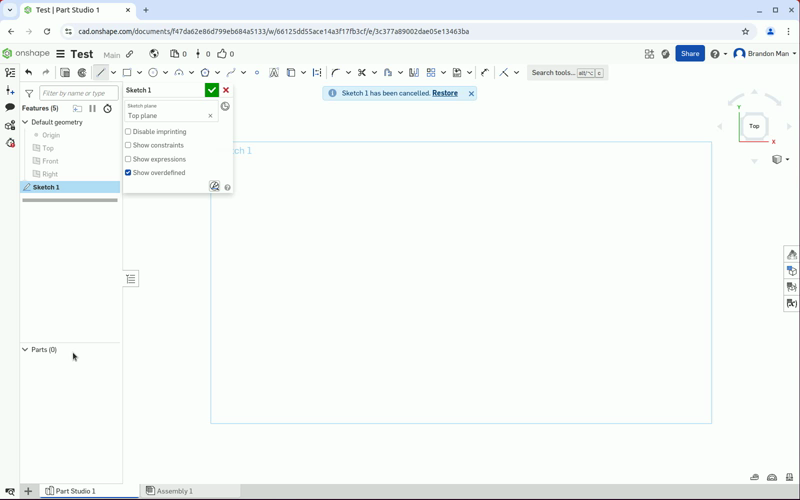
mouse_move(427, 301)
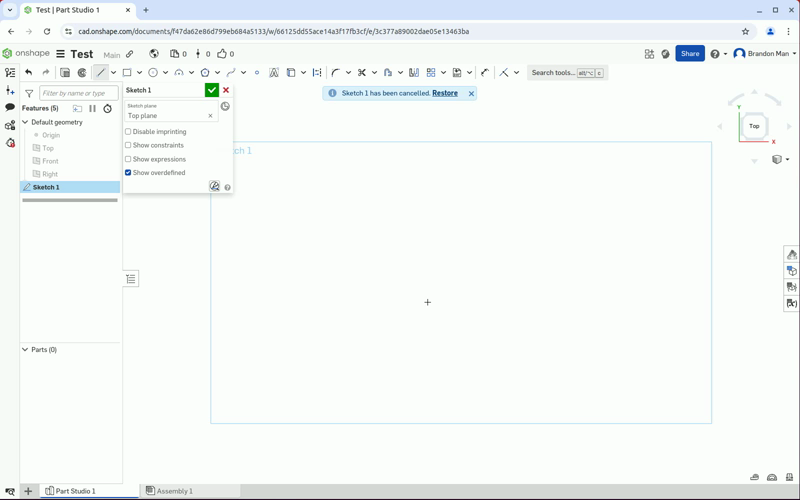
click(427, 301)
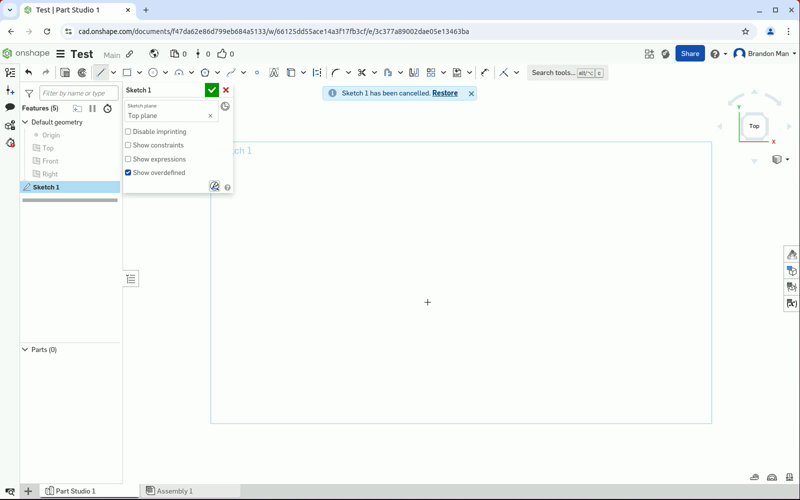
key_up(shift)
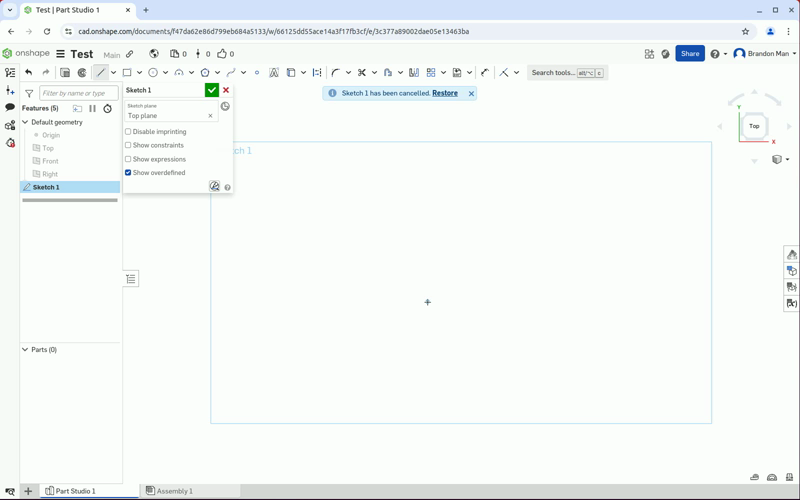
key_down(shift)
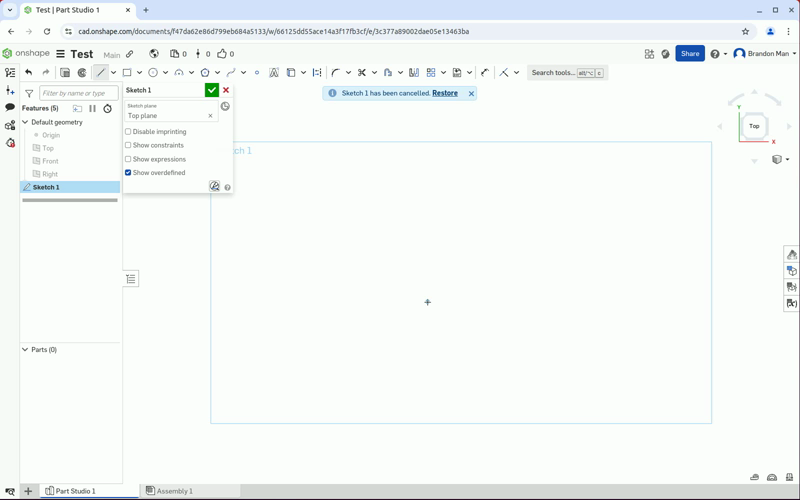
mouse_move(457, 301)
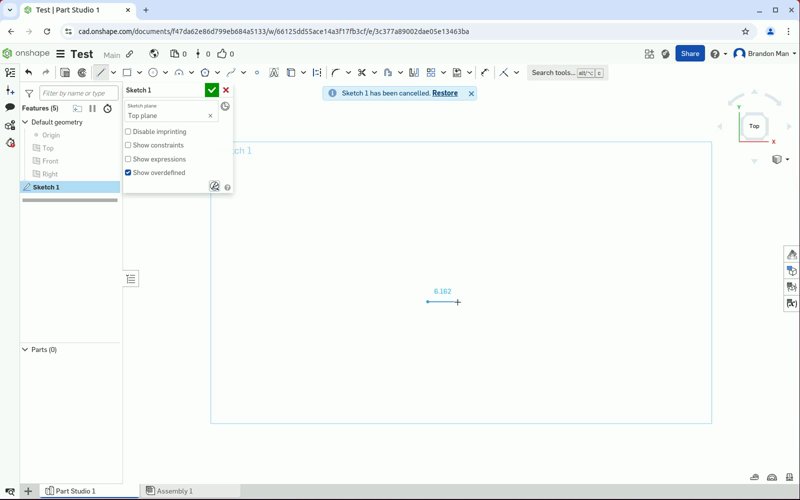
mouse_move(461, 320)
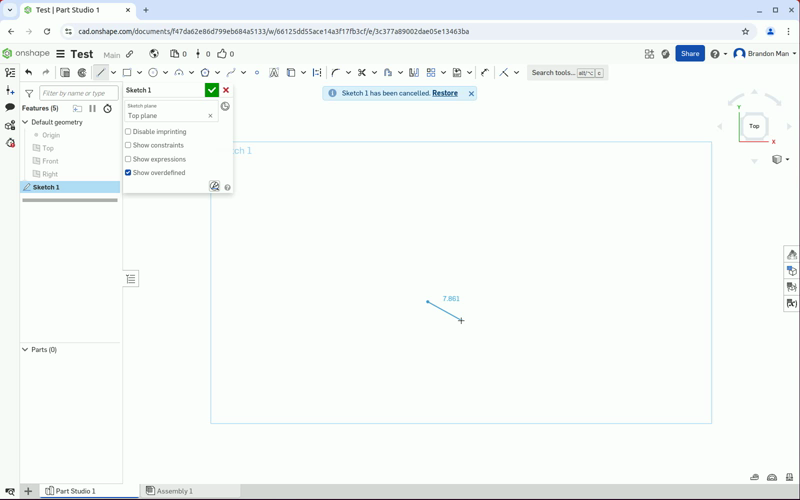
click(461, 320)
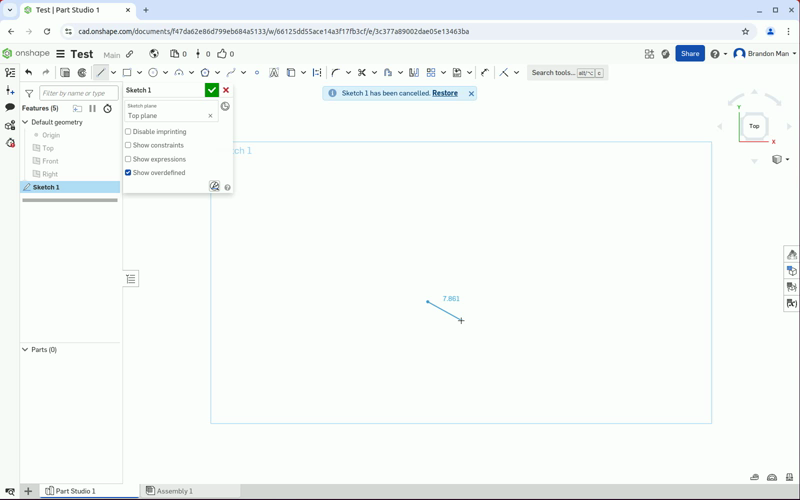
key_up(shift)
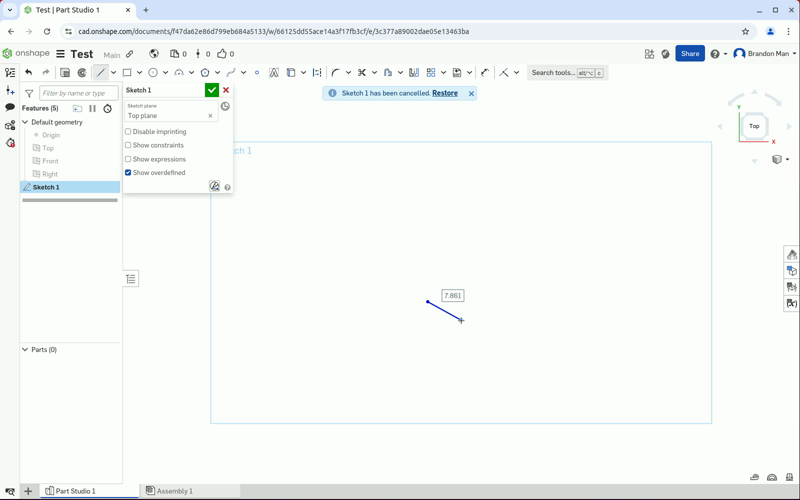
key_down(shift)
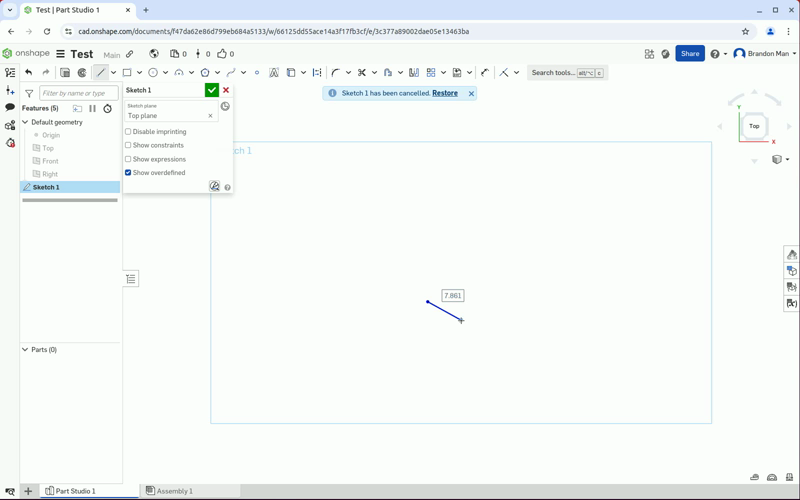
mouse_move(491, 320)
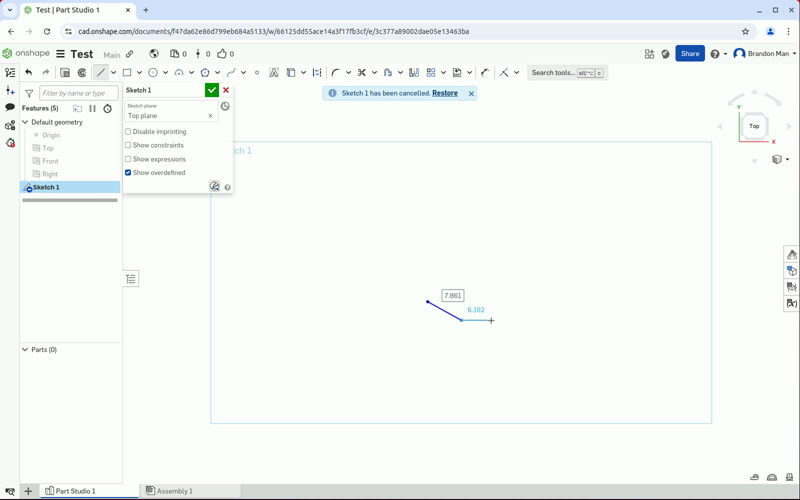
mouse_move(494, 301)
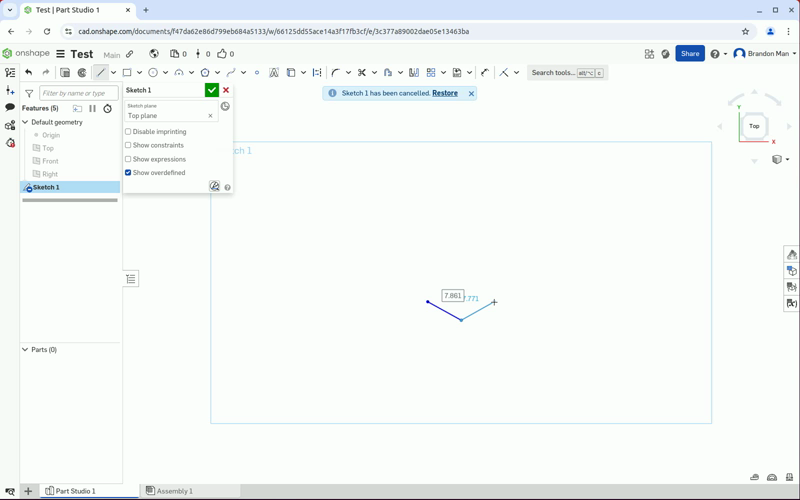
click(494, 301)
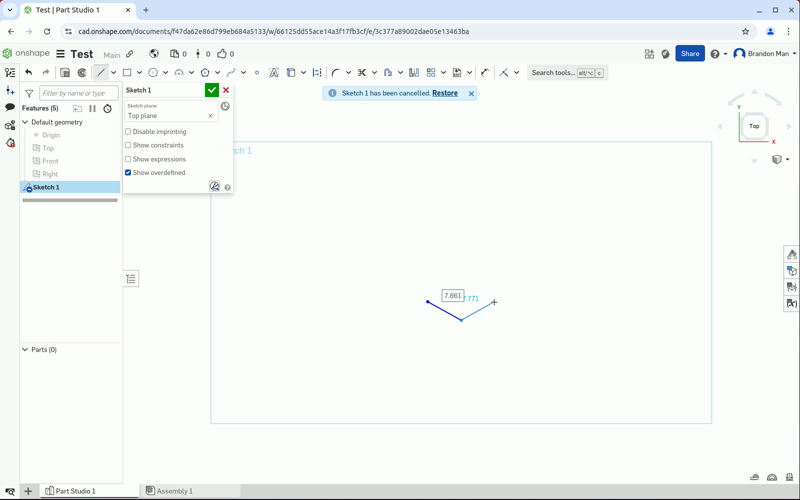
key_up(shift)
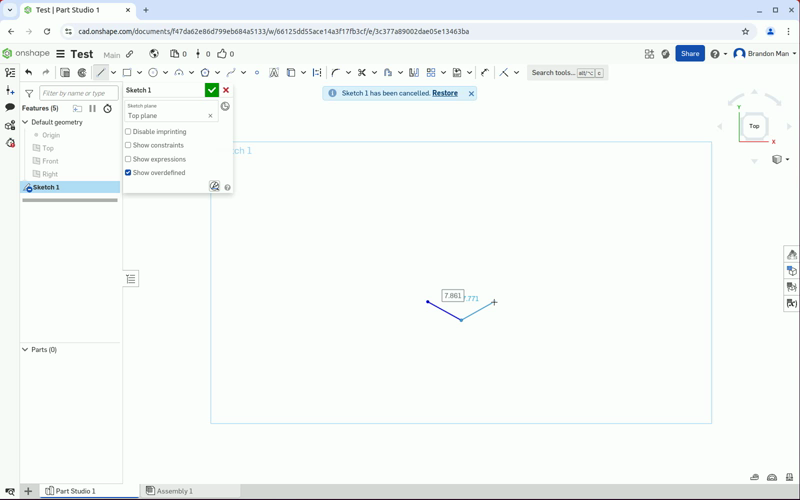
key_down(shift)
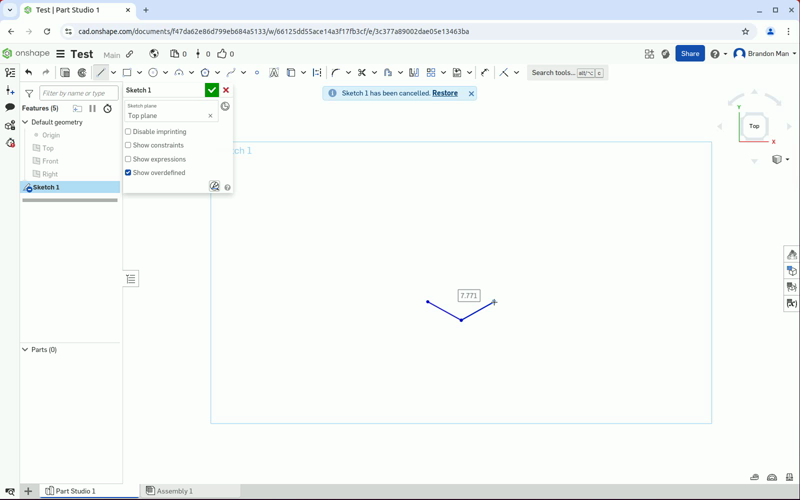
mouse_move(524, 301)
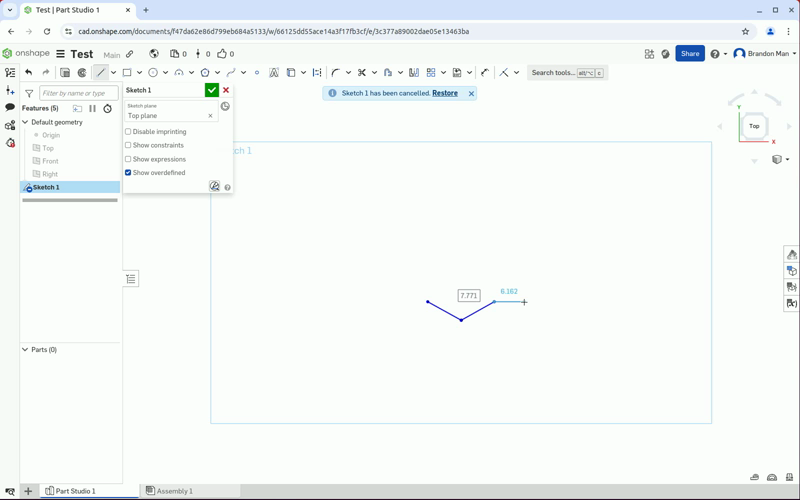
mouse_move(494, 263)
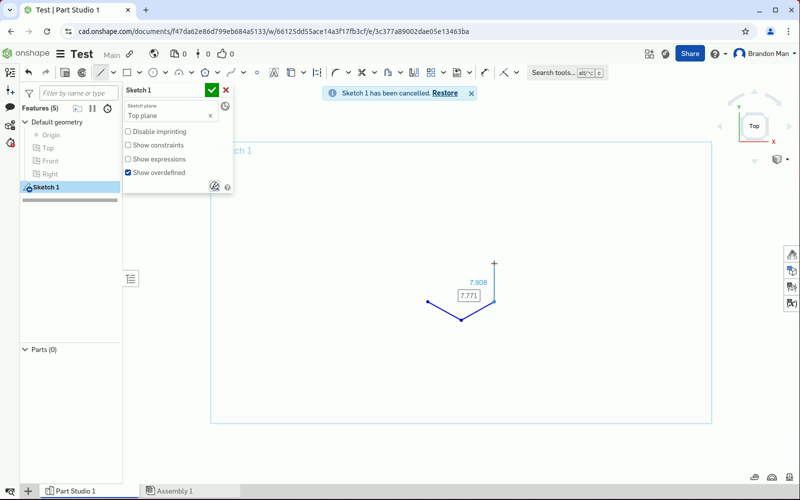
click(494, 263)
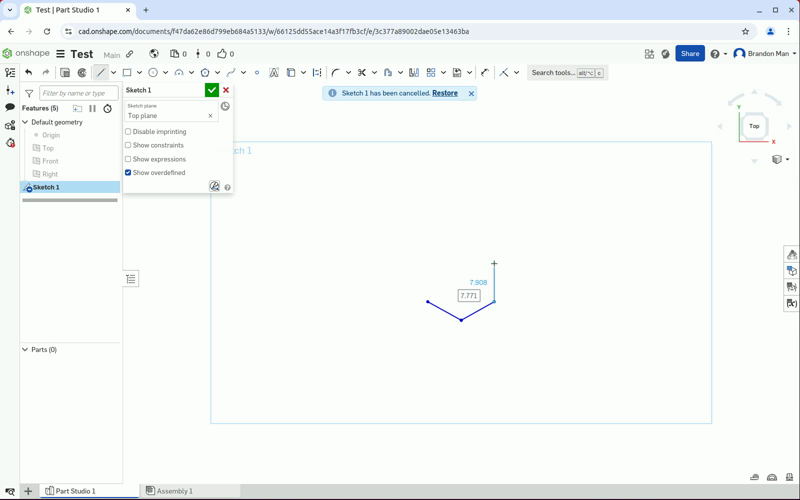
key_up(shift)
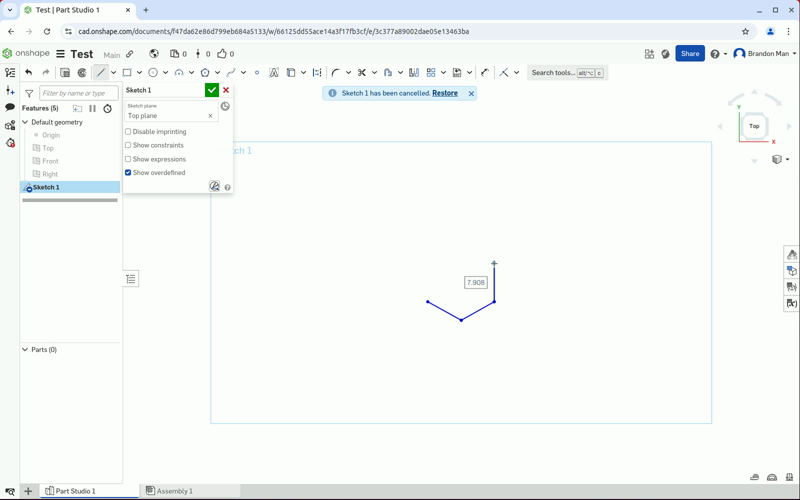
key_down(shift)
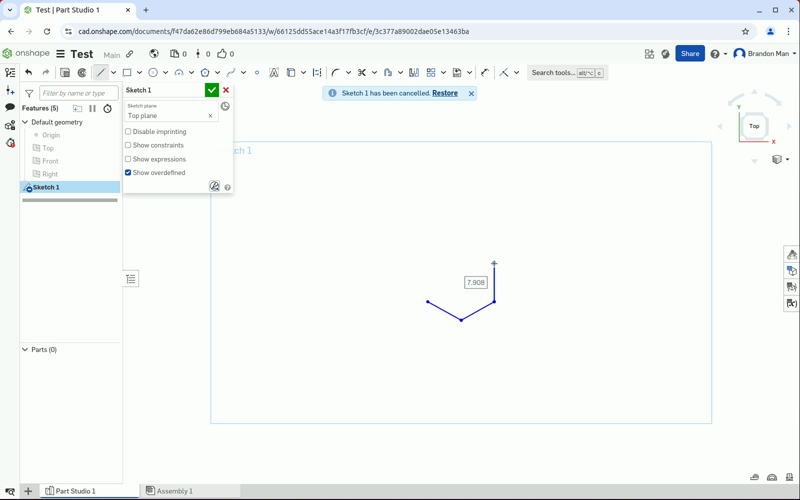
mouse_move(524, 263)
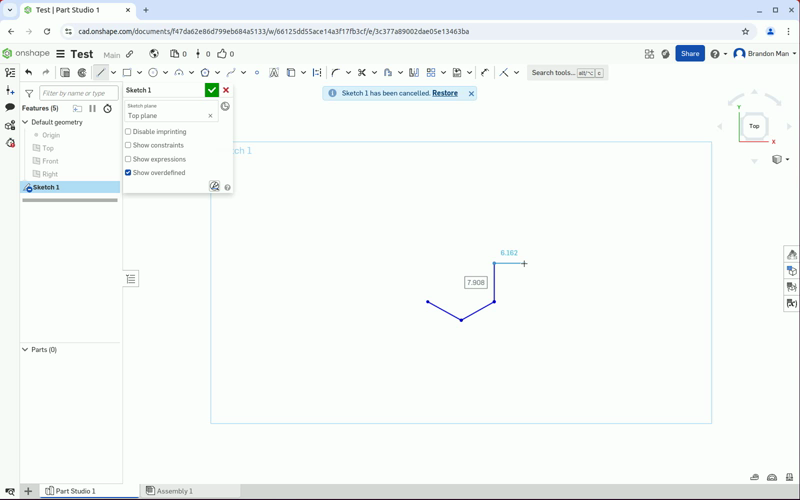
mouse_move(461, 244)
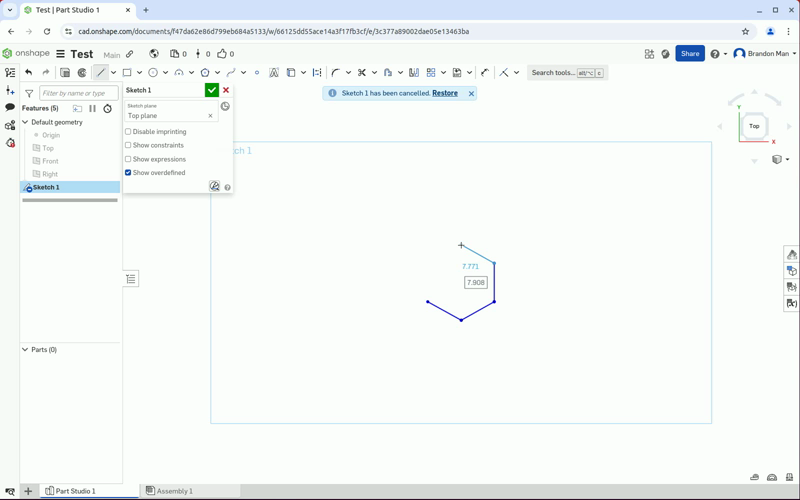
click(461, 244)
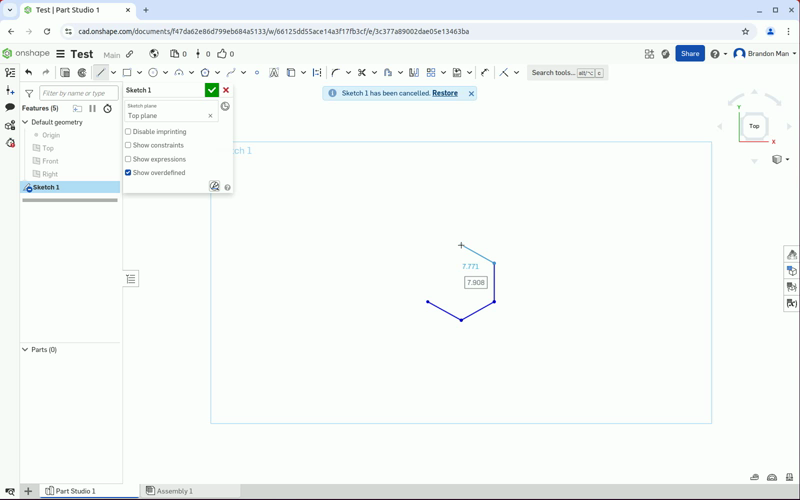
key_up(shift)
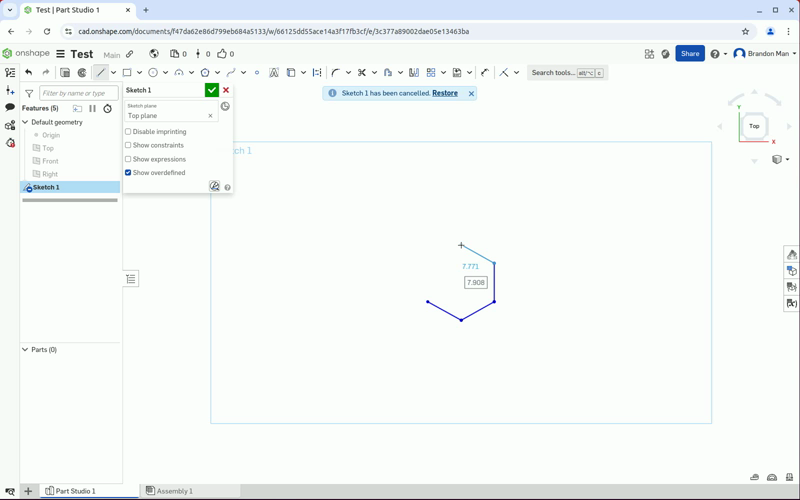
key_down(shift)
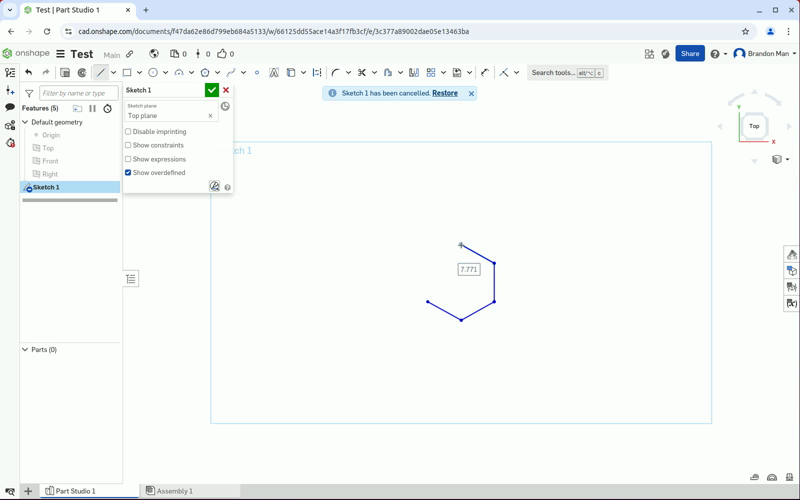
mouse_move(491, 244)
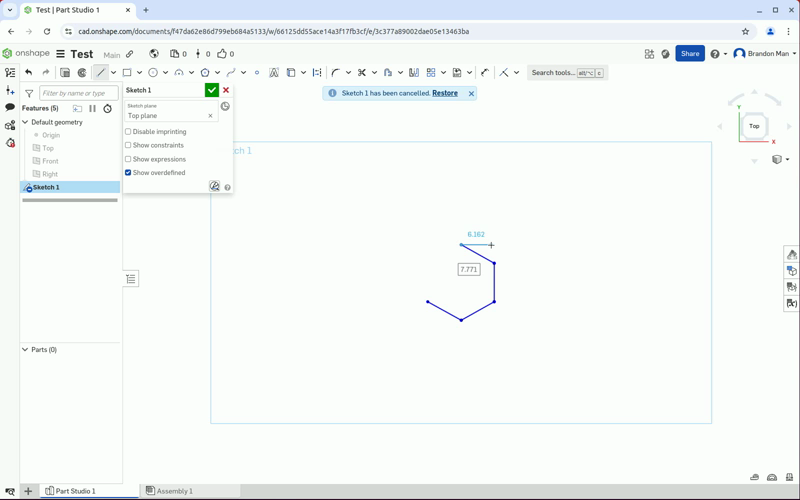
mouse_move(427, 263)
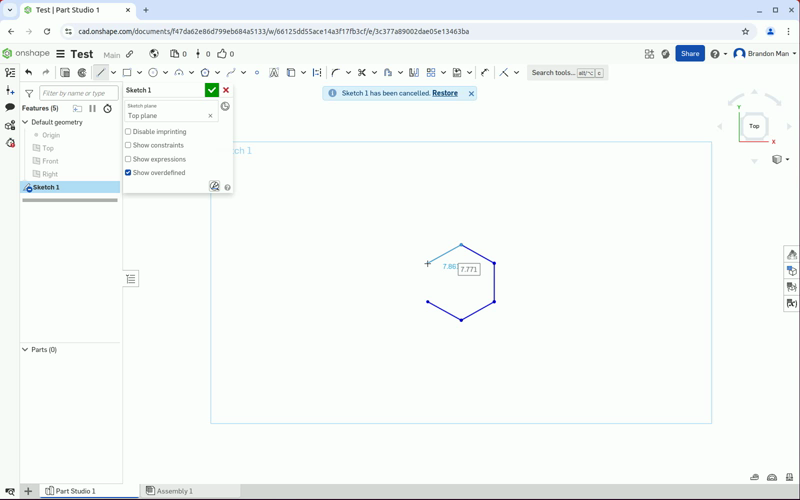
click(427, 263)
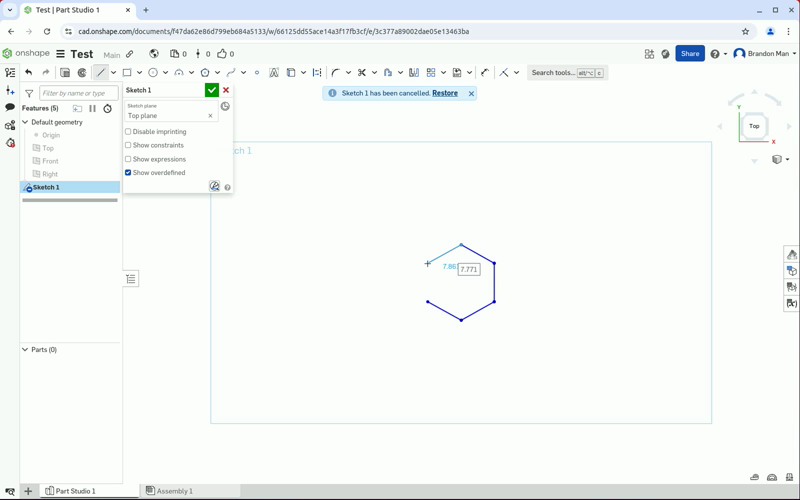
key_up(shift)
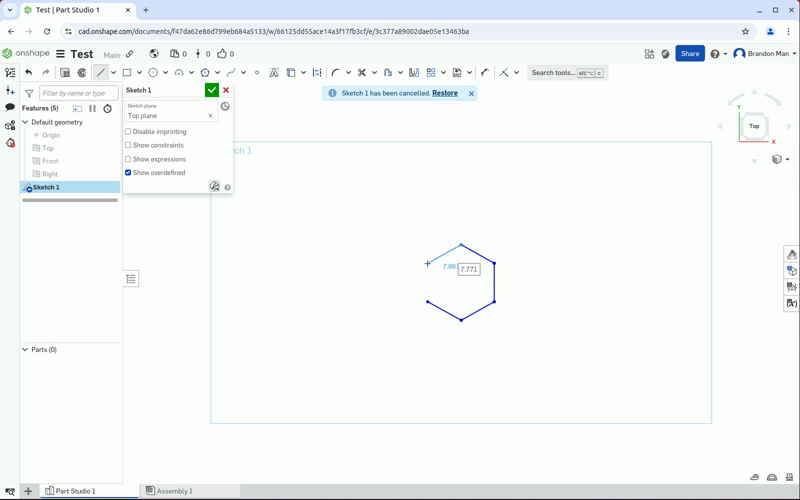
mouse_move(457, 263)
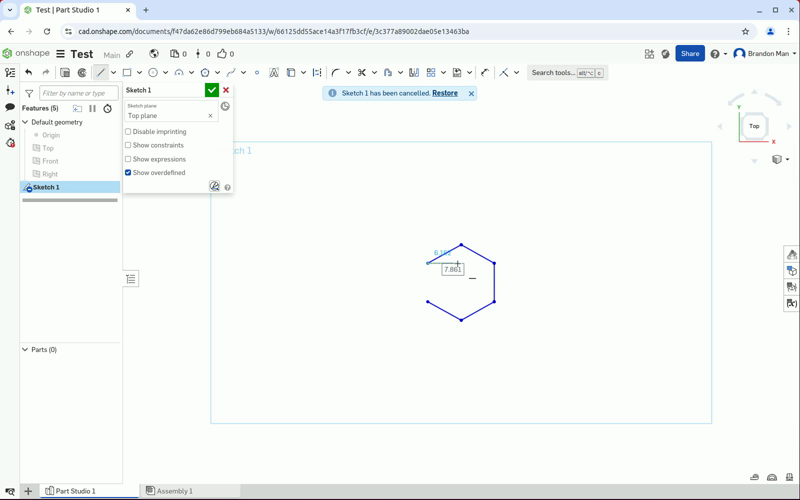
key_down(shift)
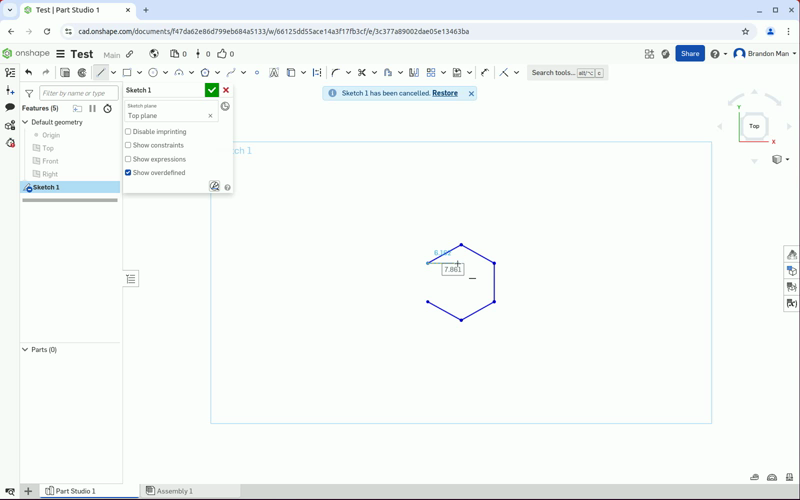
mouse_move(427, 301)
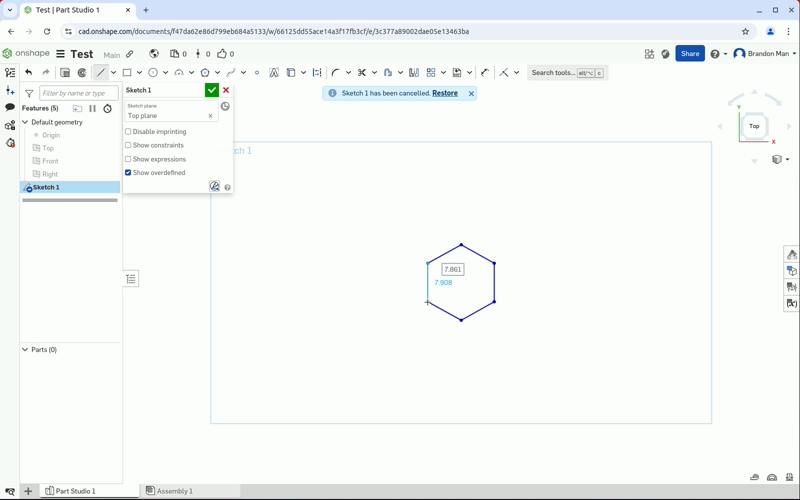
key_up(shift)
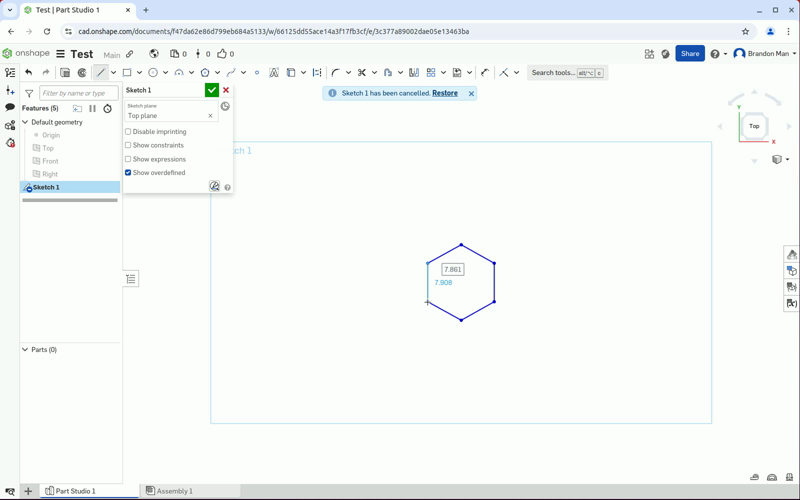
click(427, 301)
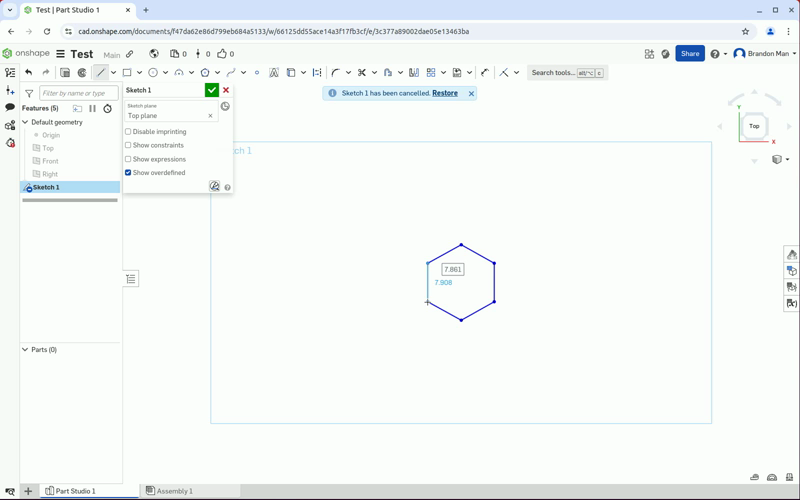
key(esc)
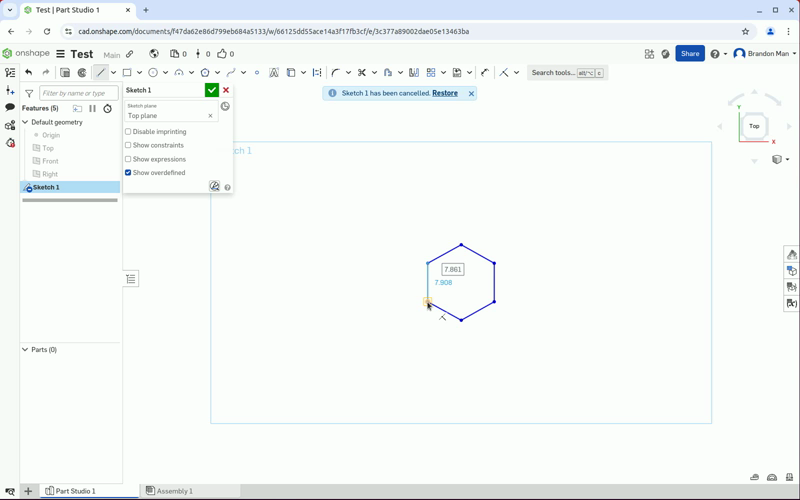
key(c)
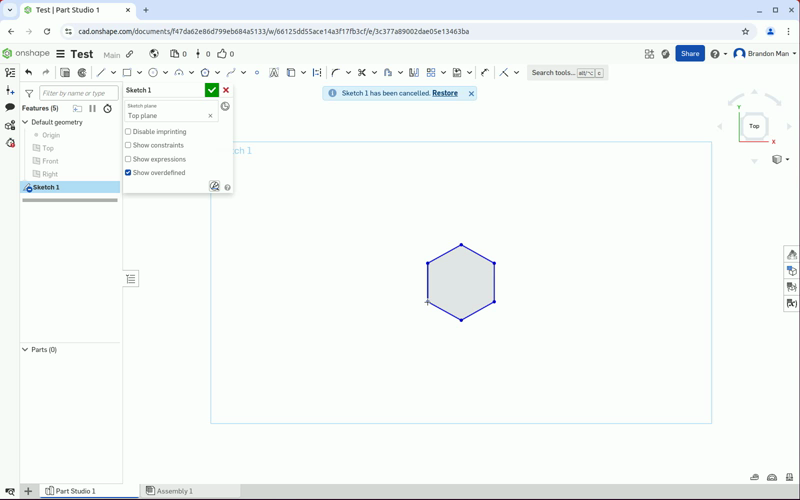
key_down(shift)
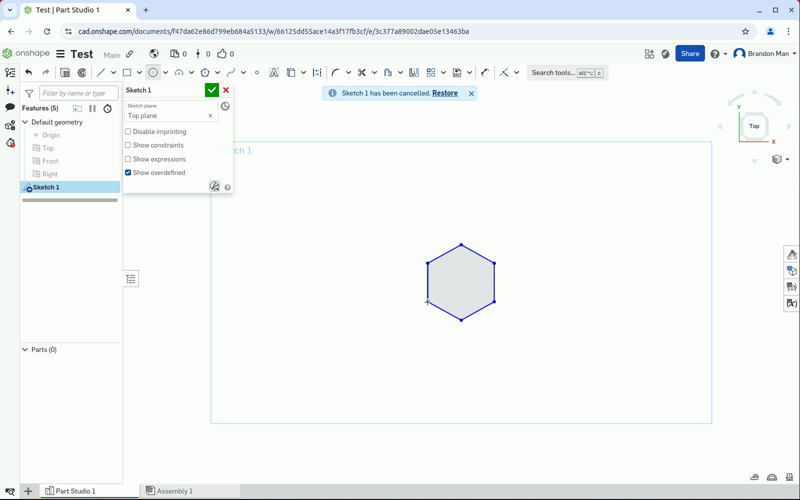
mouse_move(461, 282)
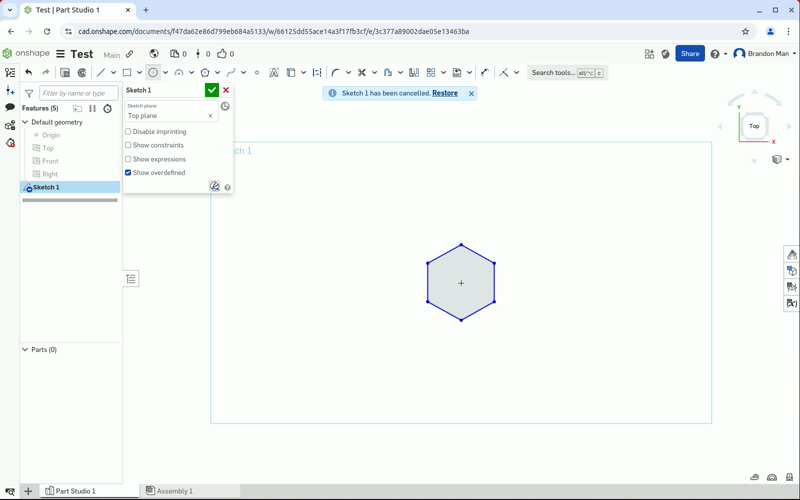
click(461, 282)
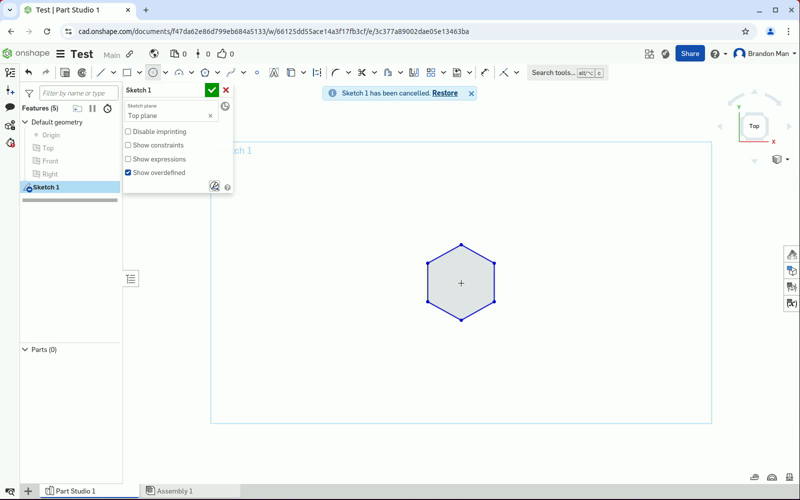
key_up(shift)
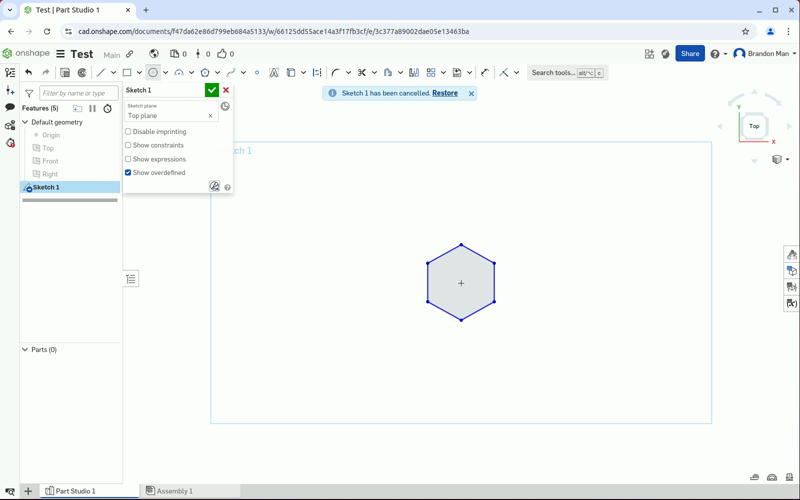
mouse_move(471, 282)
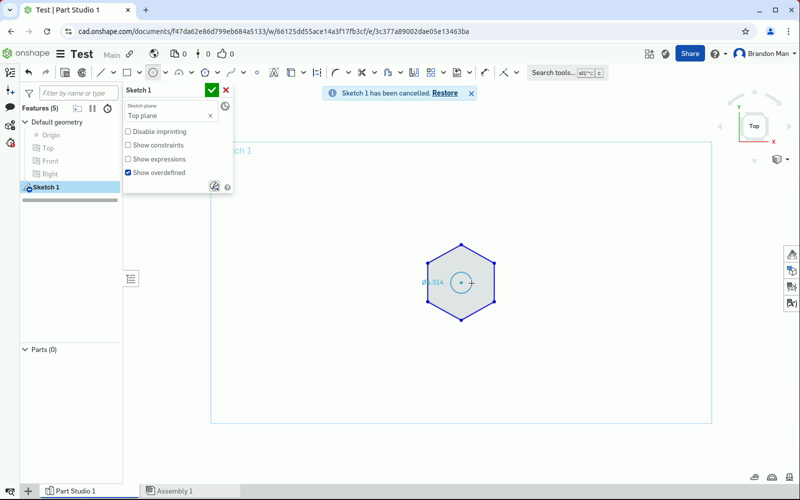
click(471, 282)
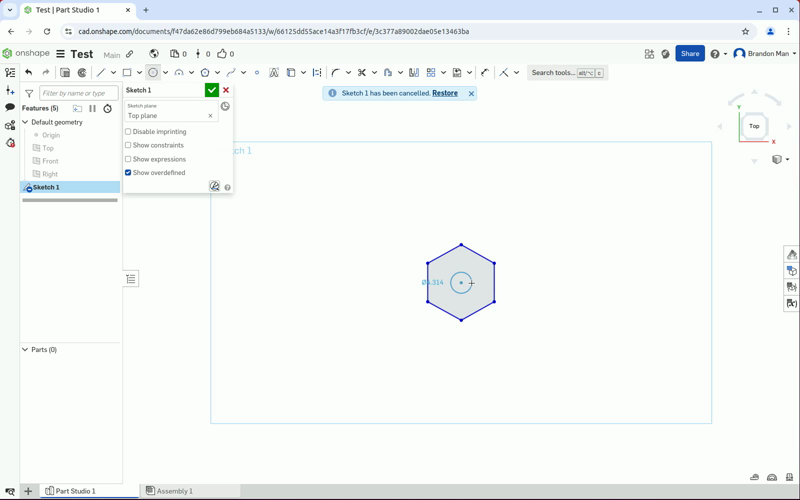
key(esc)
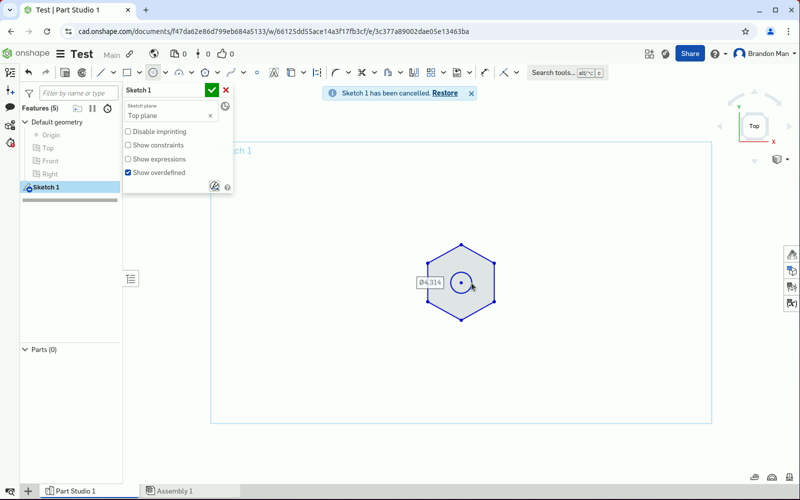
mouse_move(444, 273)
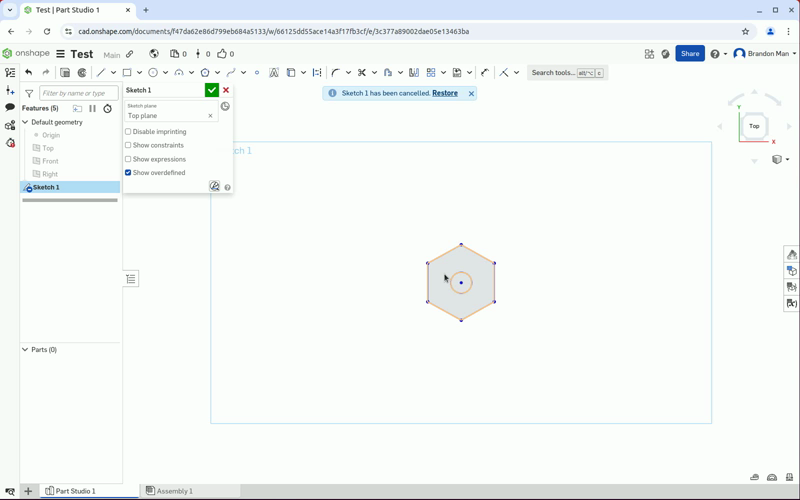
click(444, 273)
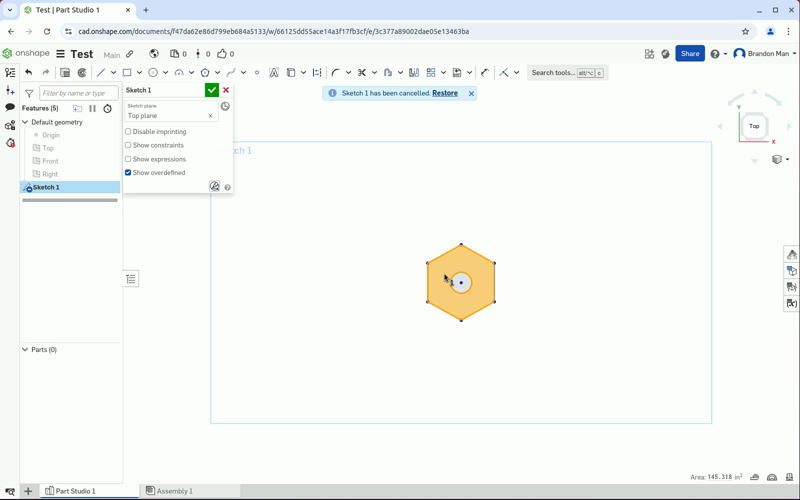
mouse_move(73, 352)
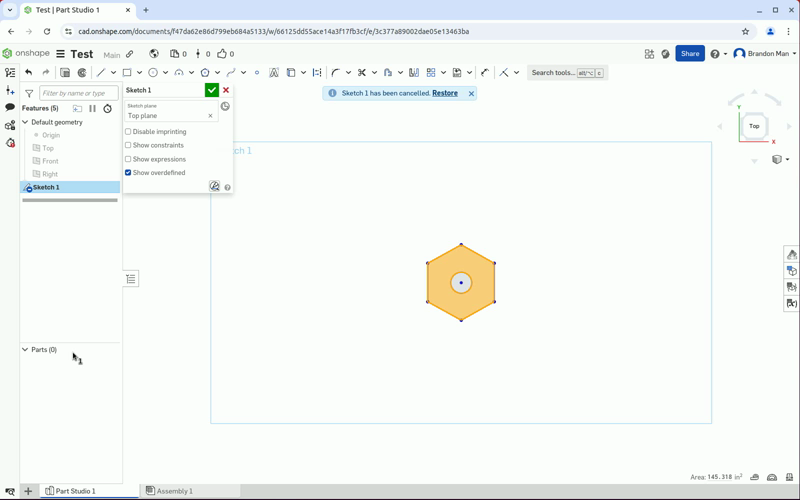
key(shift+y)
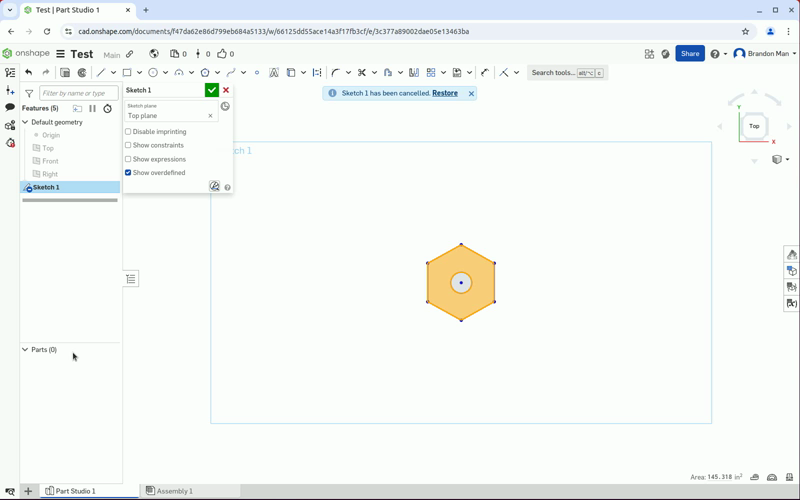
key(shift+e)
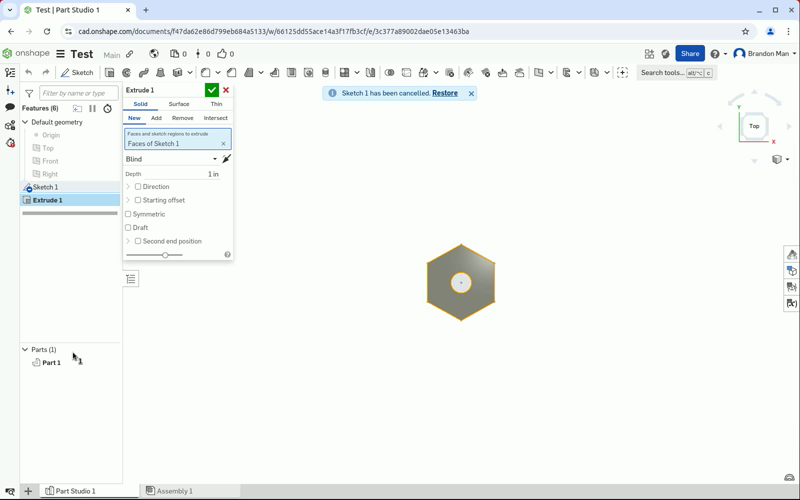
mouse_move(143, 106)
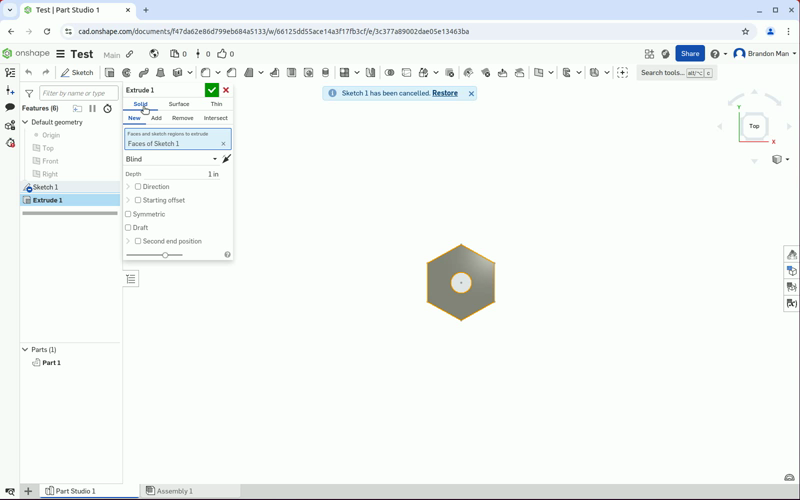
click(143, 106)
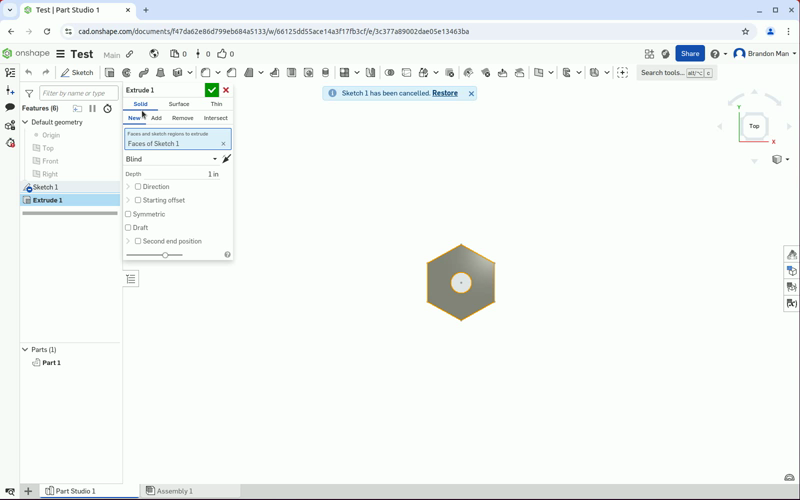
mouse_move(137, 120)
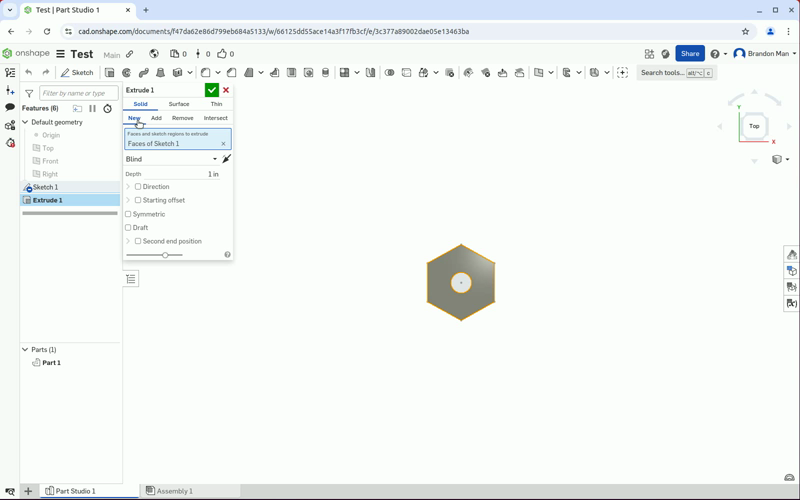
click(137, 120)
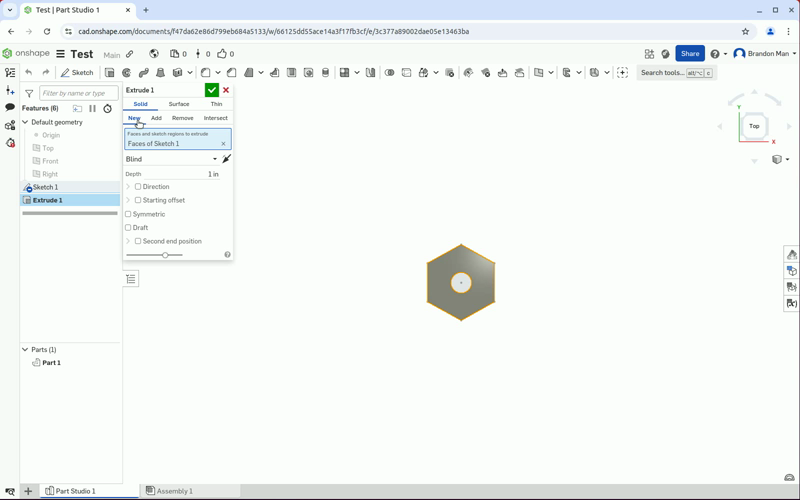
key(tab, 4)
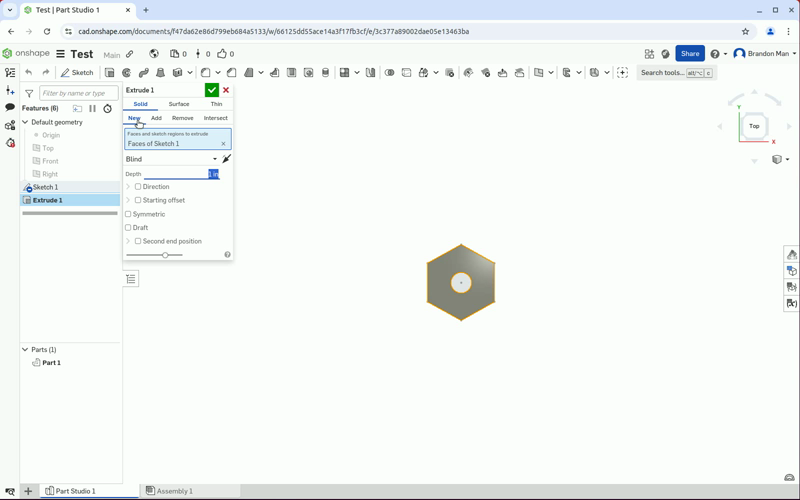
text(-9.628)
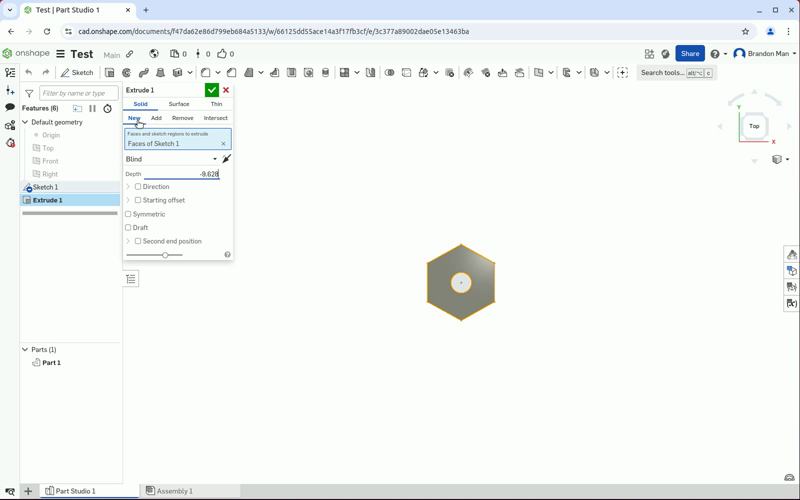
key(enter)
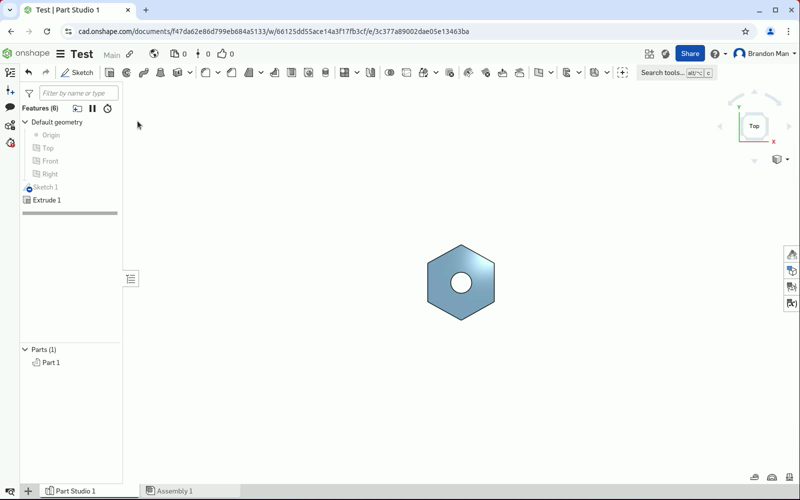
key(shift+h)
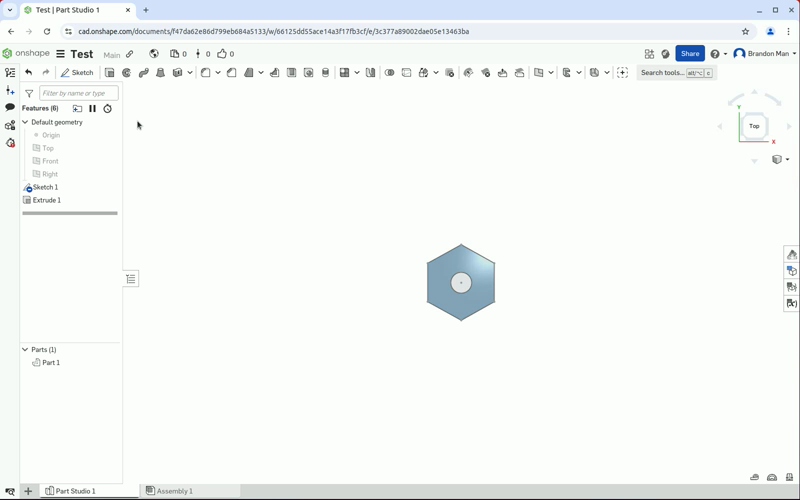
key(shift+h)
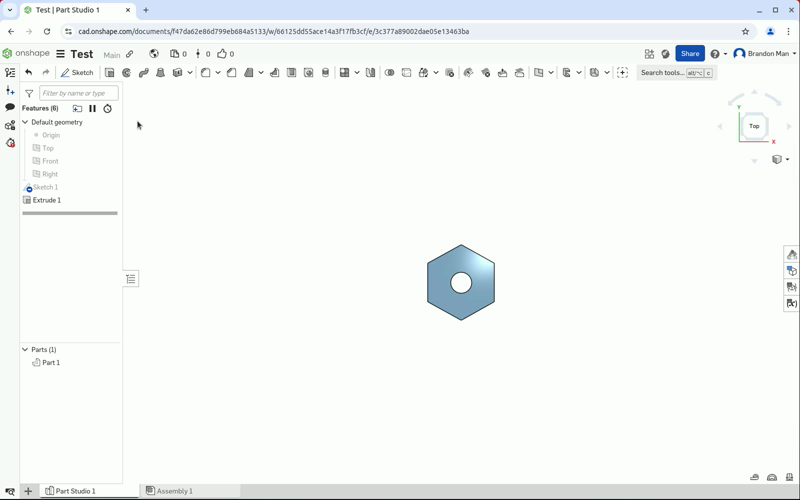
mouse_move(73, 189)
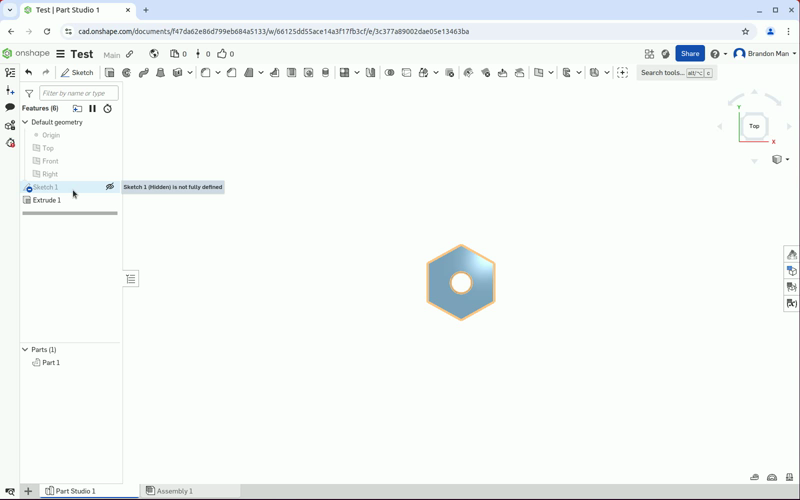
click(73, 189)
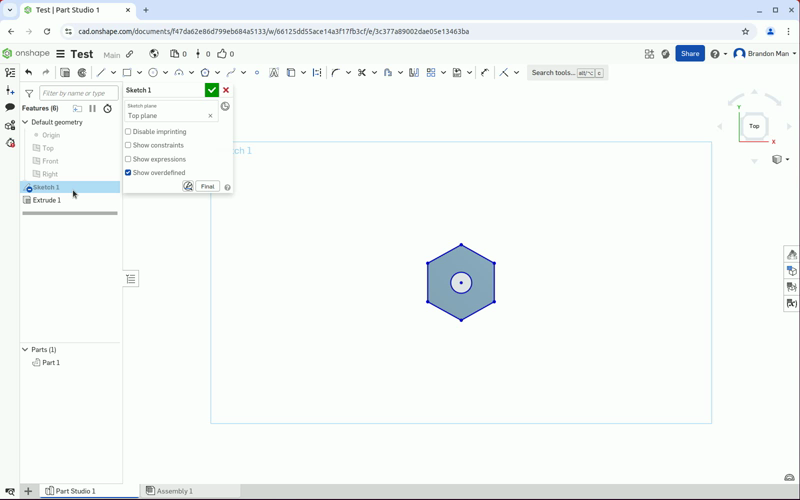
mouse_move(229, 92)
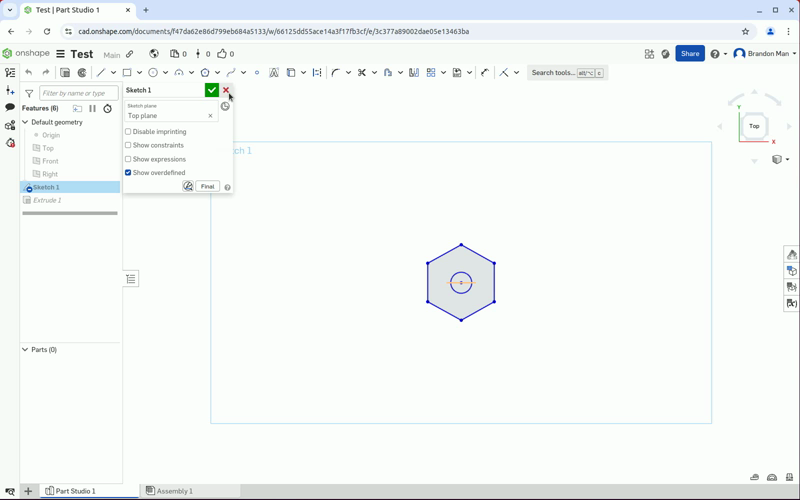
click(229, 92)
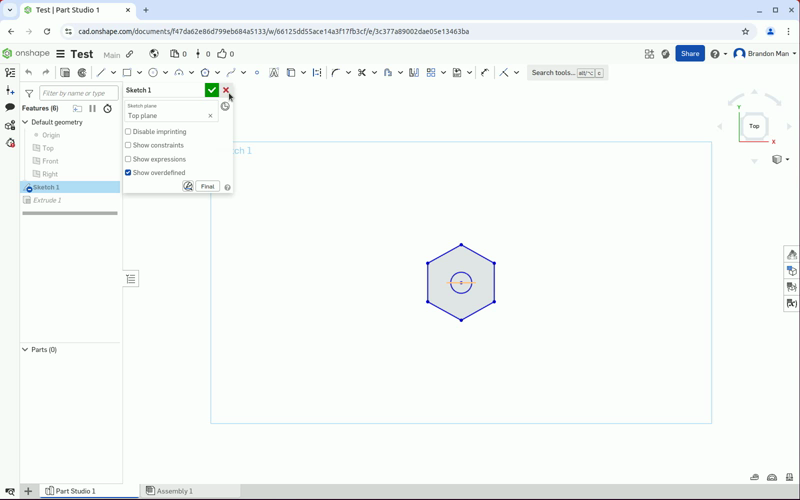
key(shift+s)
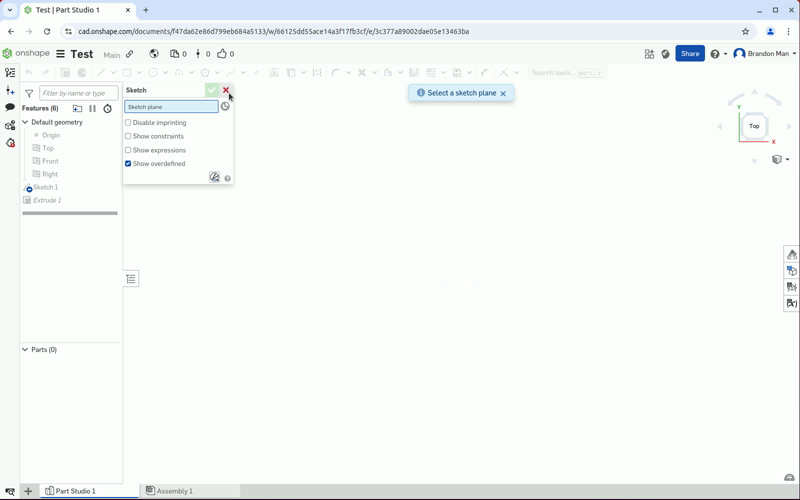
mouse_move(73, 150)
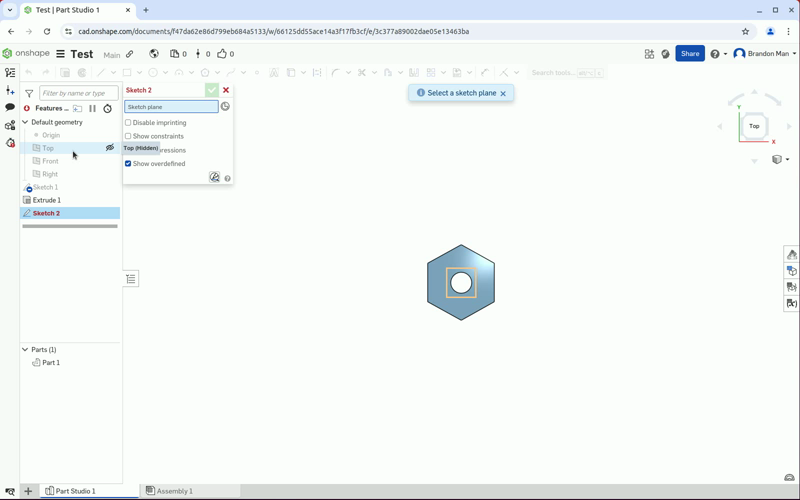
click(73, 150)
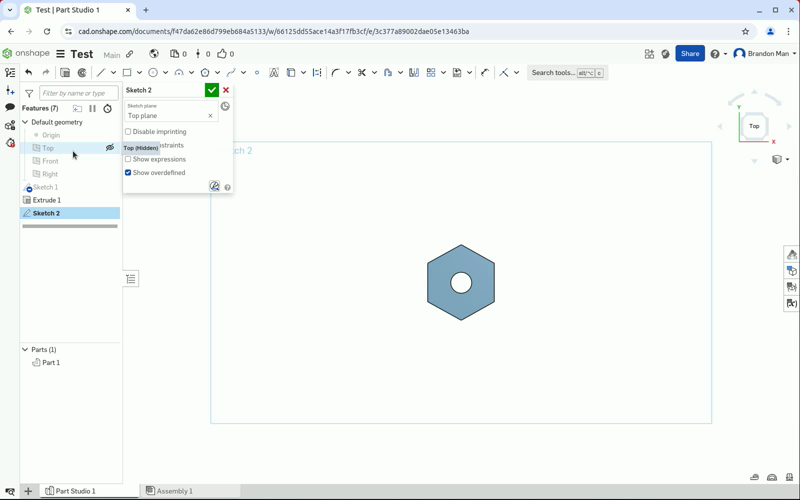
mouse_move(73, 352)
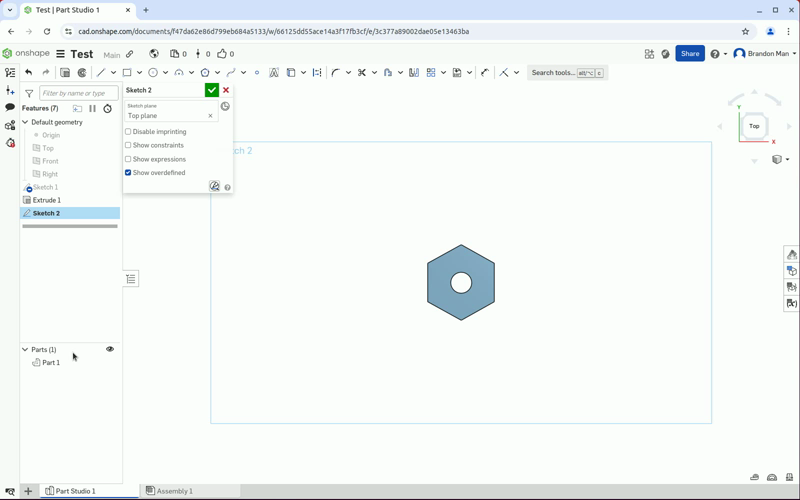
key(y)
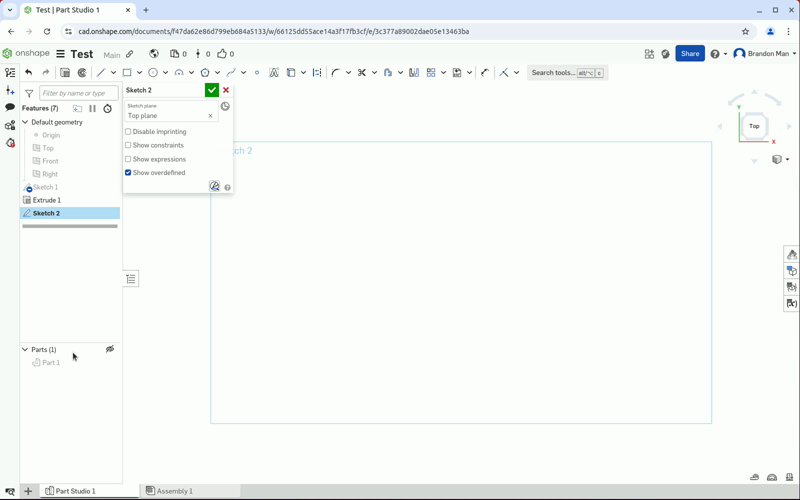
key(c)
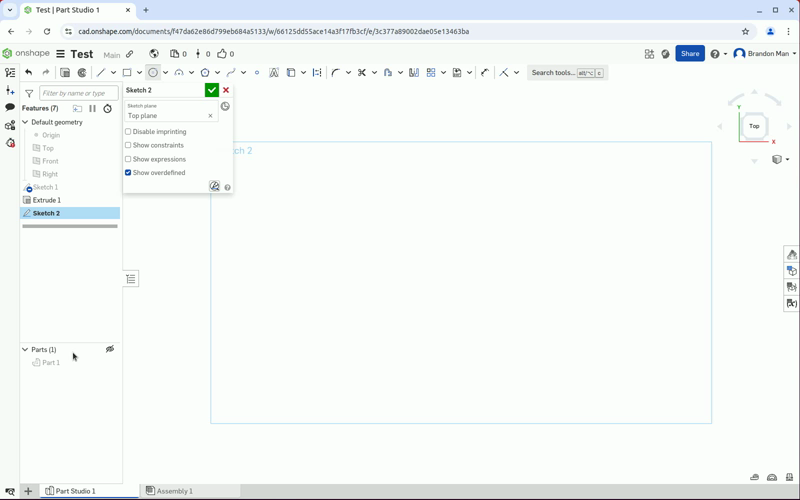
key_down(shift)
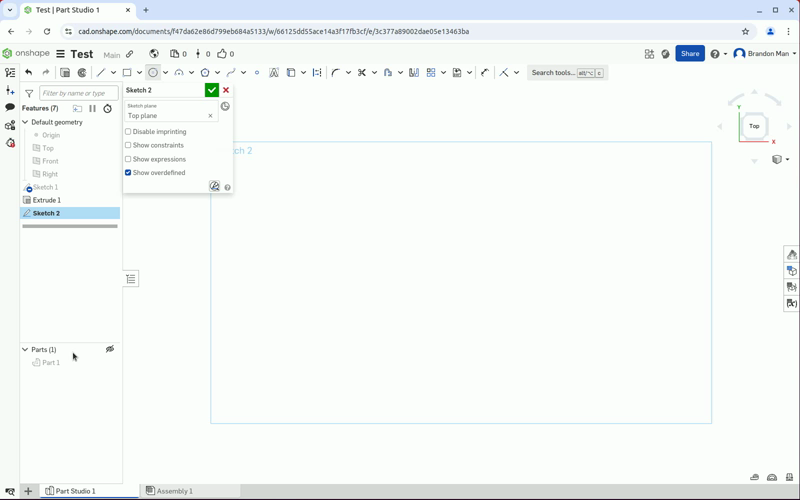
mouse_move(461, 282)
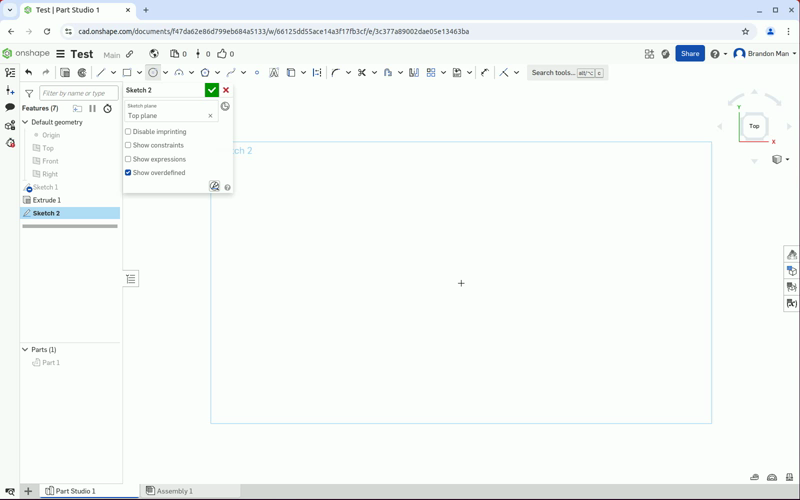
click(461, 282)
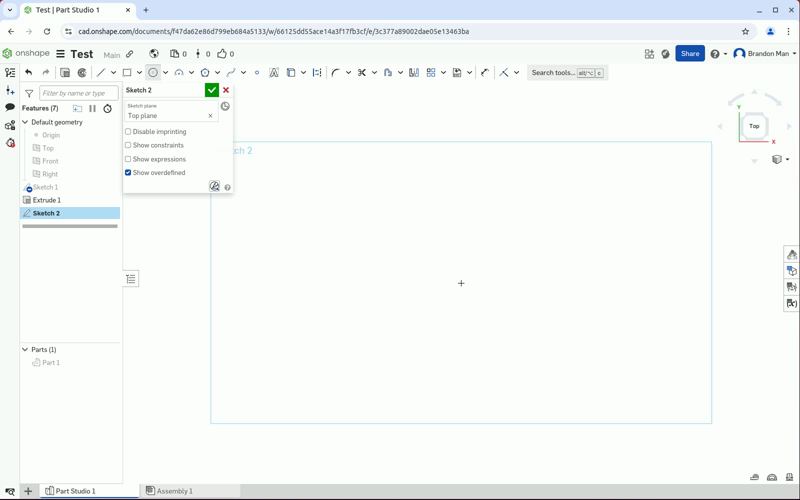
key_up(shift)
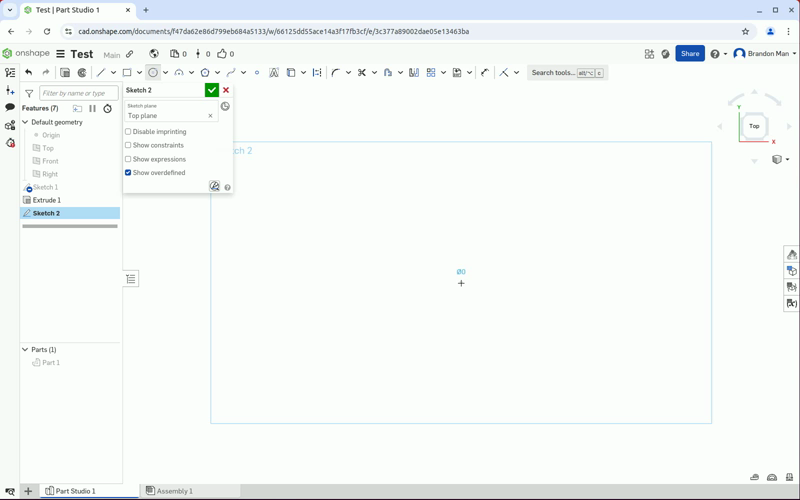
mouse_move(472, 282)
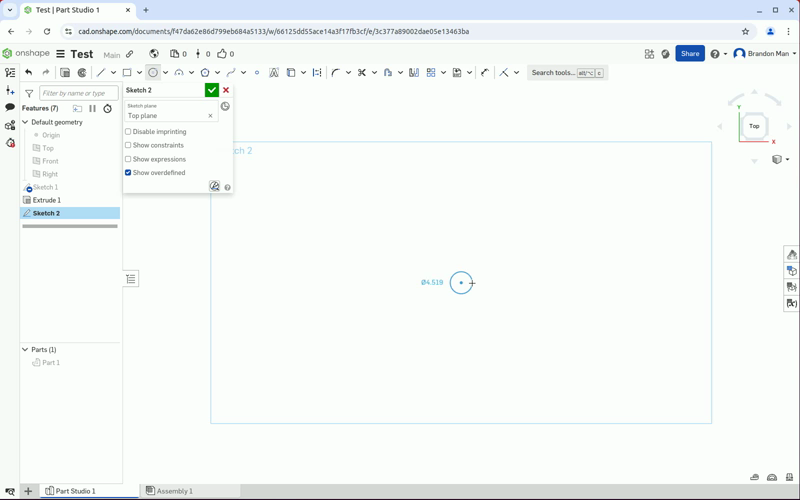
click(472, 282)
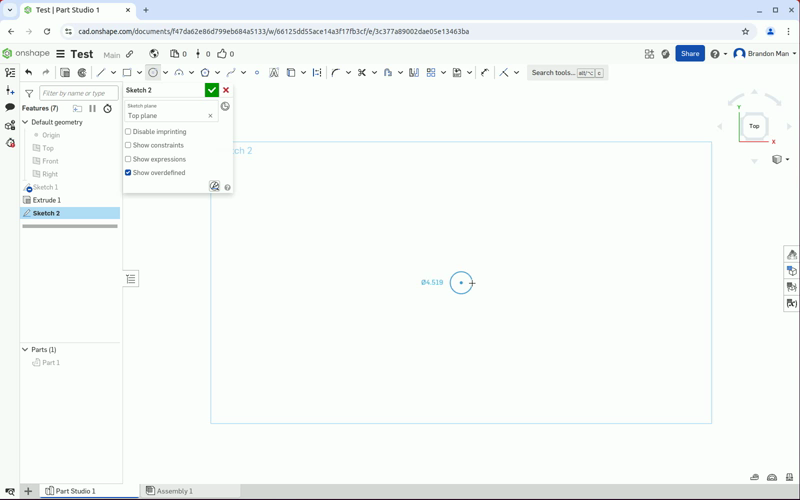
key(esc)
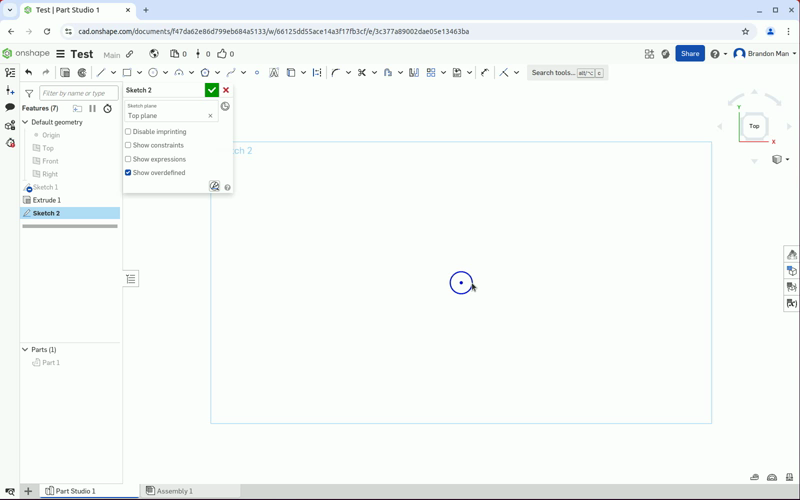
mouse_move(458, 286)
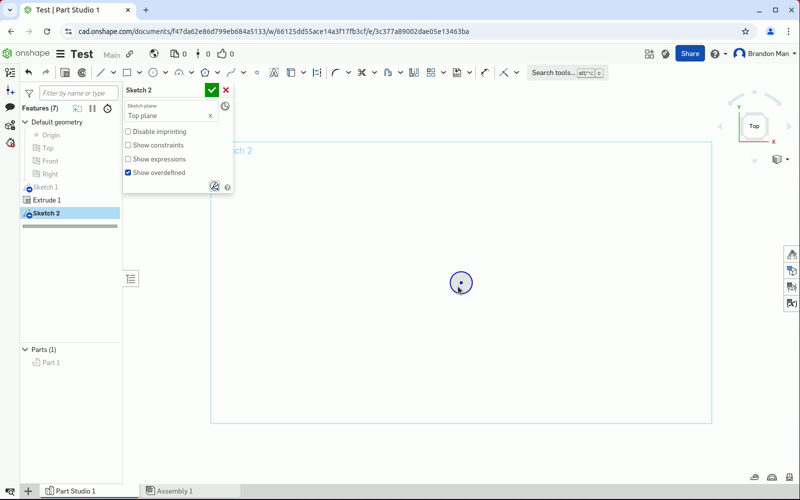
scroll(6)
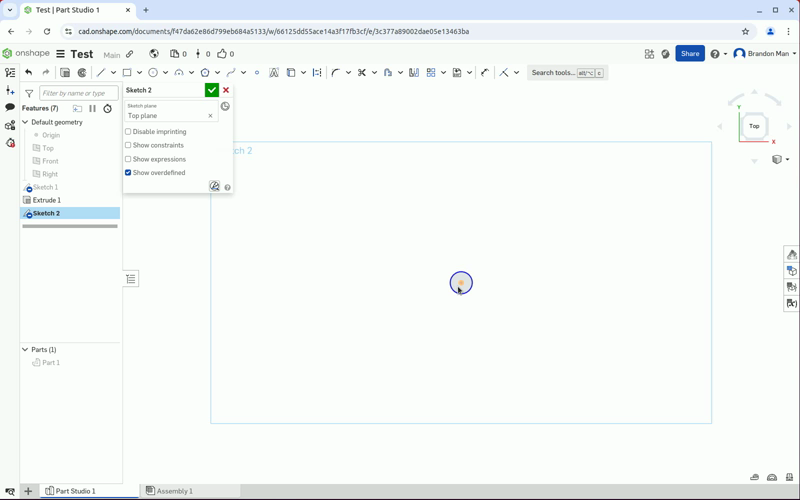
scroll(6)
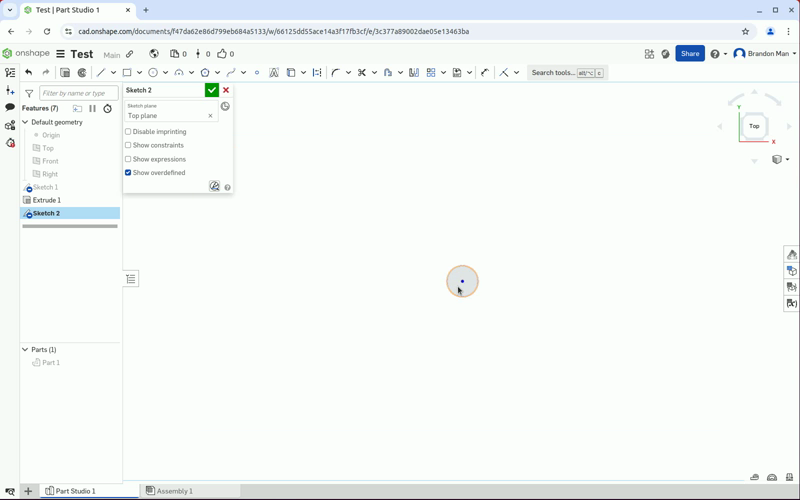
scroll(6)
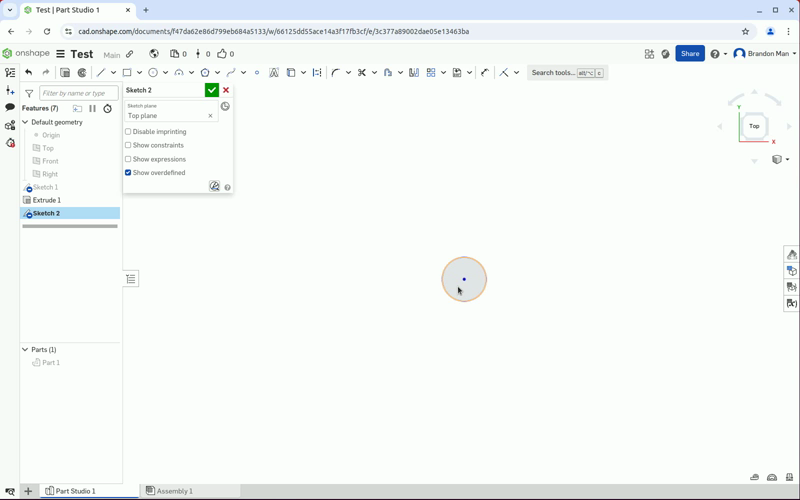
scroll(6)
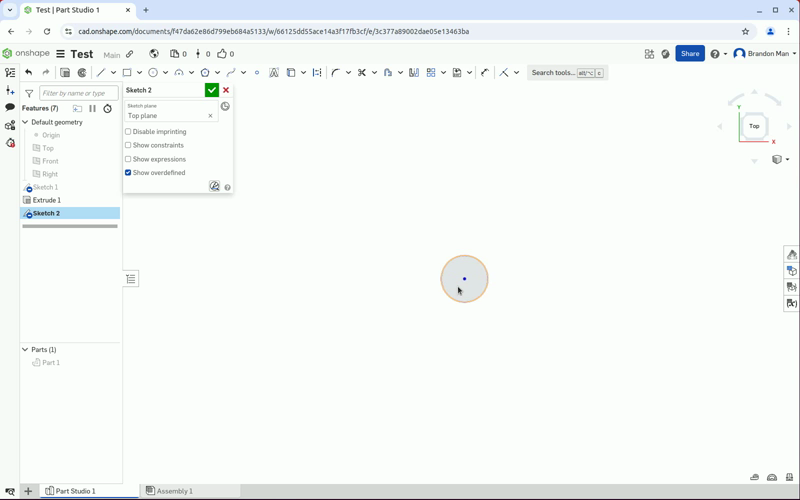
scroll(6)
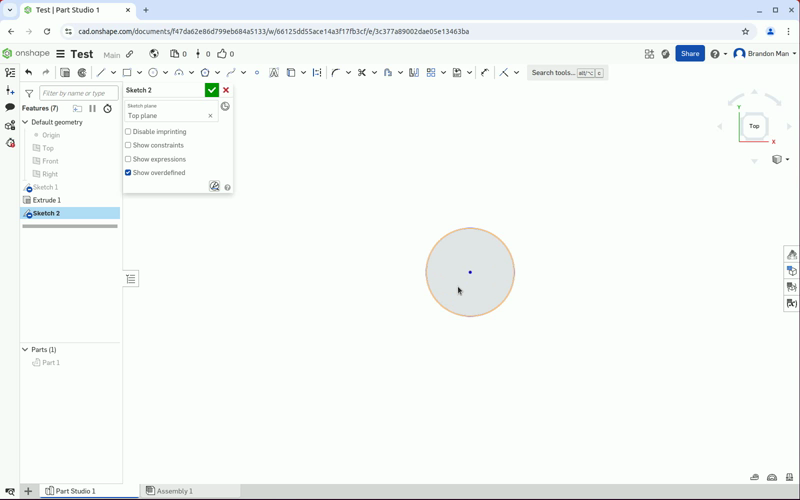
scroll(6)
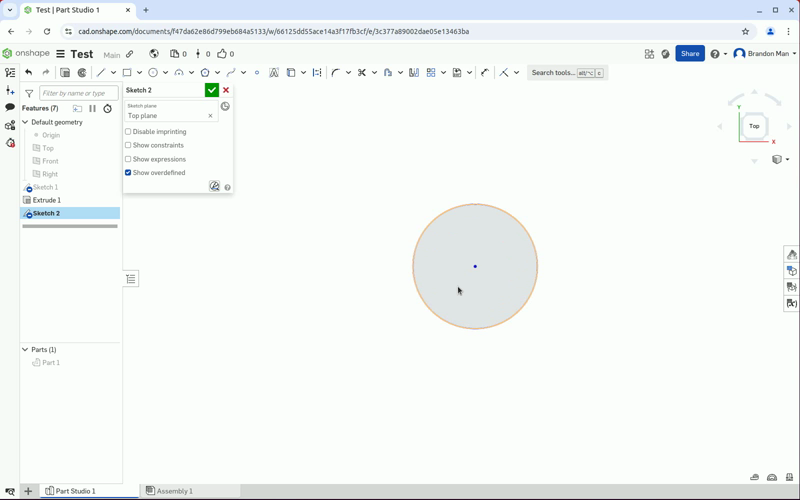
scroll(6)
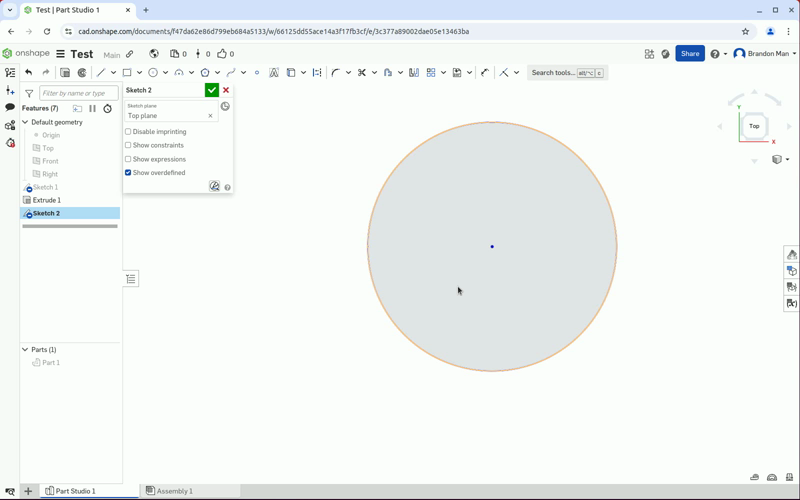
click(458, 286)
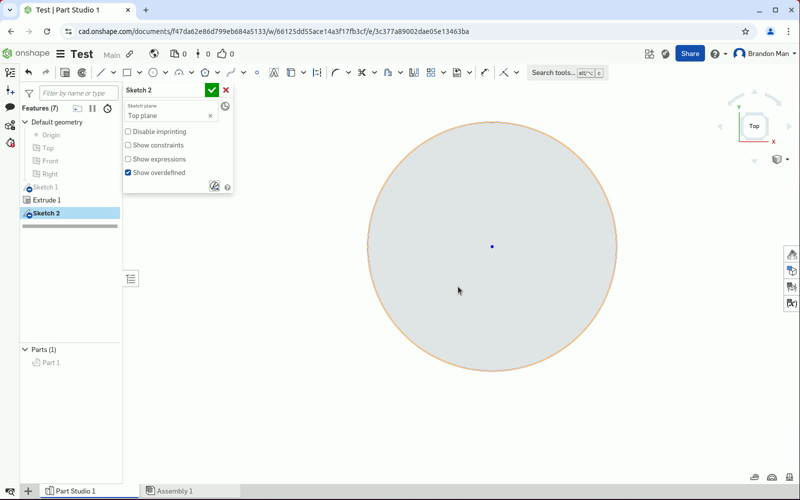
scroll(-6)
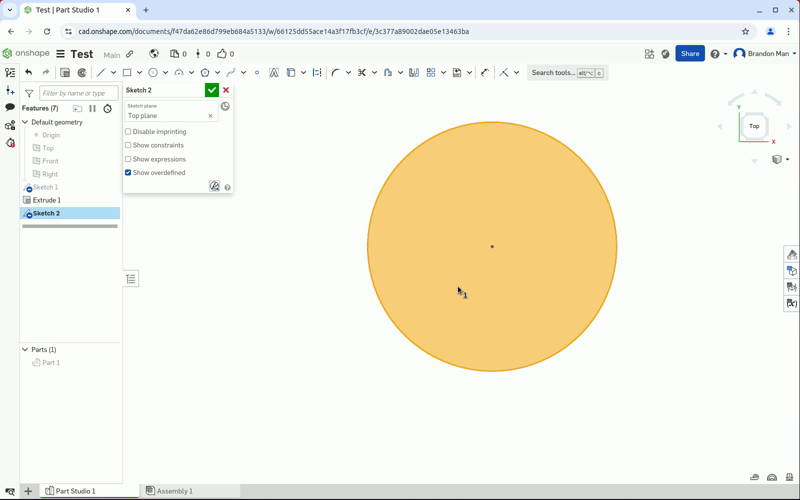
scroll(-6)
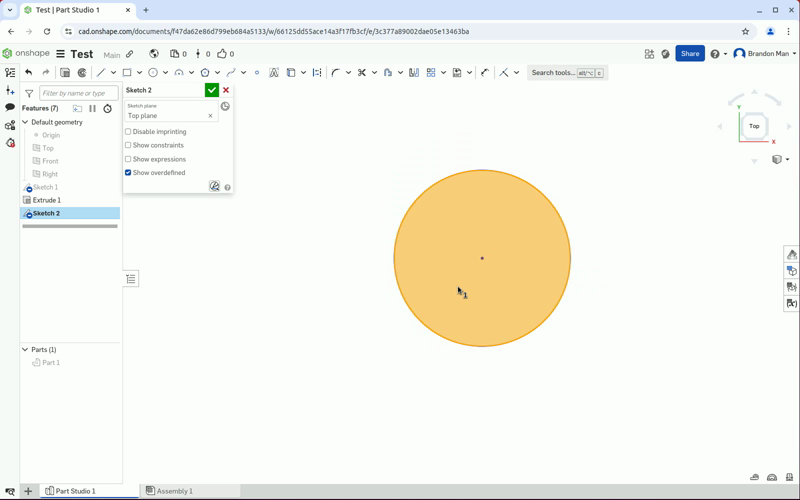
scroll(-6)
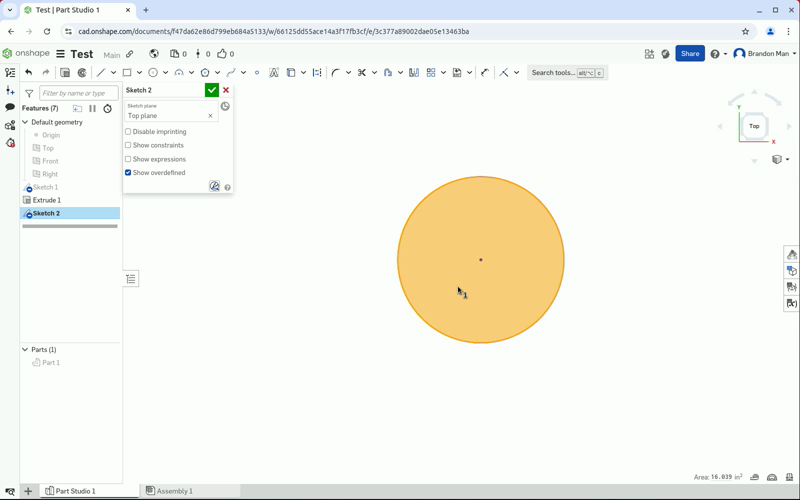
scroll(-6)
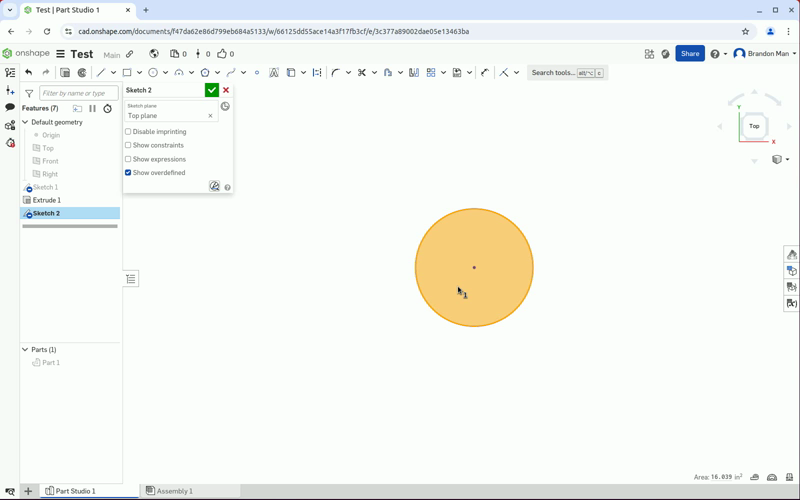
scroll(-6)
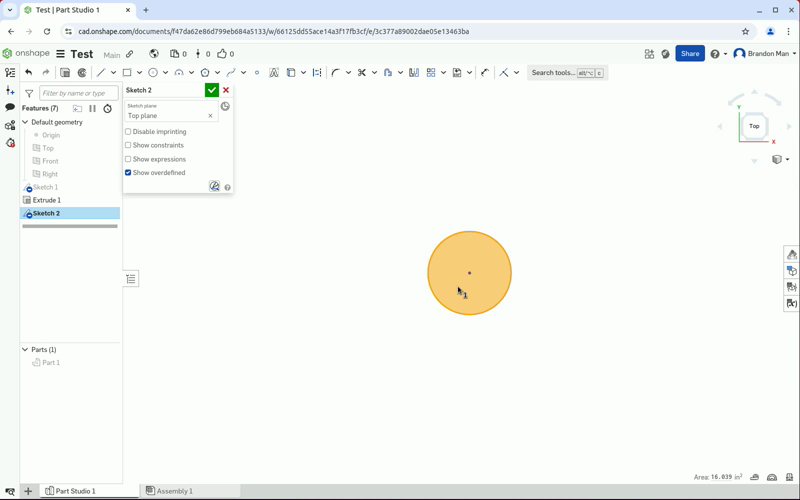
scroll(-6)
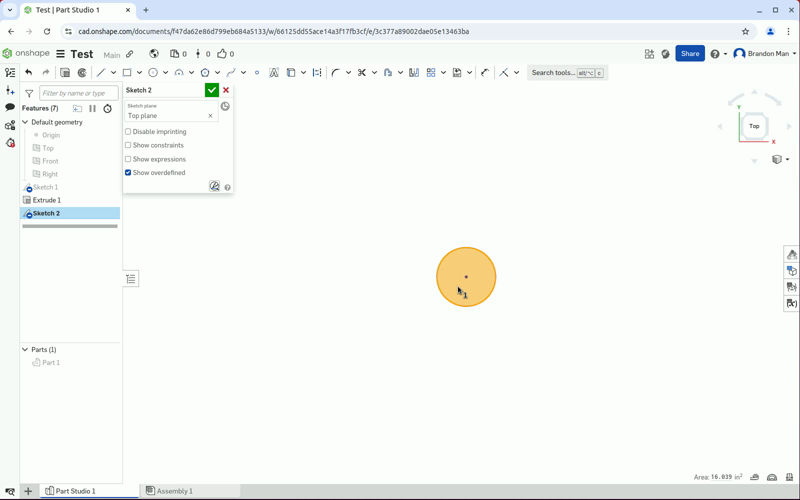
scroll(-6)
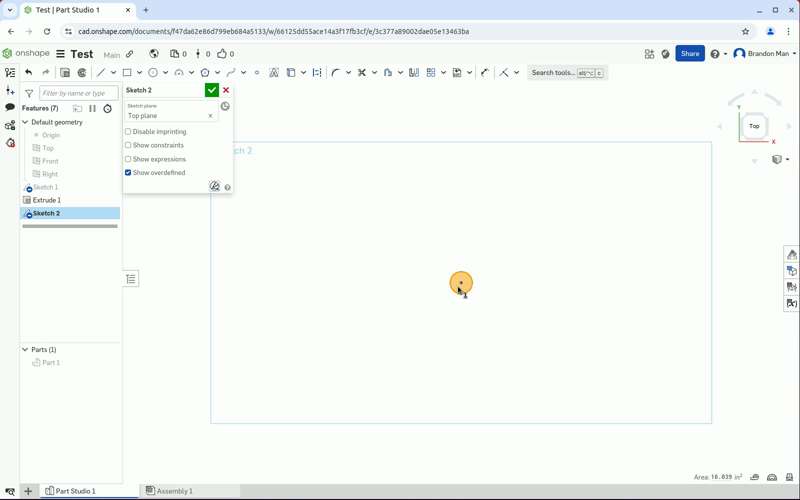
mouse_move(73, 352)
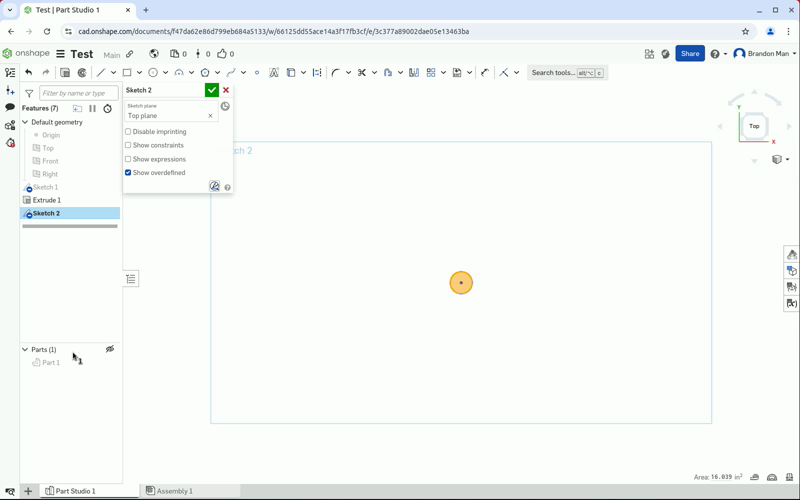
key(shift+y)
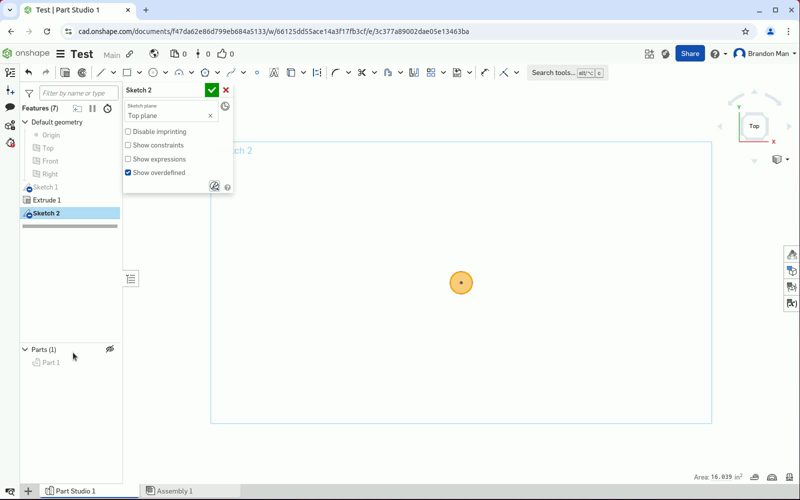
key(shift+e)
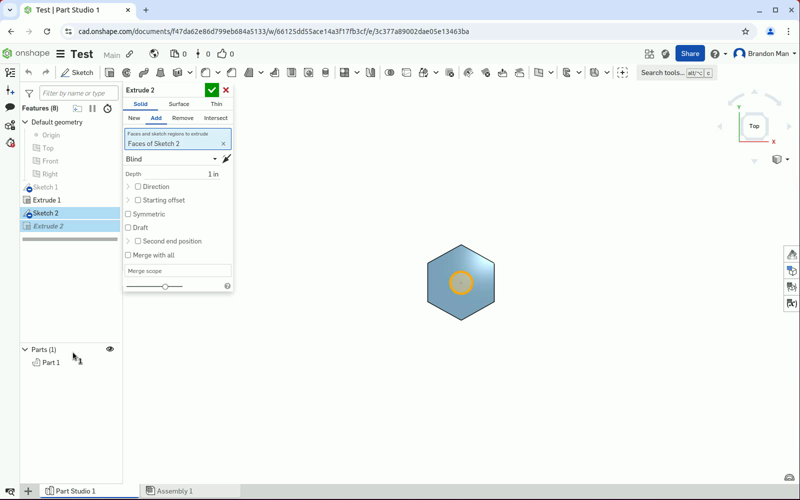
mouse_move(143, 106)
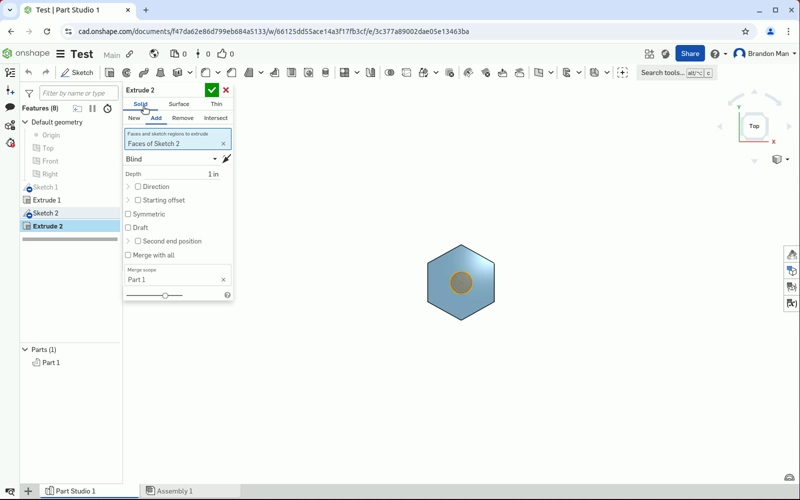
click(143, 106)
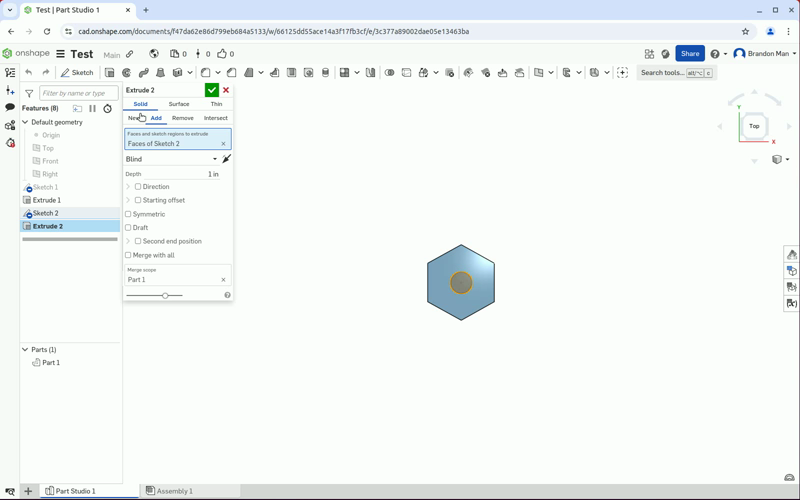
mouse_move(137, 120)
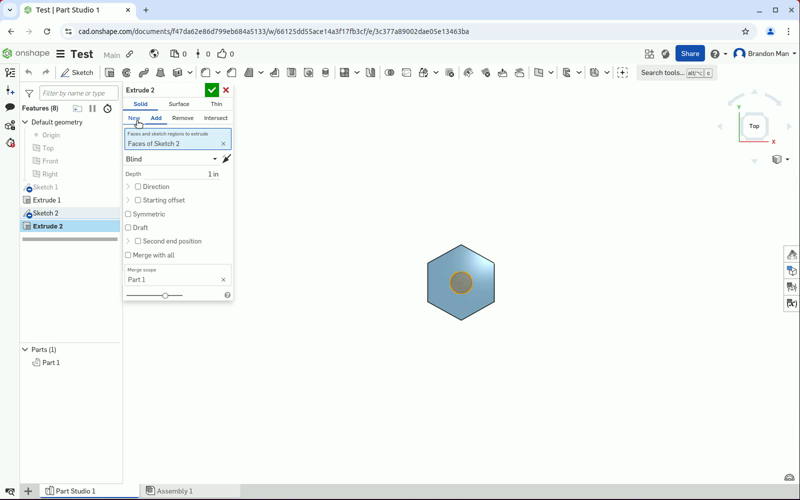
click(137, 120)
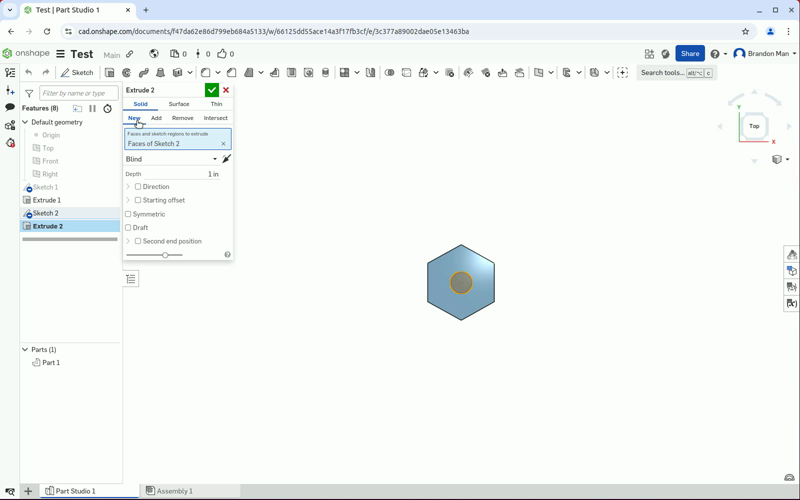
key(tab, 4)
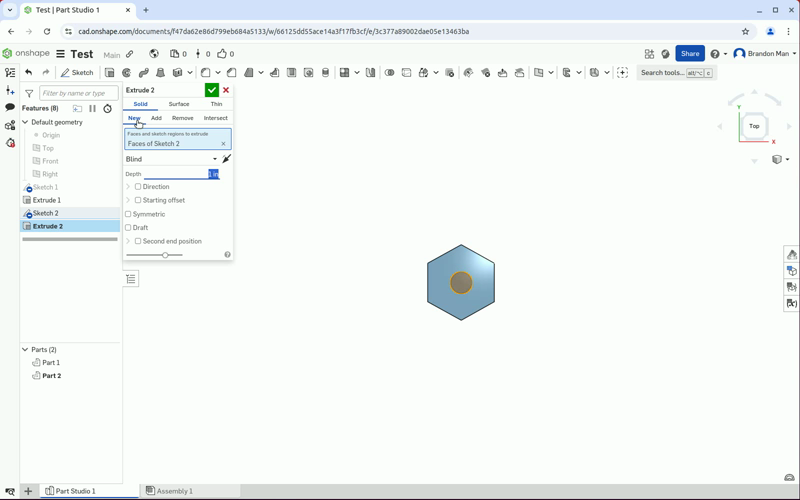
text(1.204)
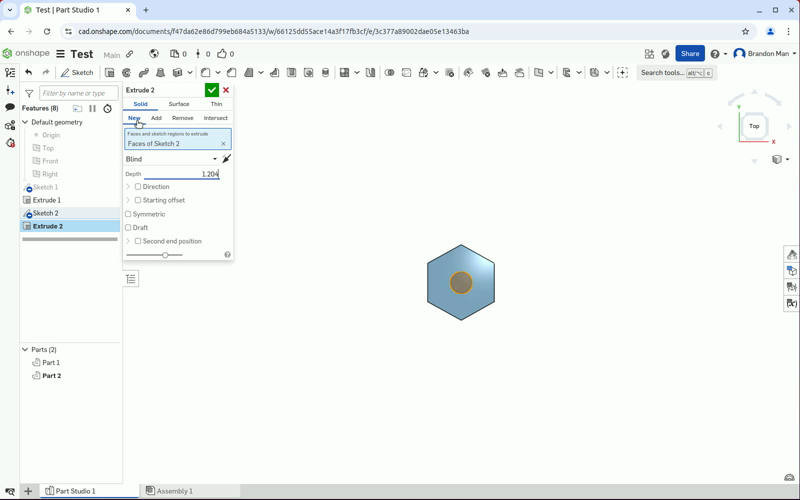
key(tab, 3)
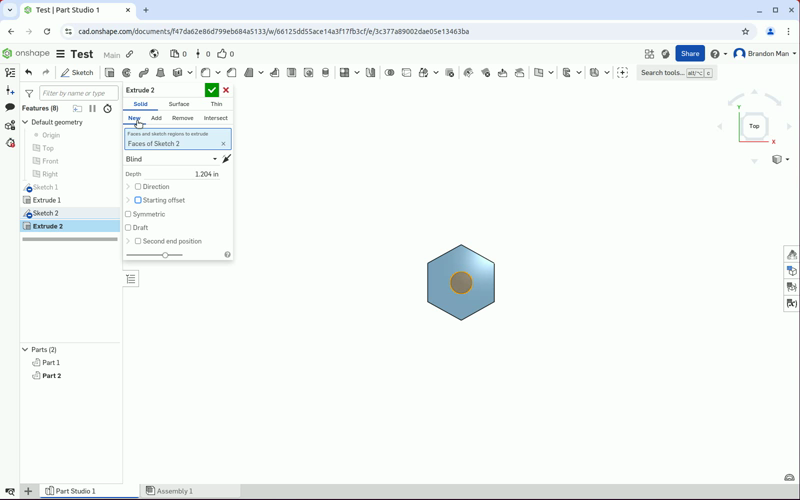
key(tab, 2)
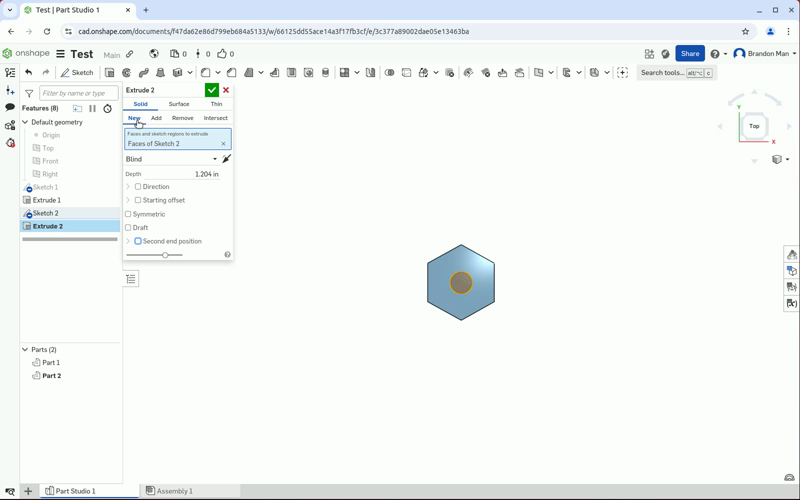
key(space)
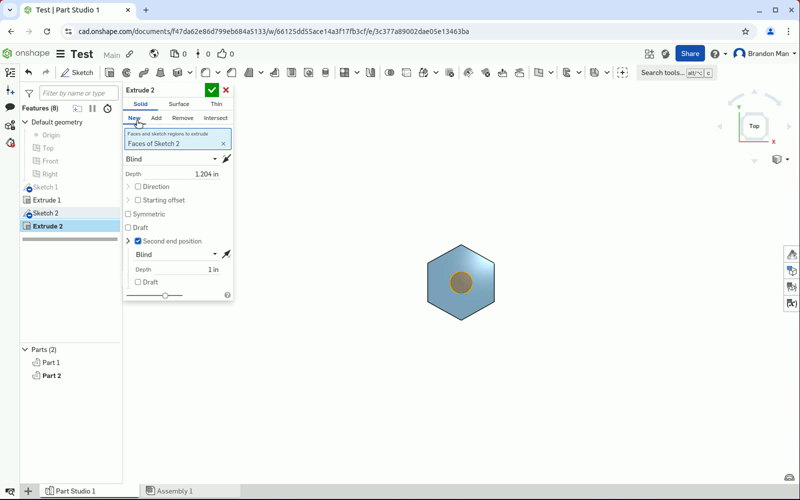
key(tab, 3)
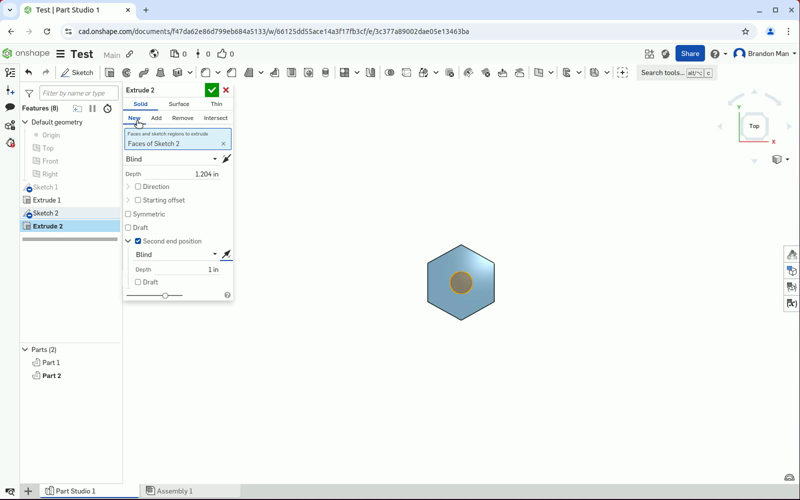
text(23.108)
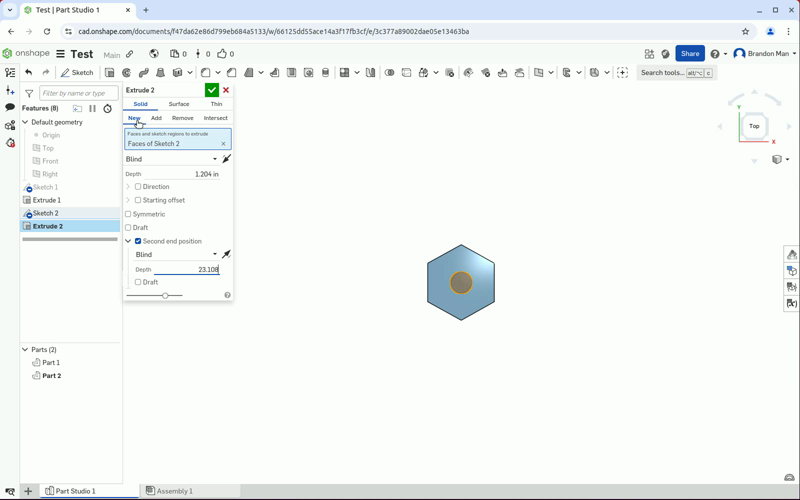
key(enter)
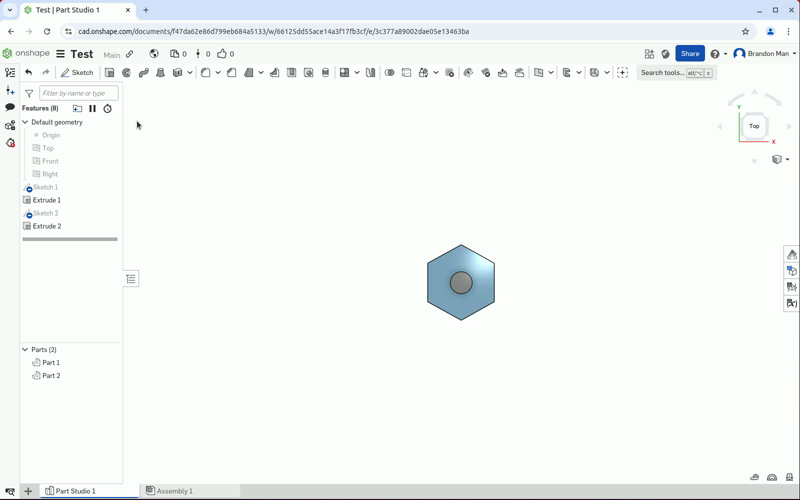
key(shift+h)
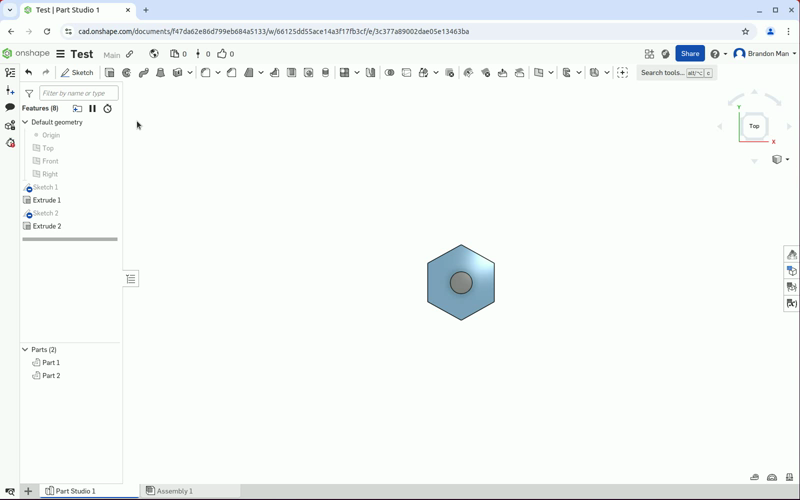
key(shift+h)
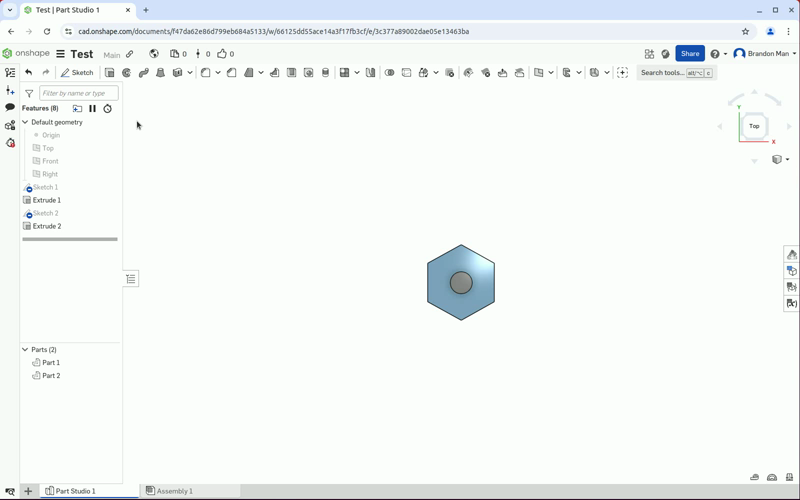
mouse_move(73, 189)
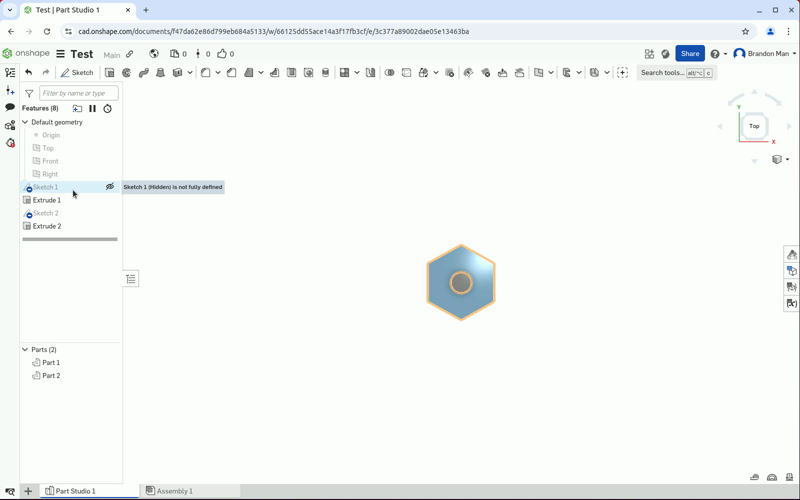
click(73, 189)
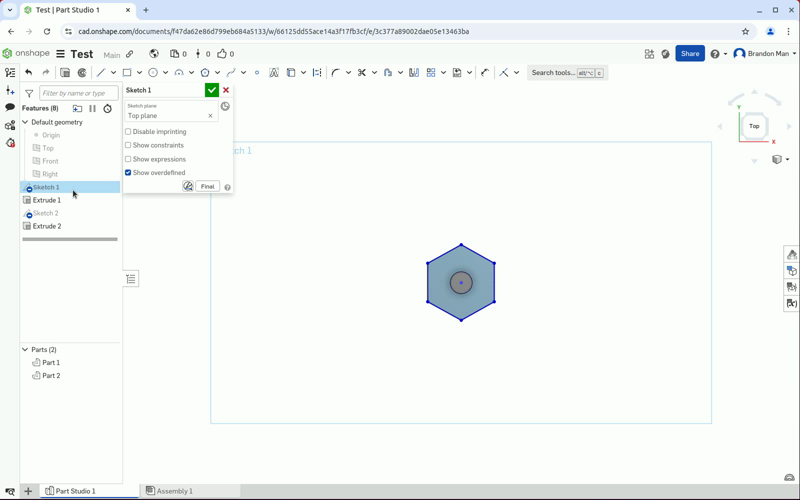
mouse_move(229, 92)
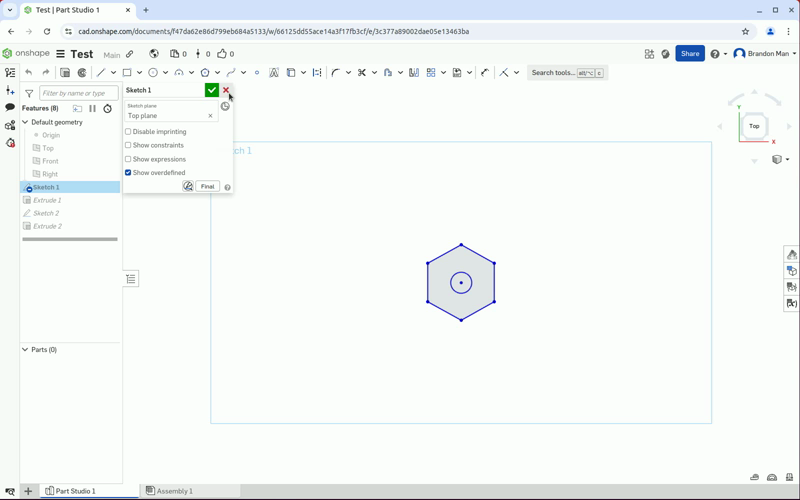
click(229, 92)
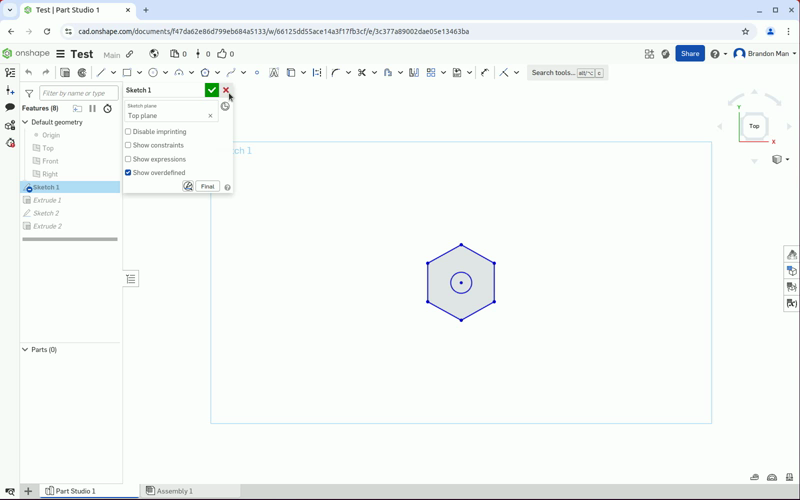
key(shift+s)
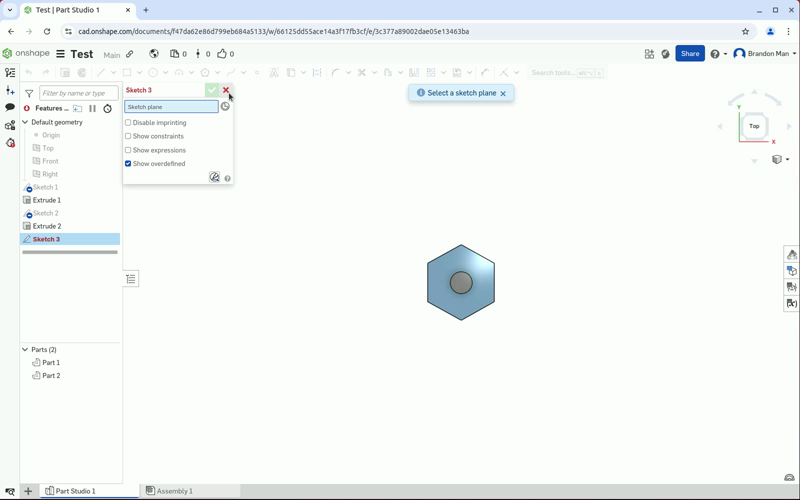
mouse_move(73, 150)
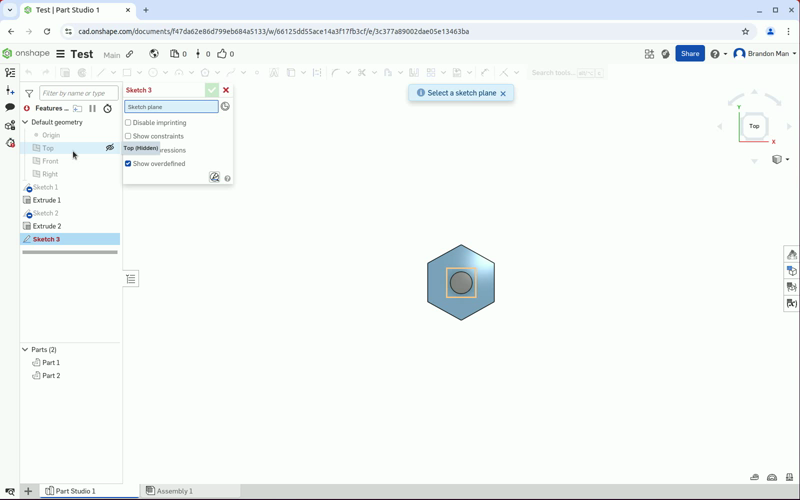
click(73, 150)
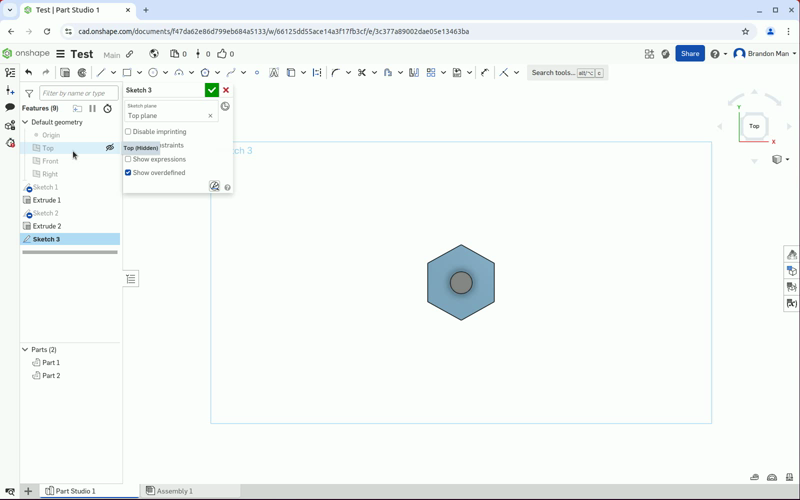
mouse_move(73, 352)
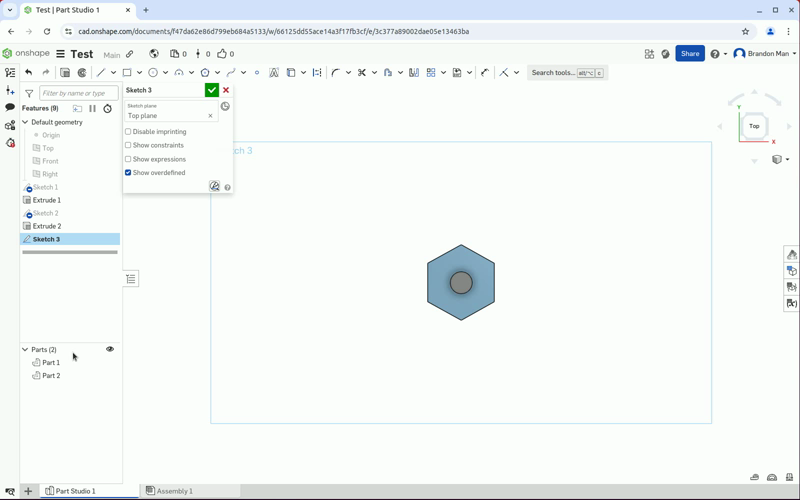
key(y)
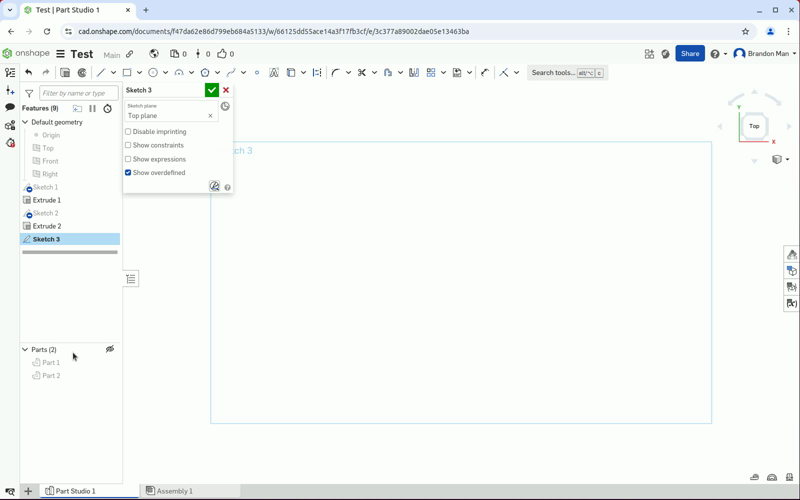
key(l)
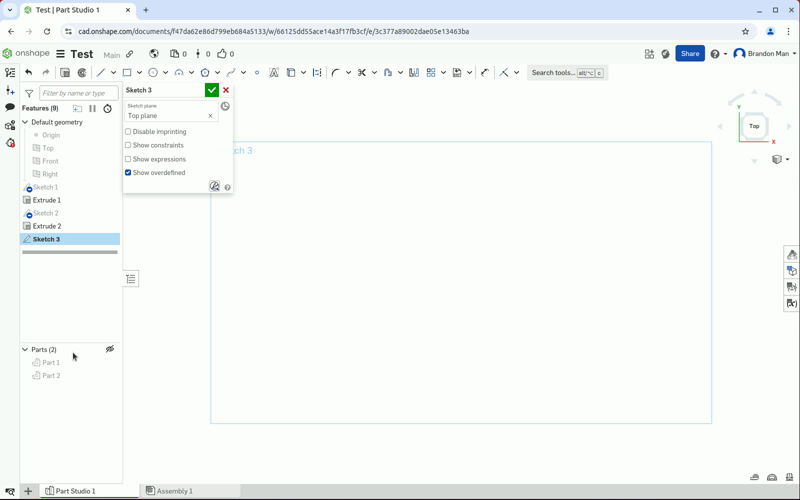
key_down(shift)
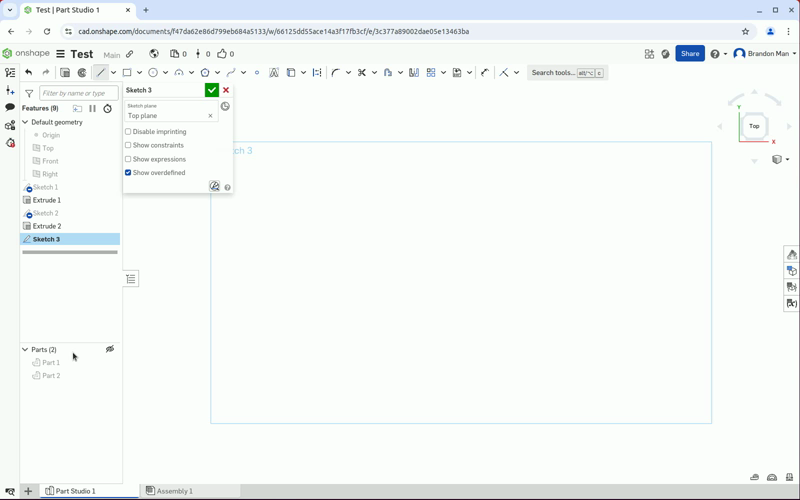
mouse_move(427, 301)
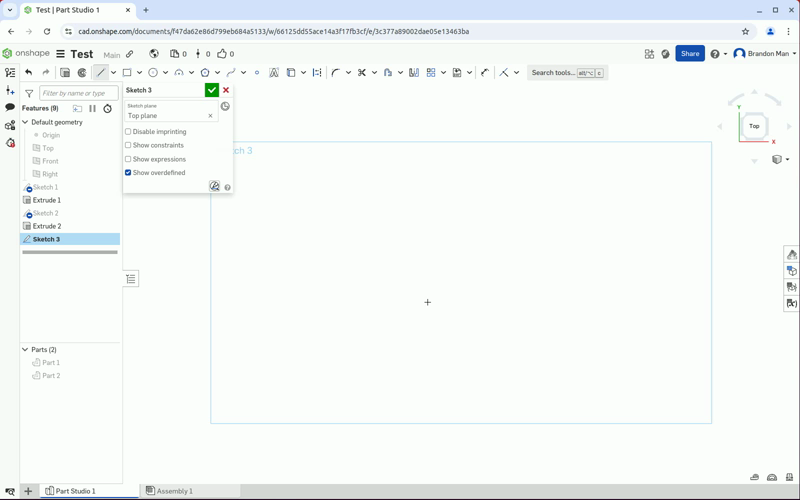
click(427, 301)
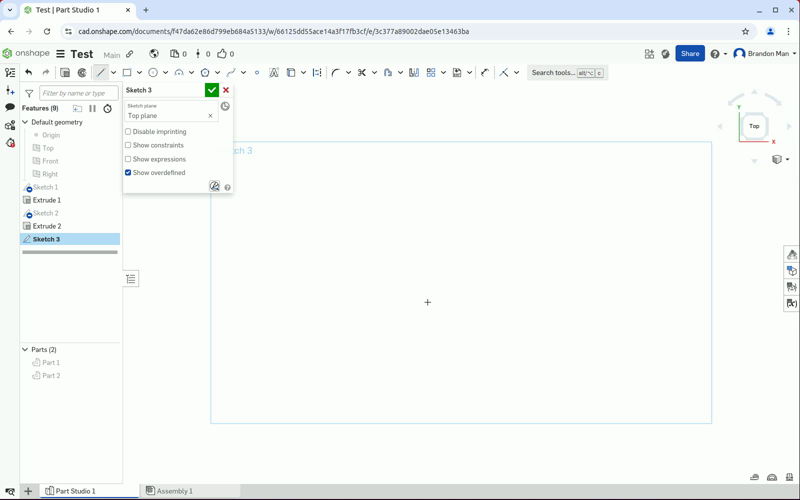
key_up(shift)
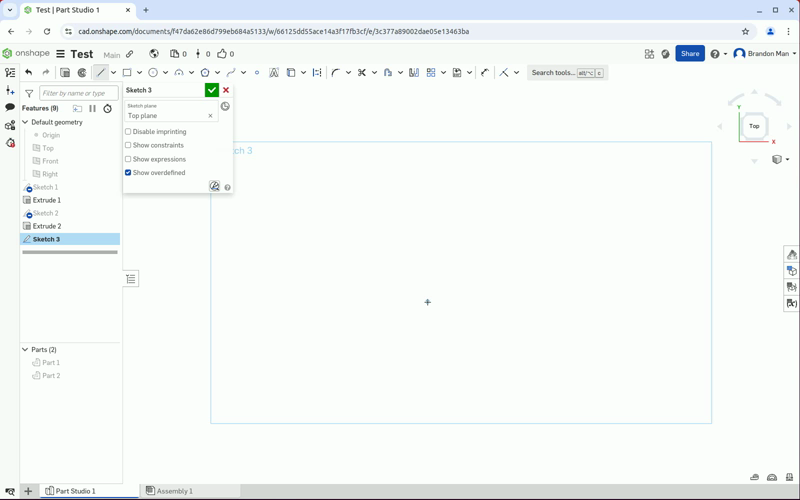
key_down(shift)
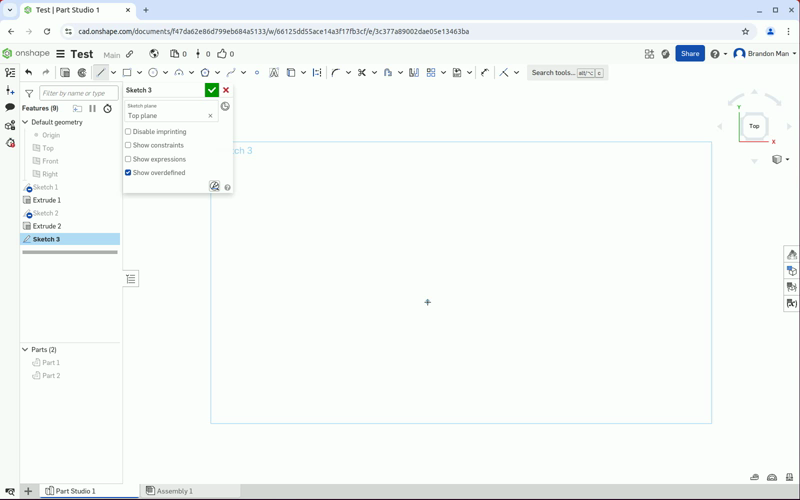
mouse_move(457, 301)
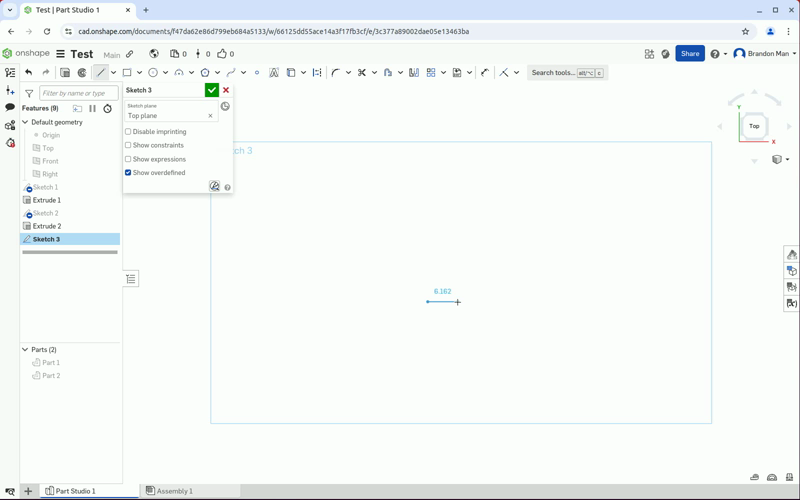
mouse_move(461, 320)
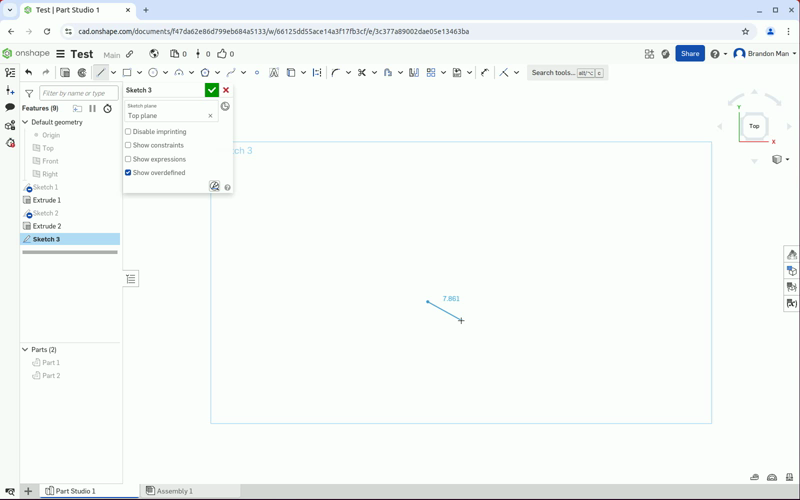
click(461, 320)
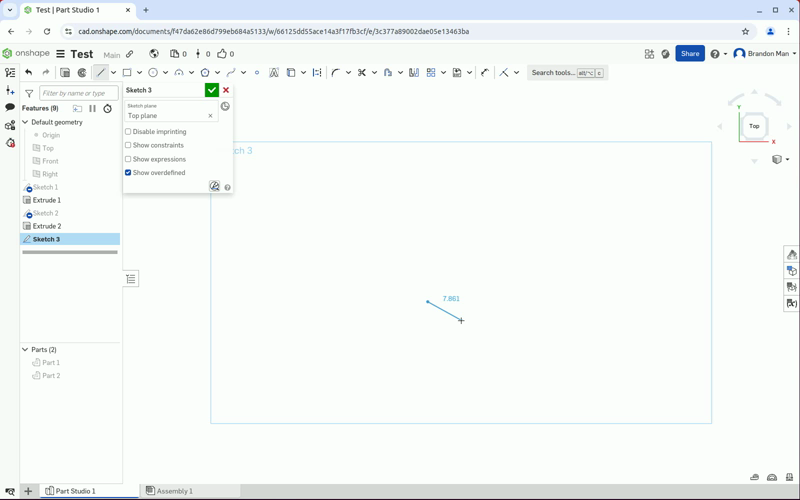
key_up(shift)
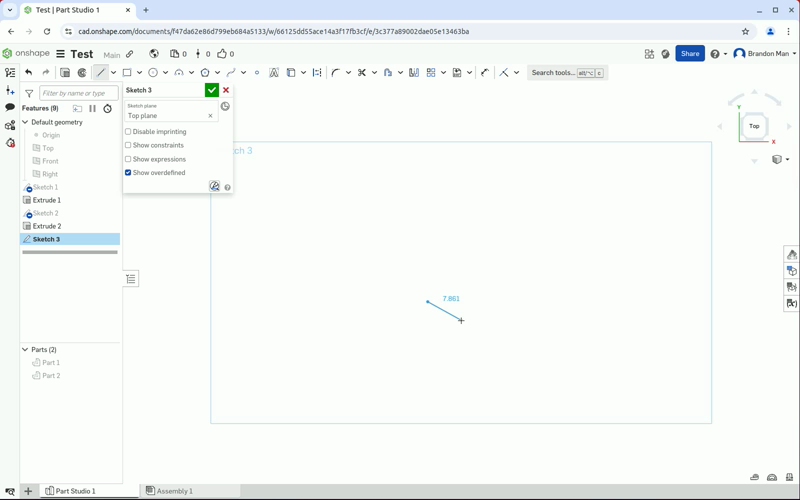
key_down(shift)
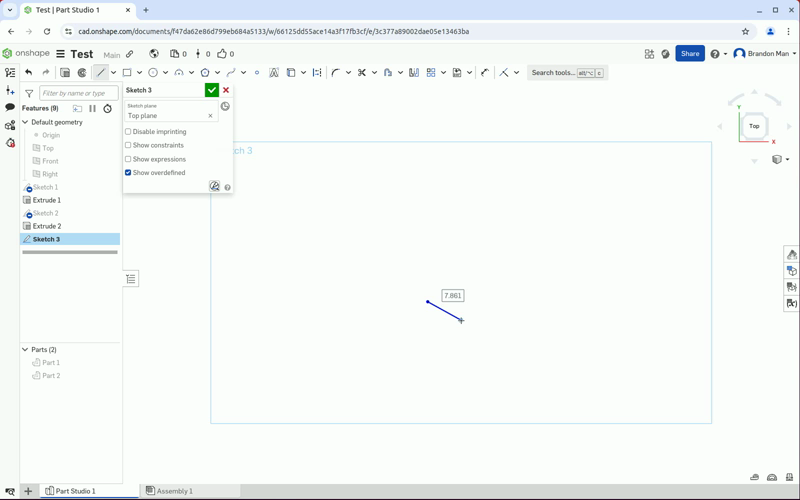
mouse_move(491, 320)
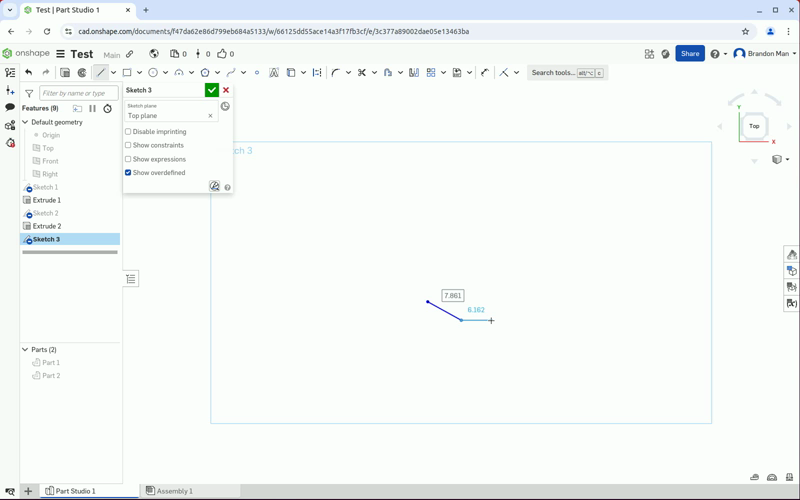
mouse_move(494, 301)
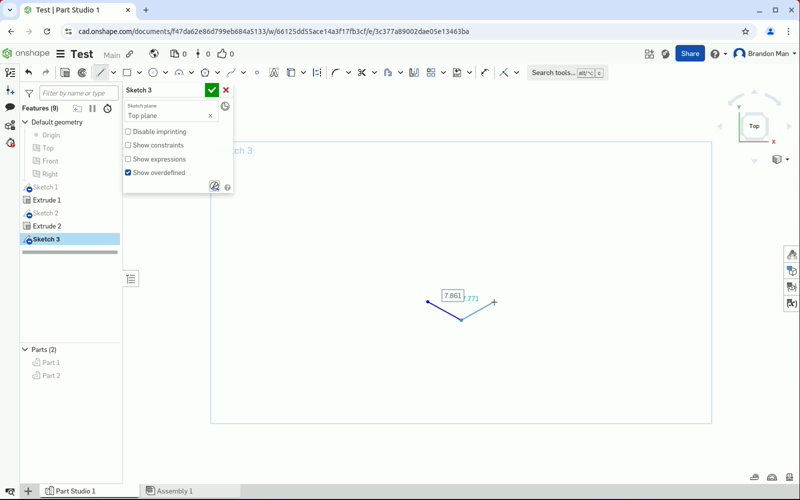
click(494, 301)
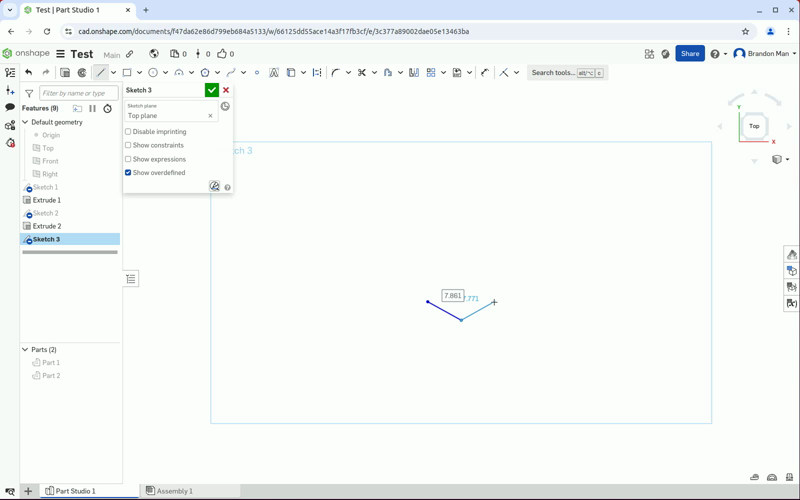
key_up(shift)
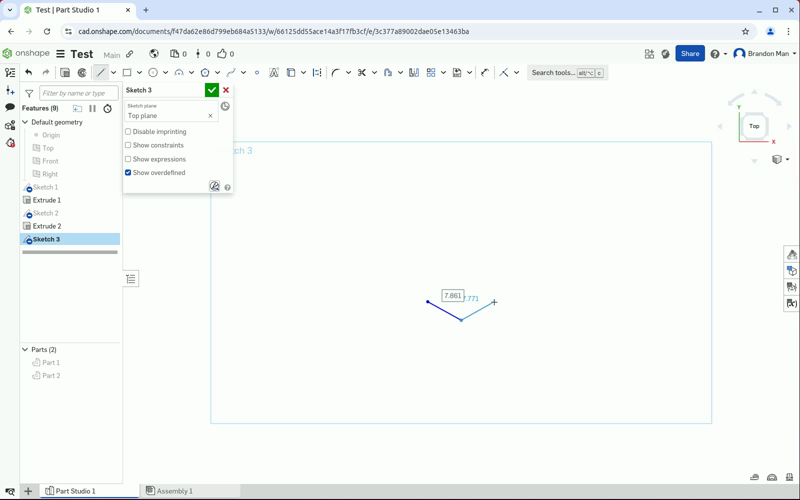
key_down(shift)
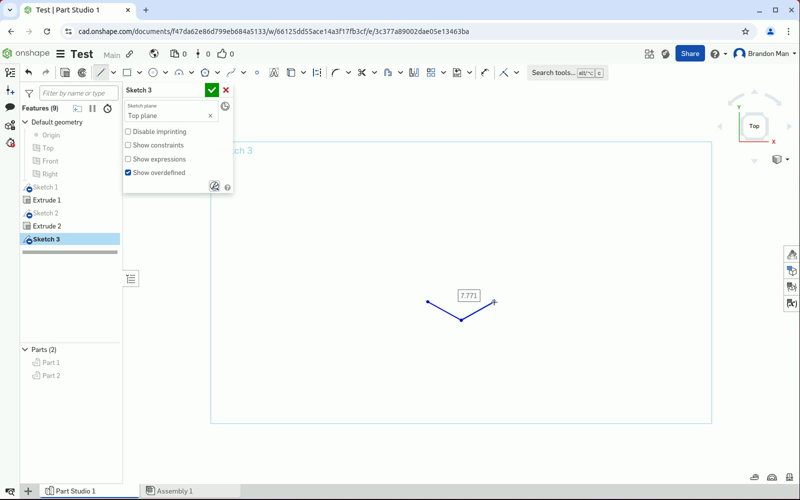
mouse_move(524, 301)
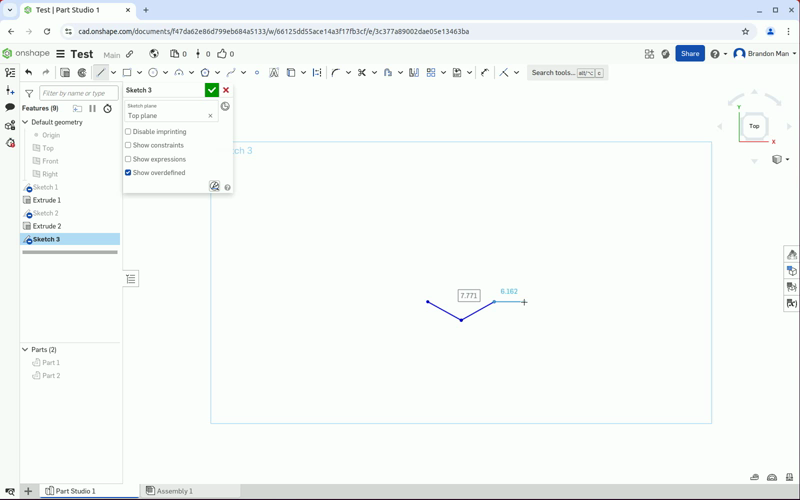
mouse_move(494, 263)
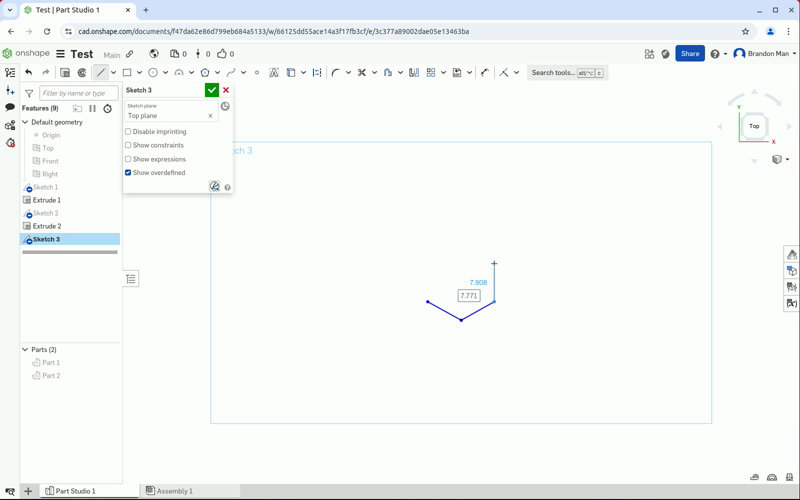
click(494, 263)
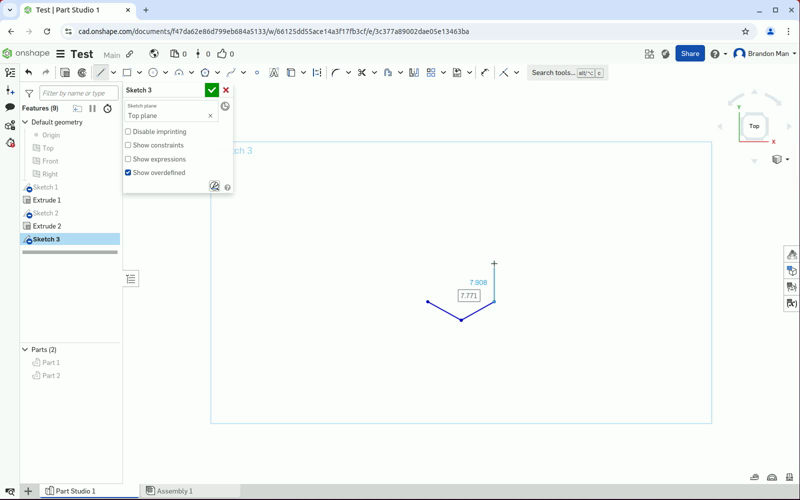
key_up(shift)
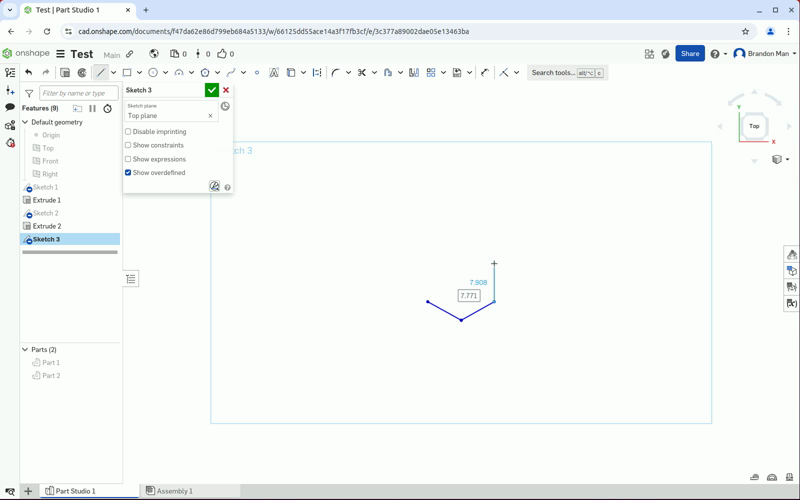
key_down(shift)
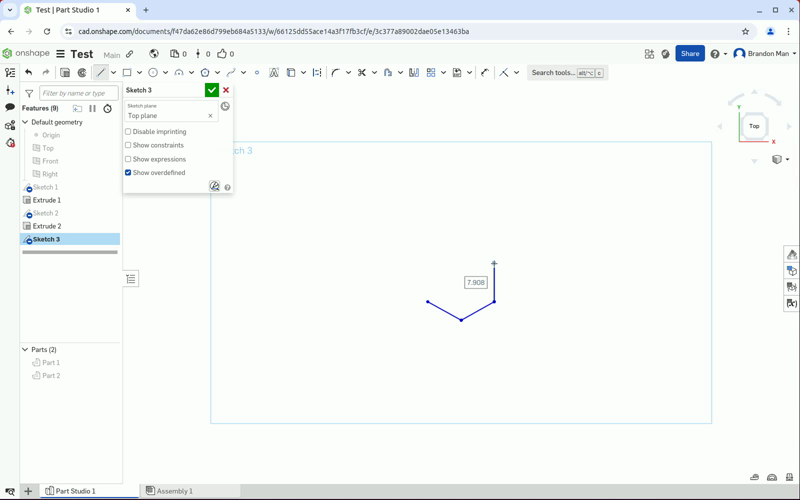
mouse_move(524, 263)
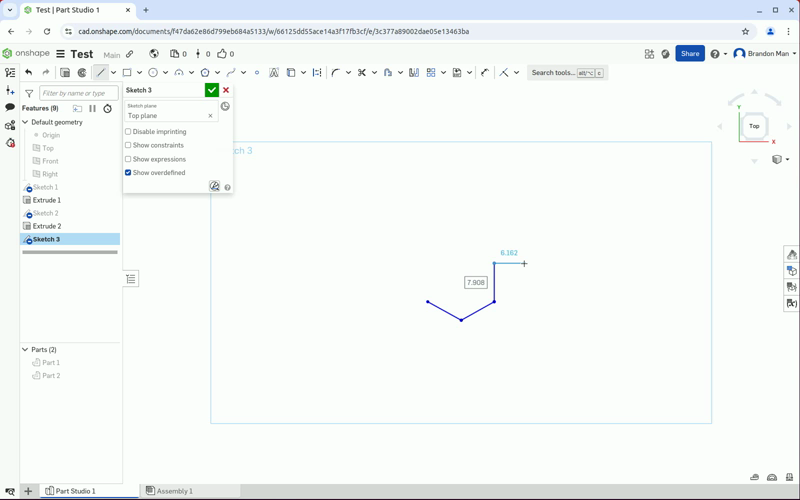
mouse_move(461, 244)
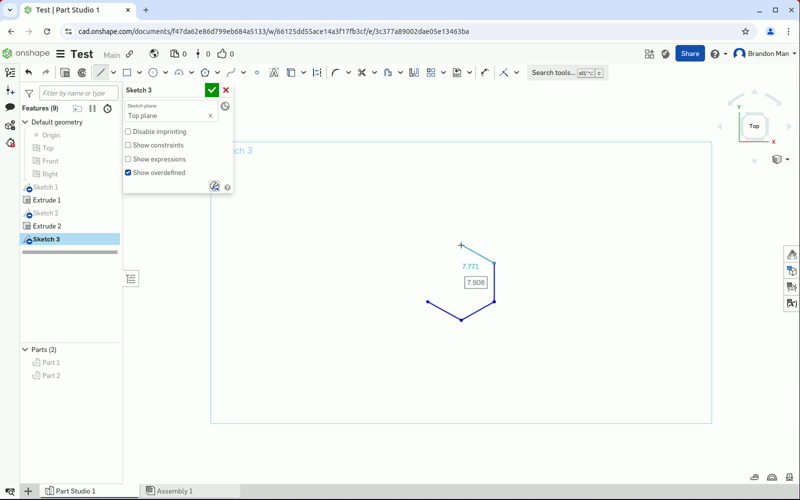
click(461, 244)
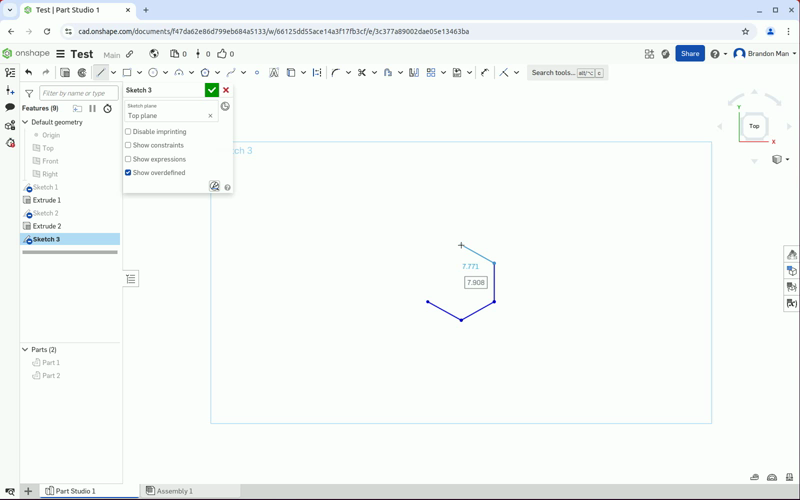
key_up(shift)
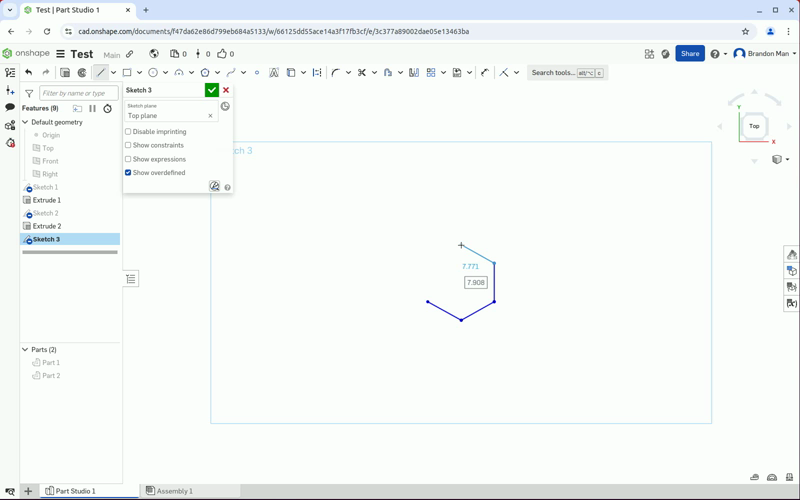
key_down(shift)
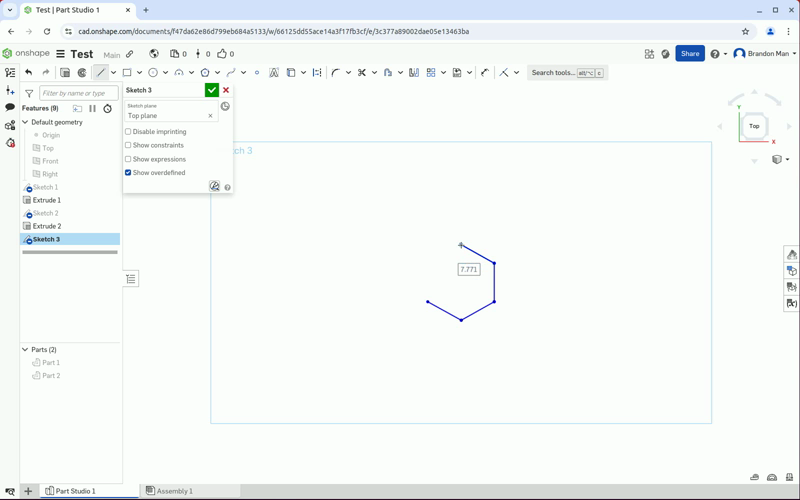
mouse_move(491, 244)
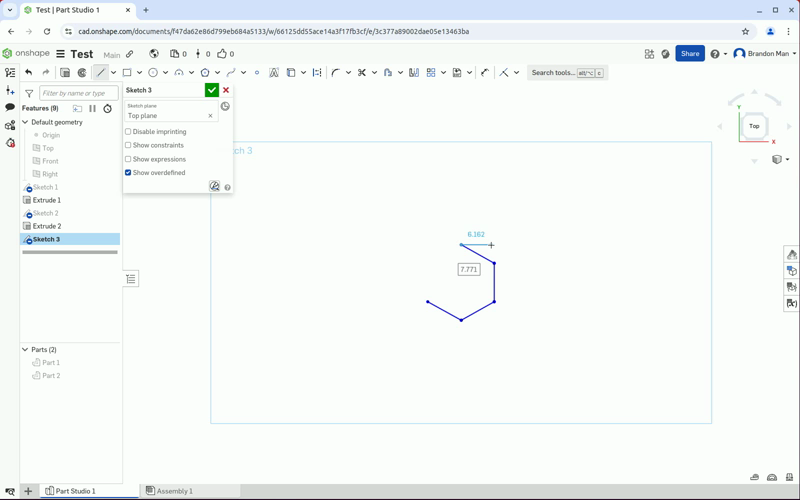
mouse_move(427, 263)
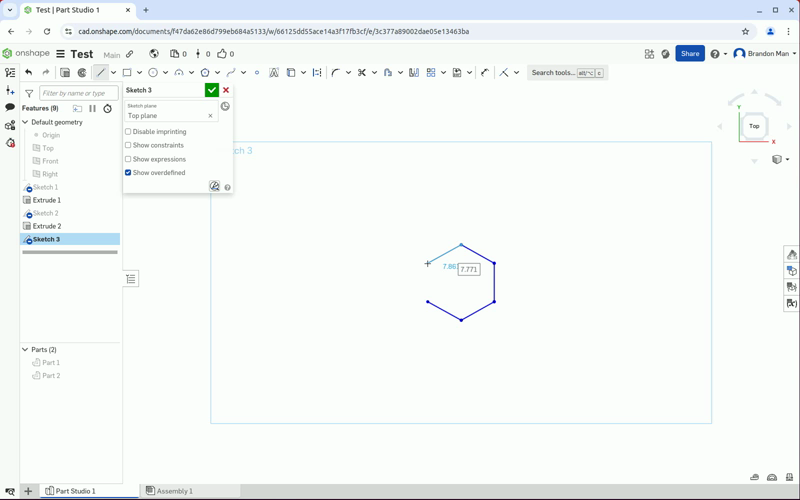
click(427, 263)
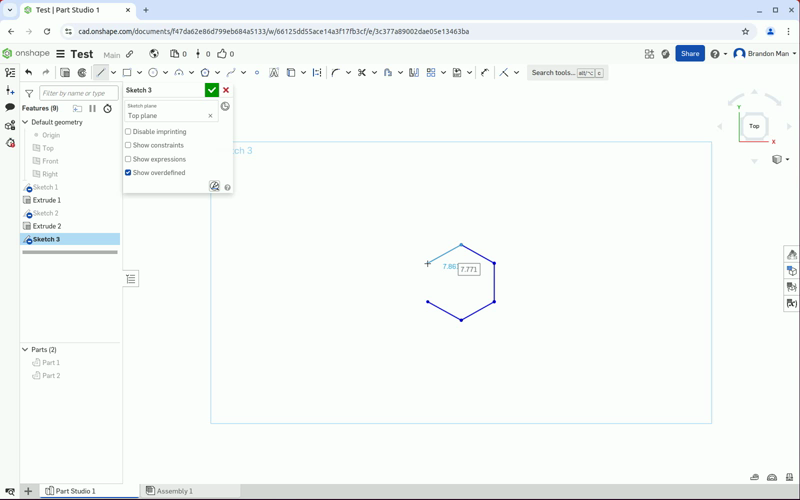
key_up(shift)
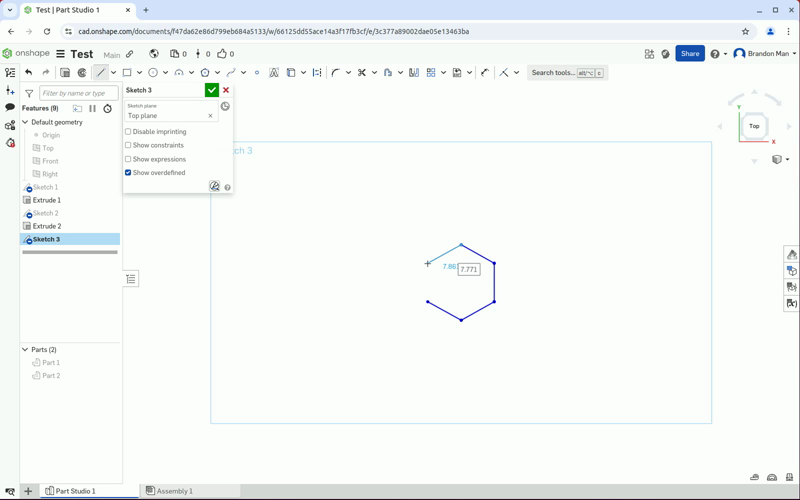
mouse_move(457, 263)
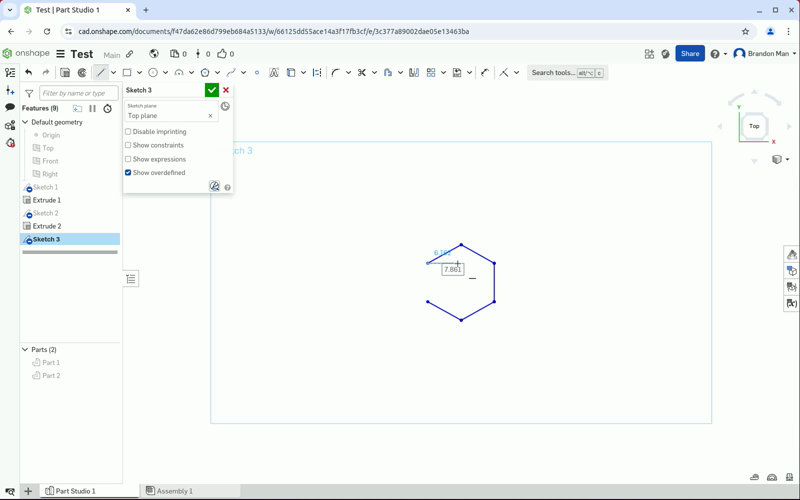
key_down(shift)
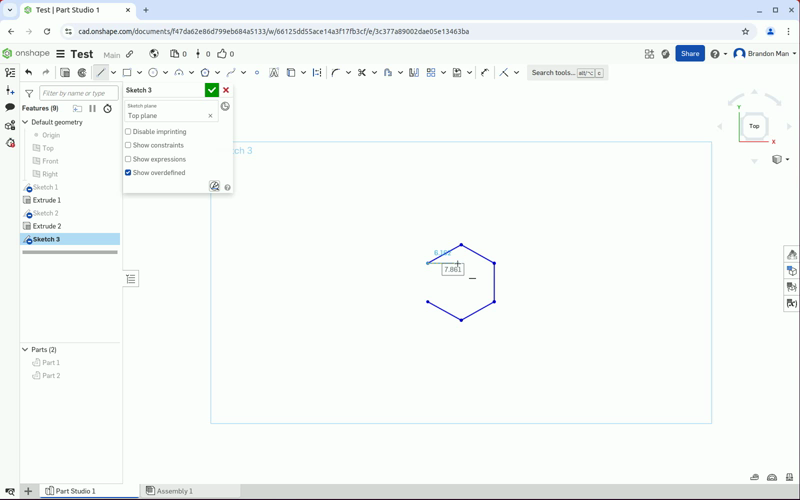
mouse_move(427, 301)
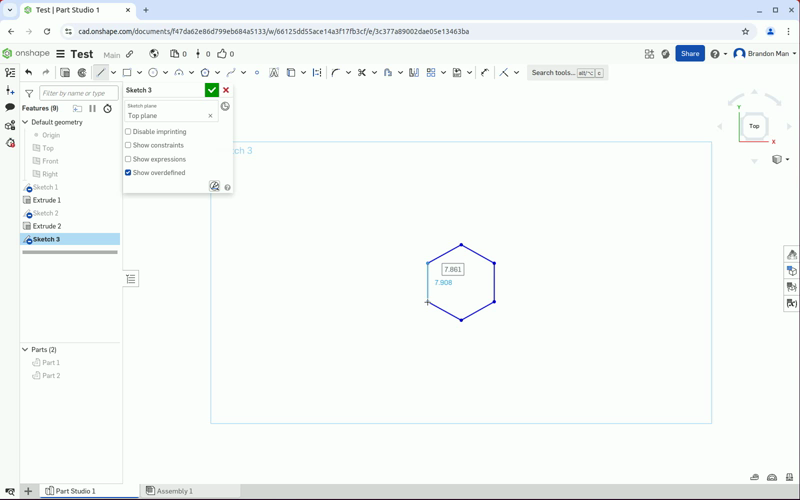
key_up(shift)
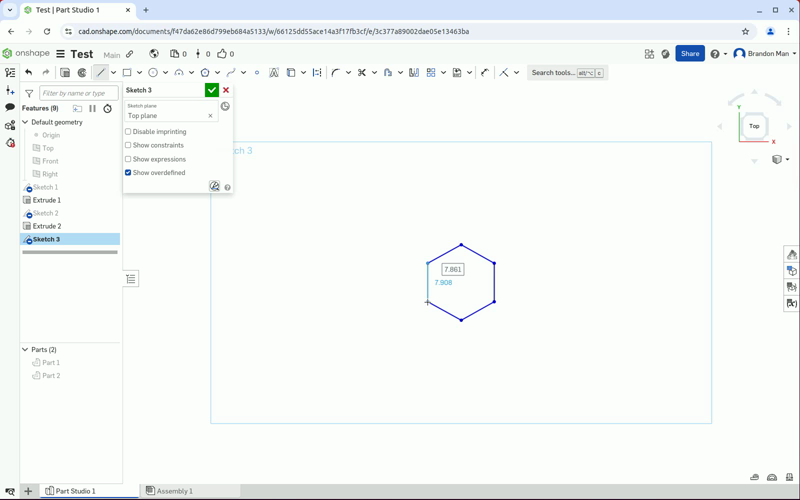
click(427, 301)
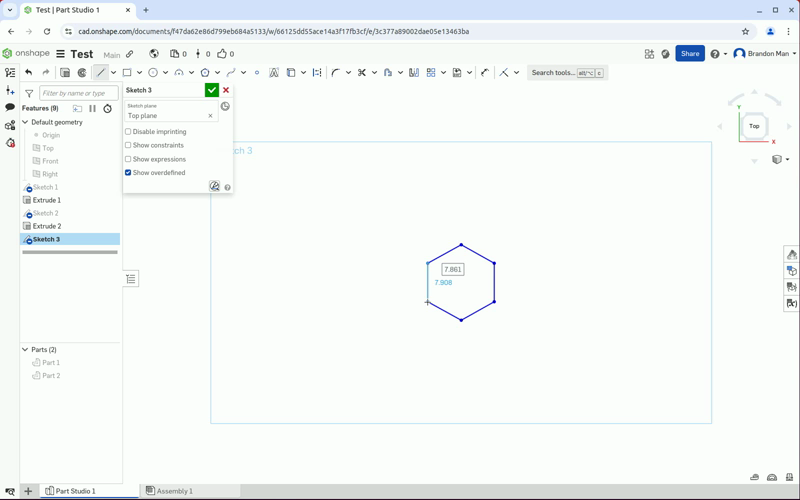
key(esc)
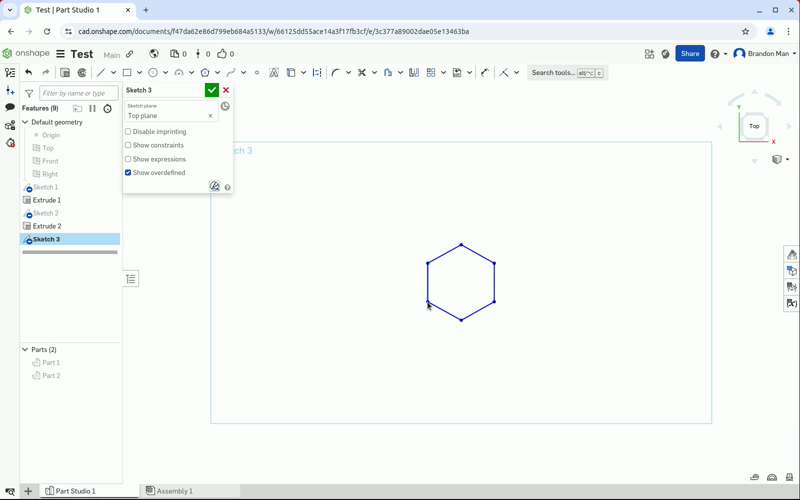
key(c)
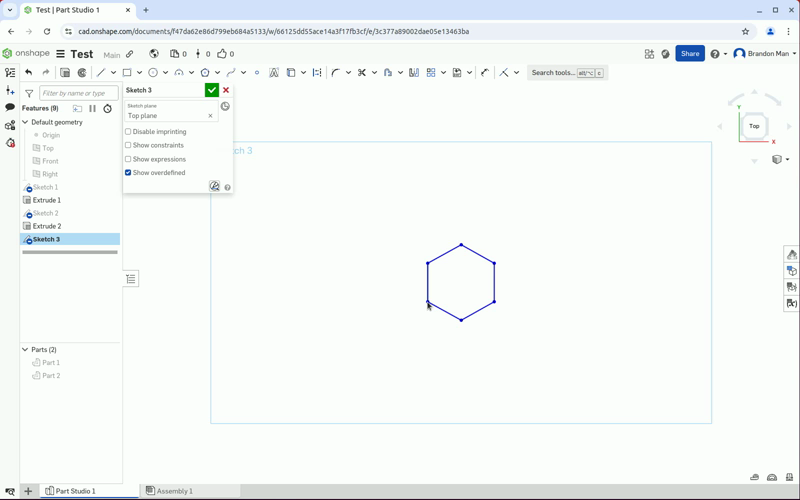
key_down(shift)
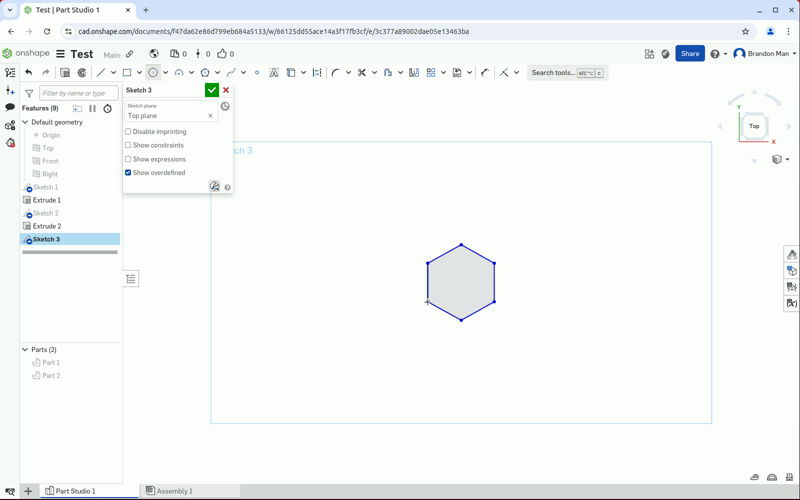
mouse_move(461, 282)
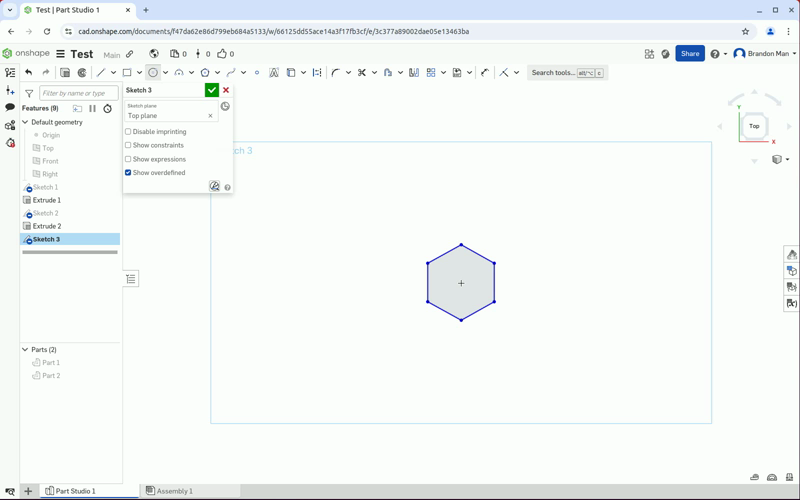
click(461, 282)
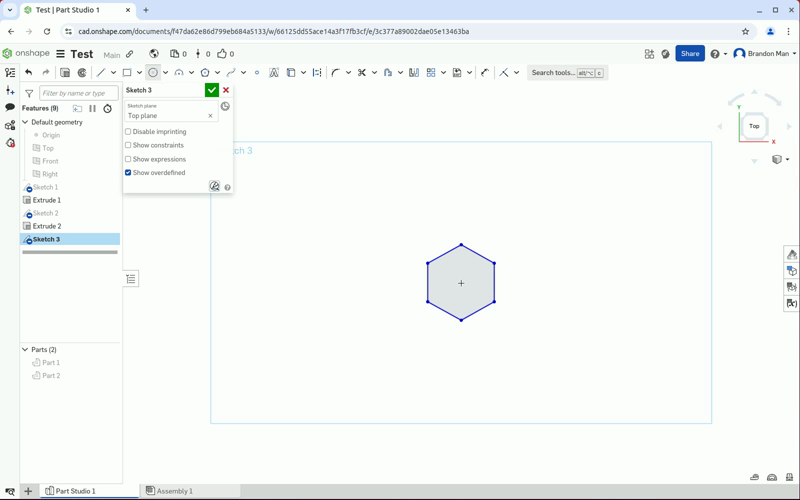
key_up(shift)
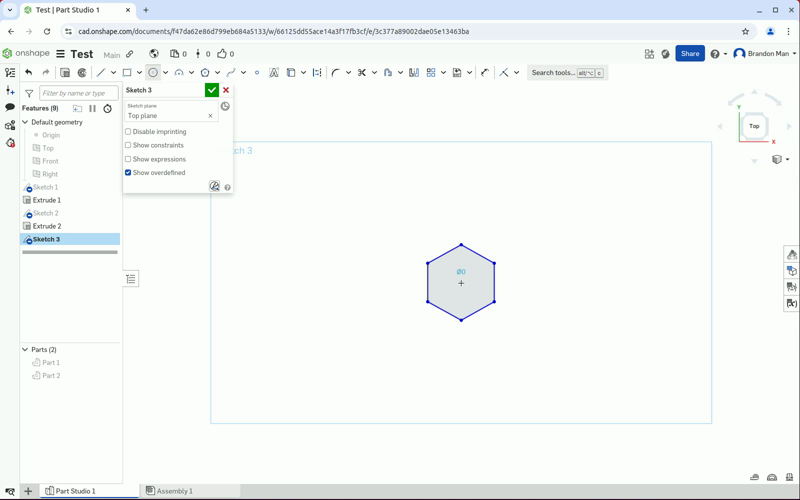
mouse_move(471, 282)
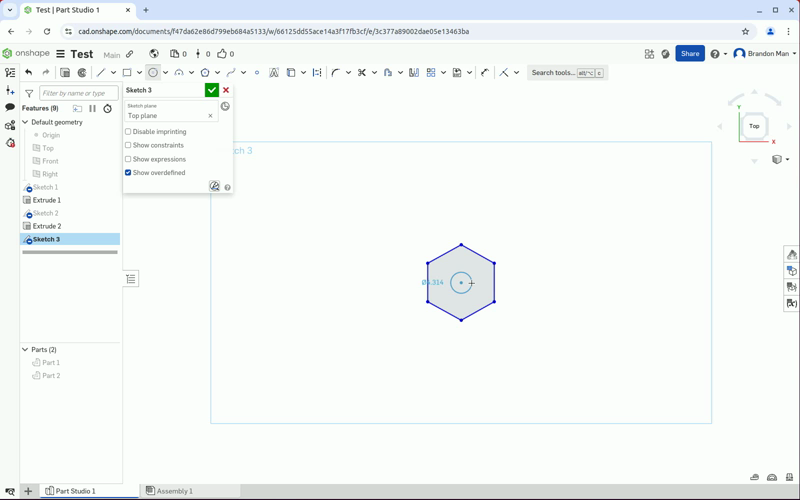
click(471, 282)
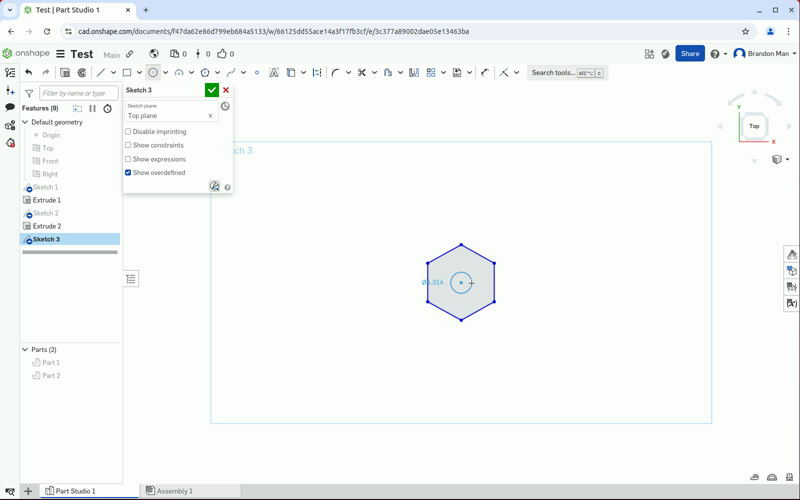
key(esc)
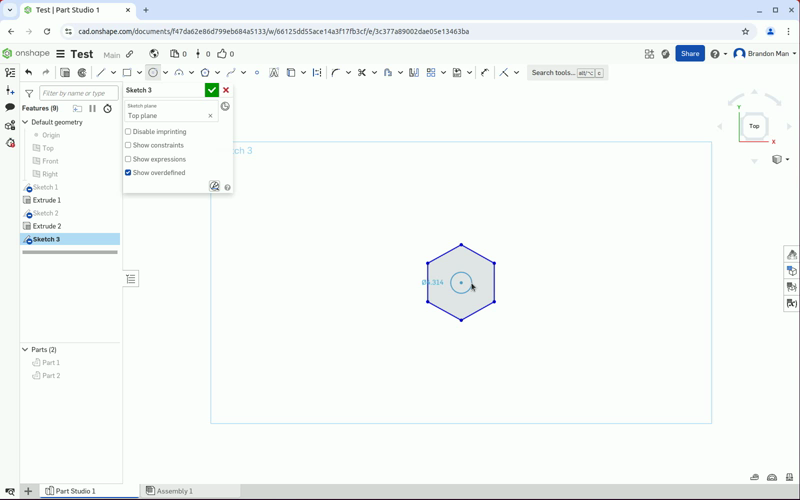
mouse_move(475, 273)
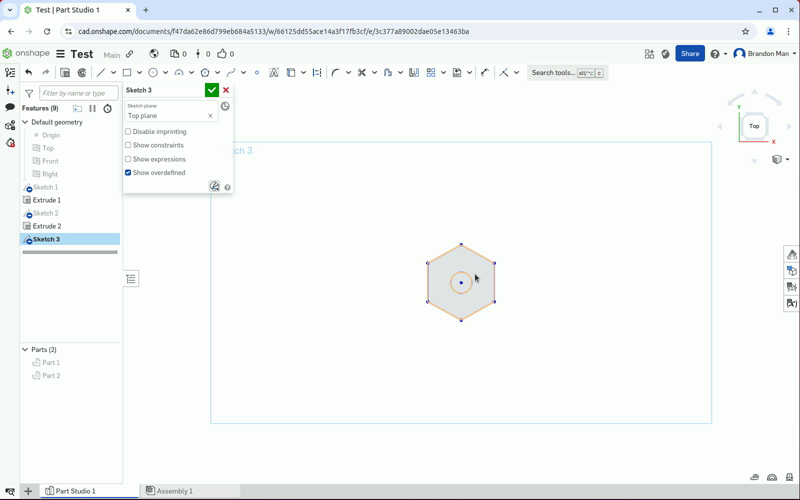
click(475, 273)
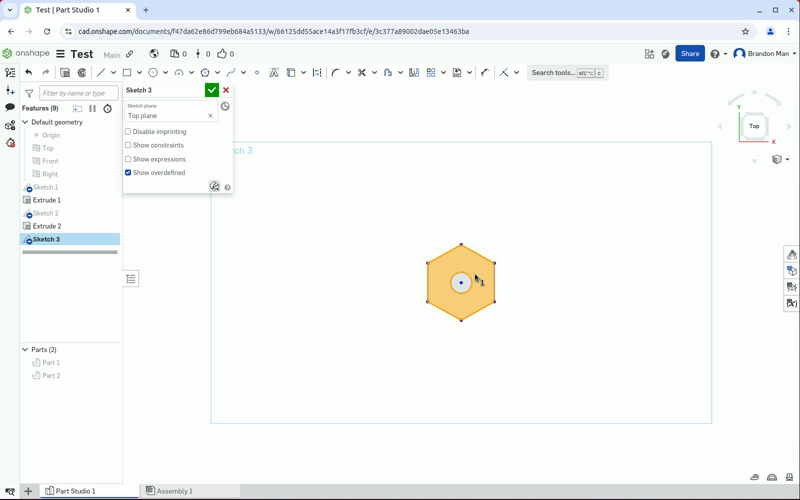
mouse_move(73, 352)
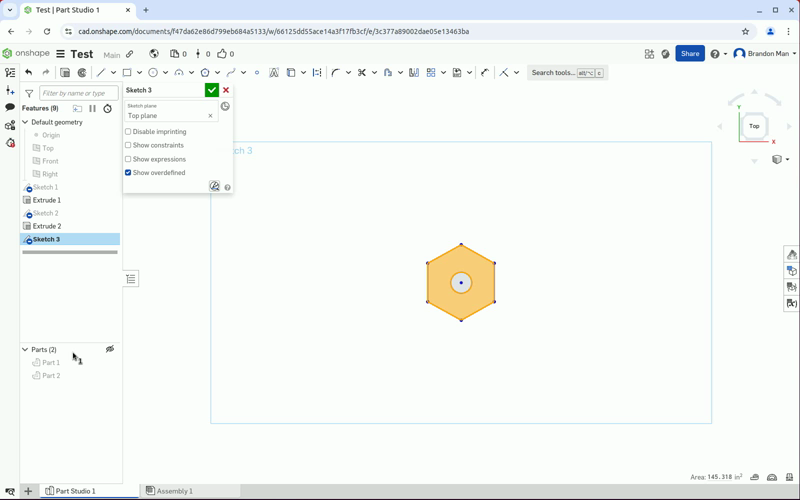
key(shift+y)
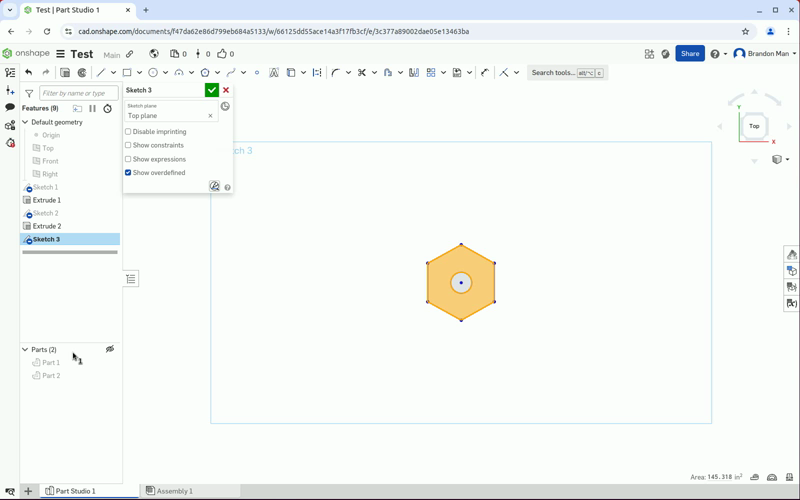
key(shift+e)
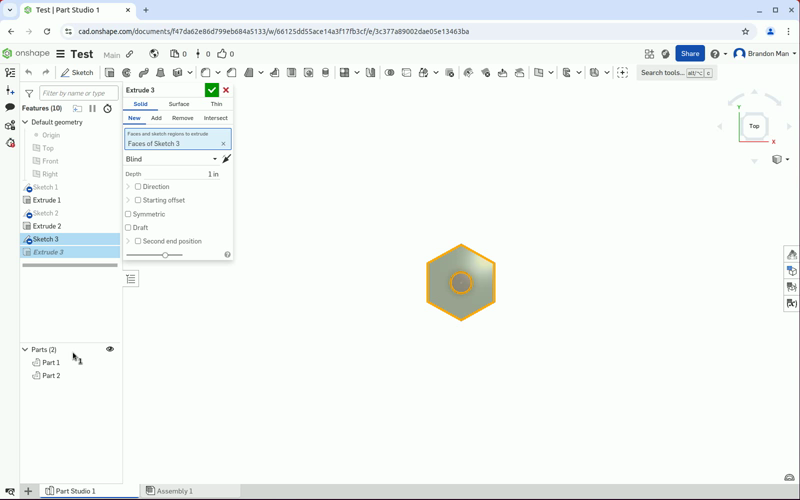
mouse_move(143, 106)
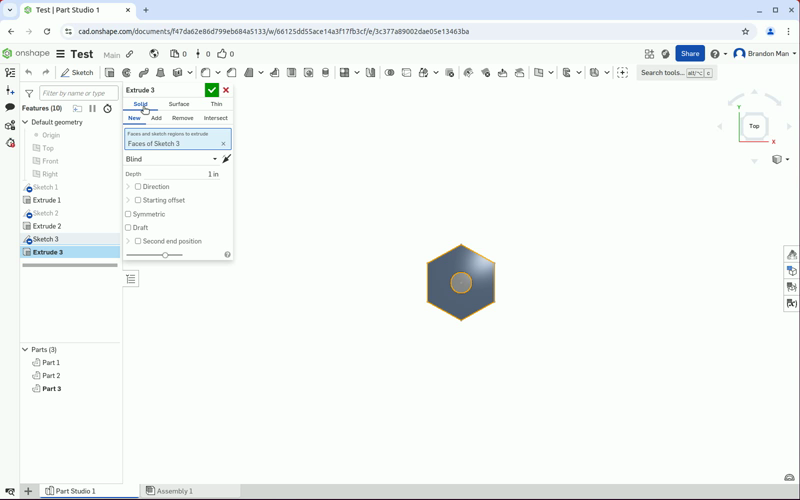
click(143, 106)
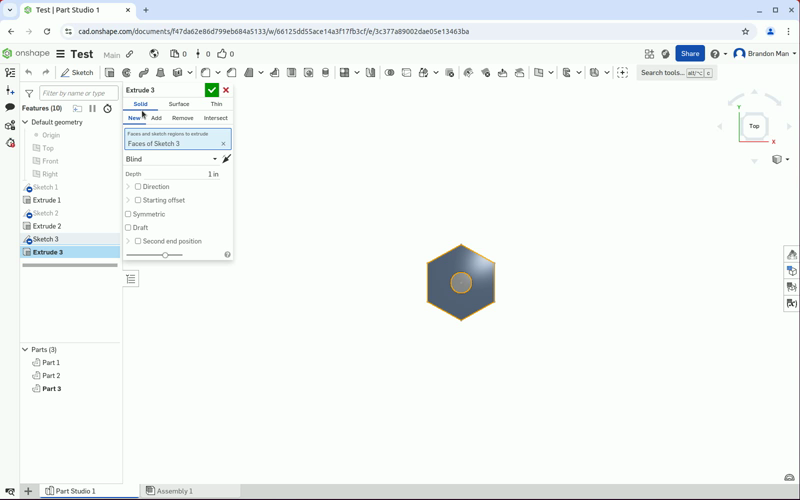
mouse_move(137, 120)
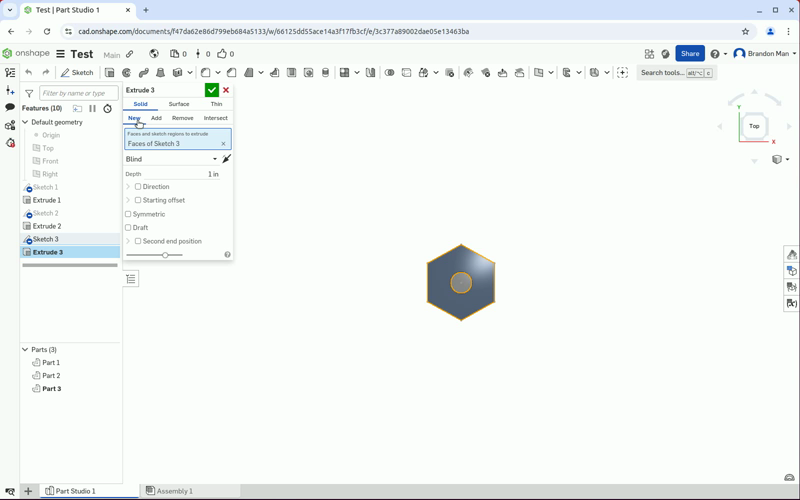
click(137, 120)
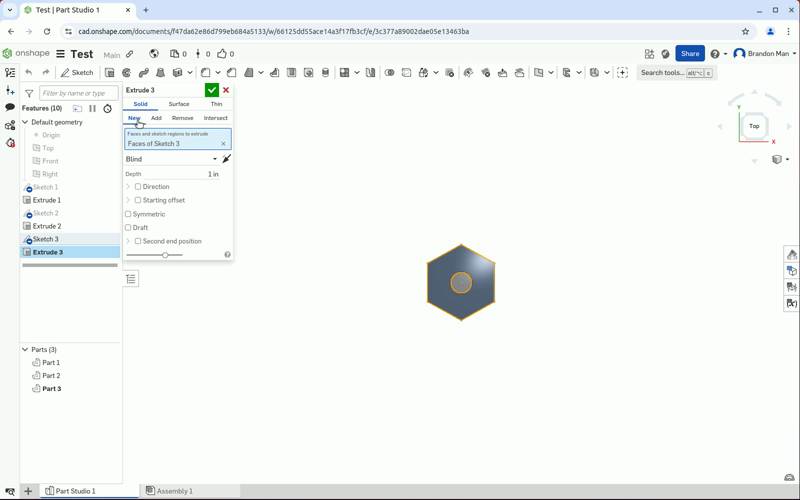
key(tab, 4)
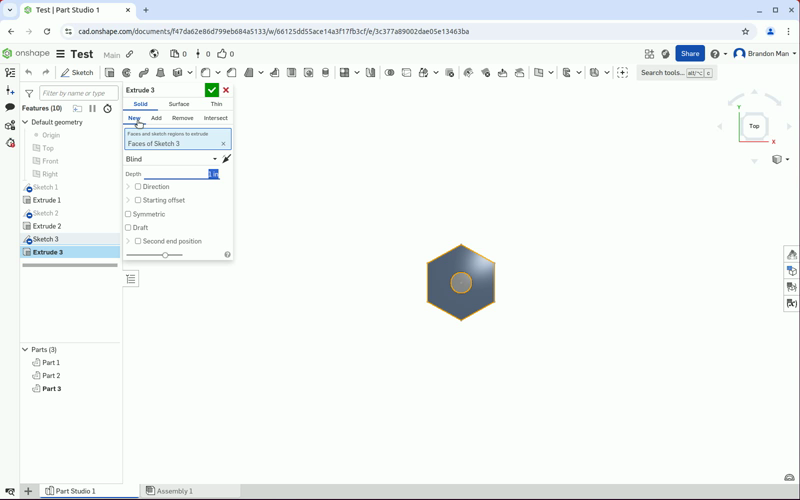
text(-23.108)
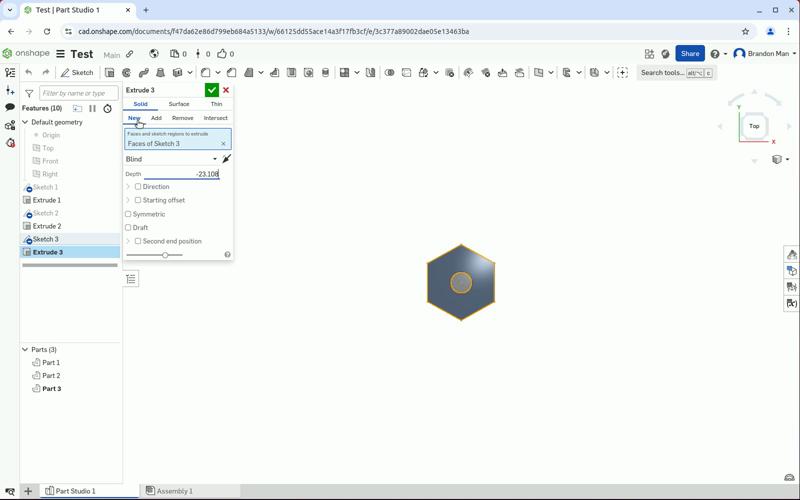
key(tab, 3)
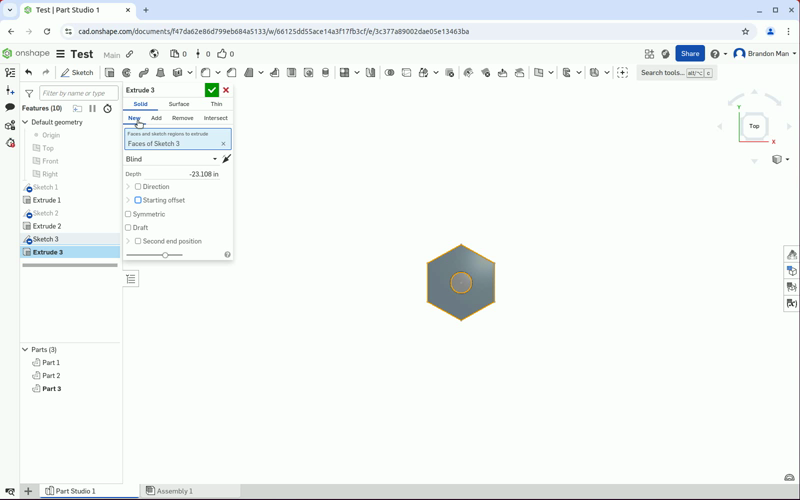
key(tab, 2)
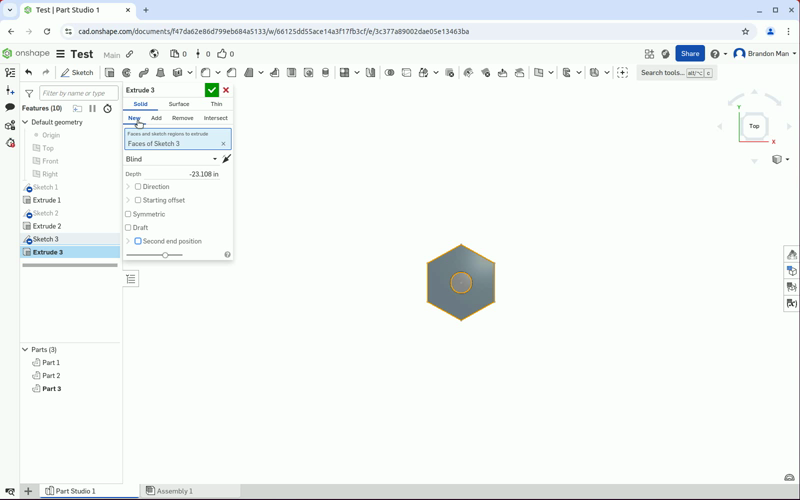
key(space)
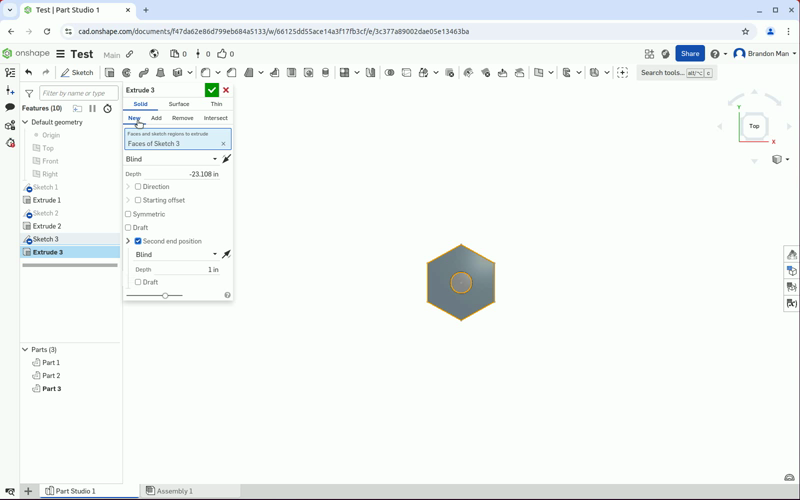
key(tab, 3)
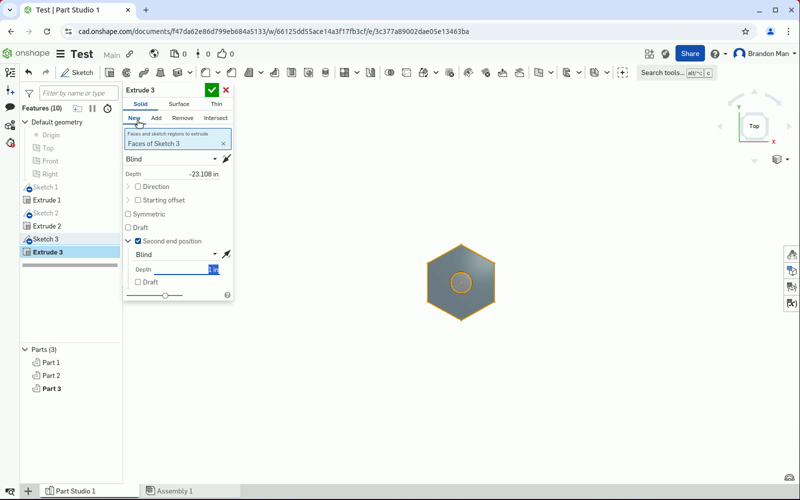
text(13.48)
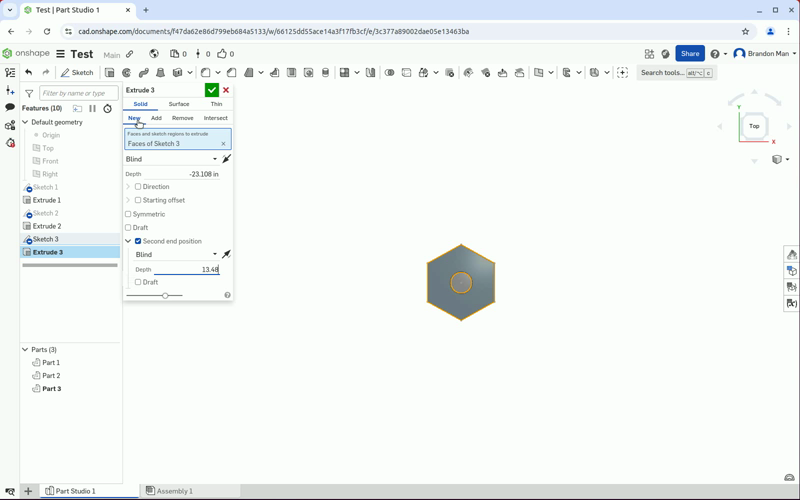
key(enter)
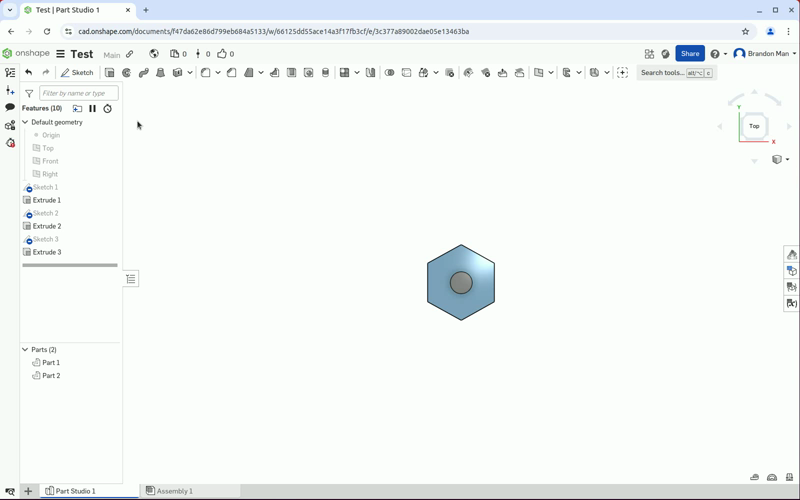
key(shift+h)
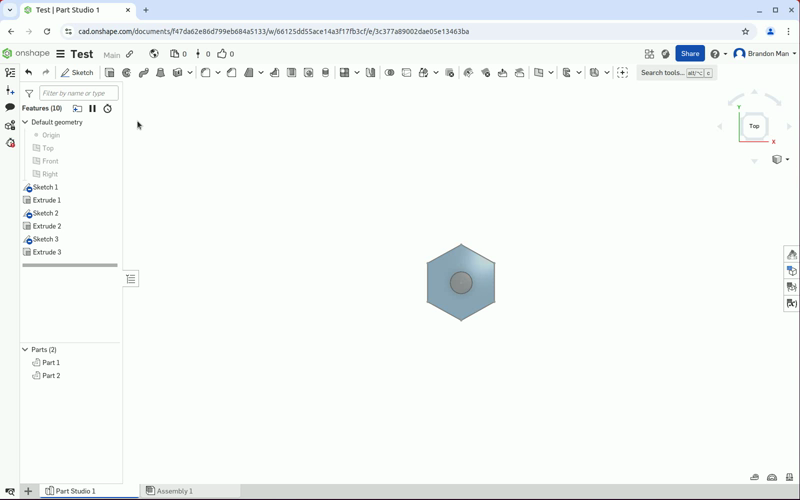
key(shift+h)
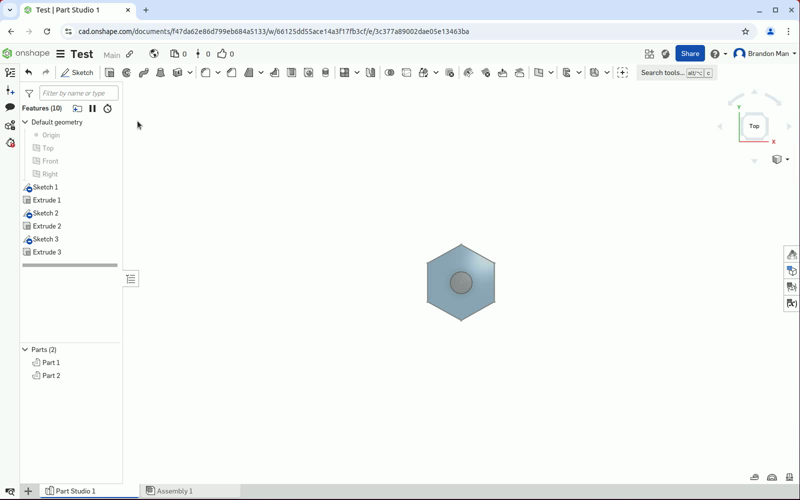
key(shift+7)
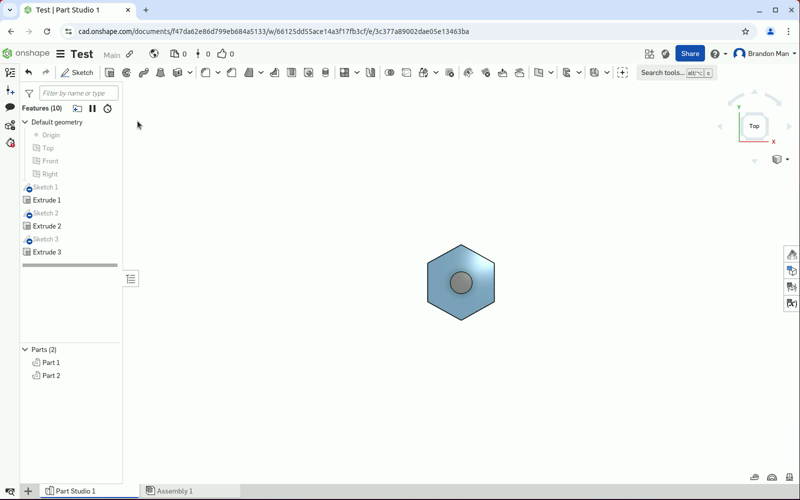
key(up, 3)
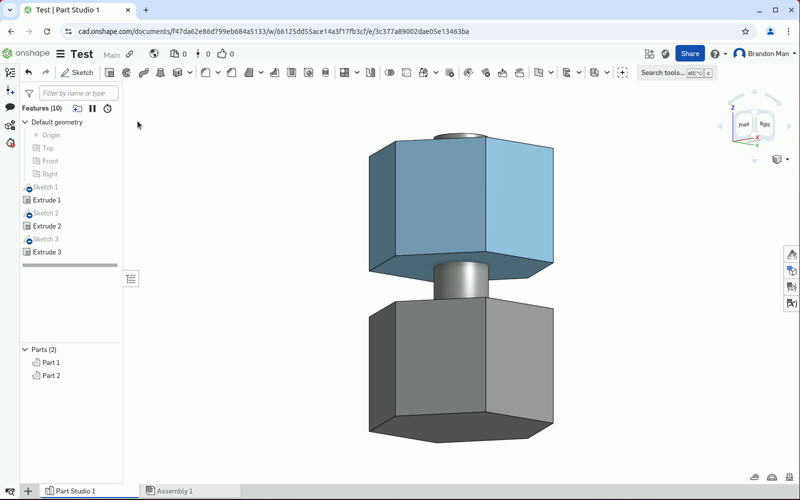
key(left, 3)
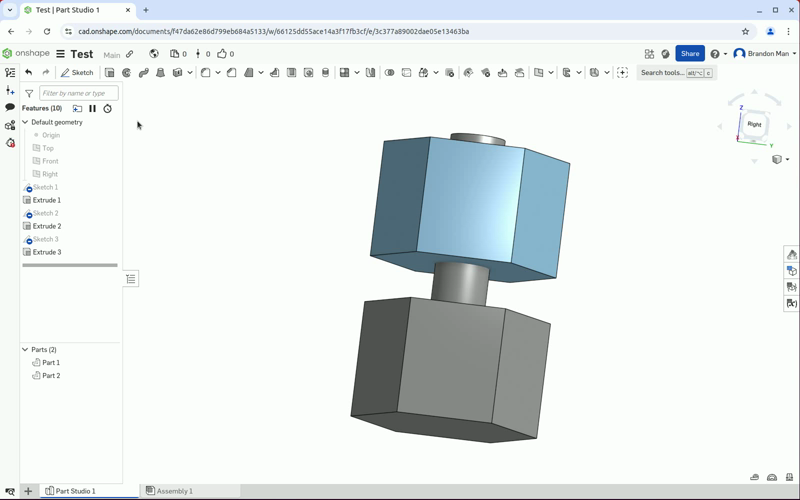
key(right, 3)
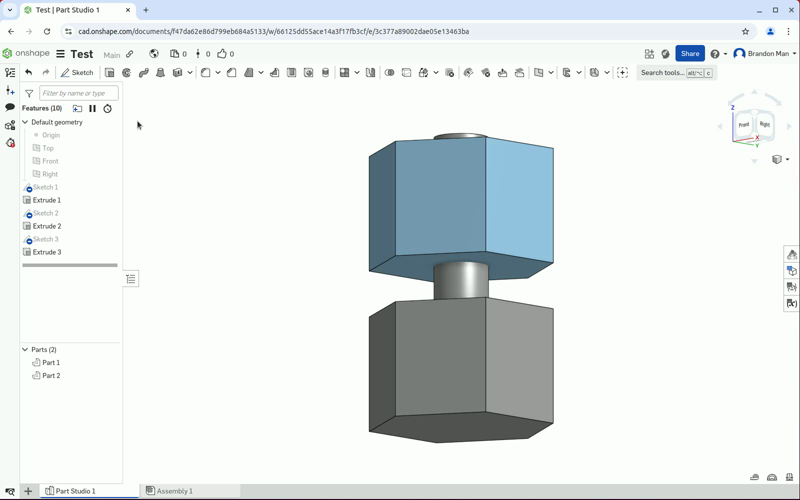
key(down, 3)
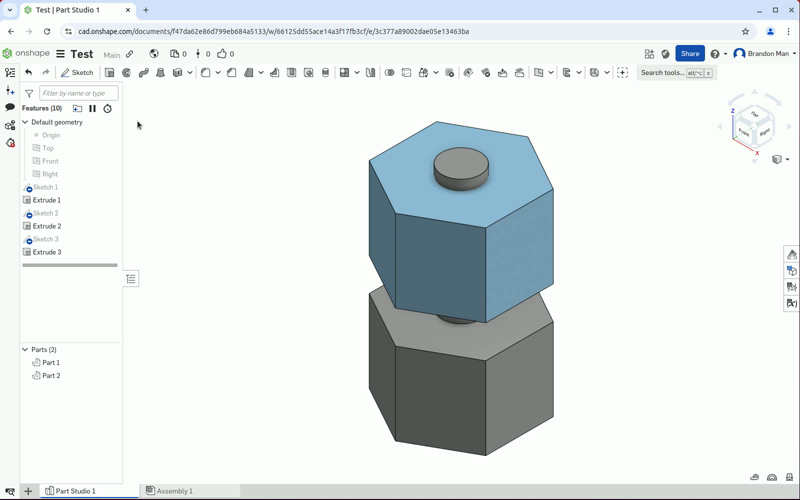
mouse_move(73, 189)
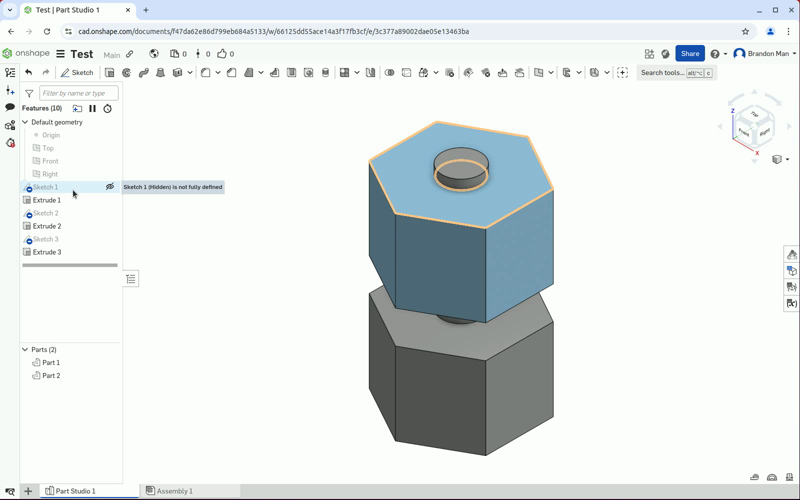
click(73, 189)